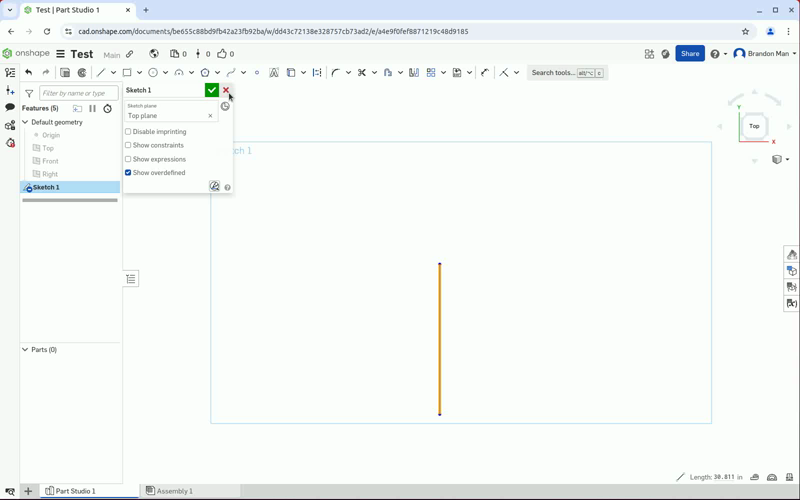
key(shift+h)
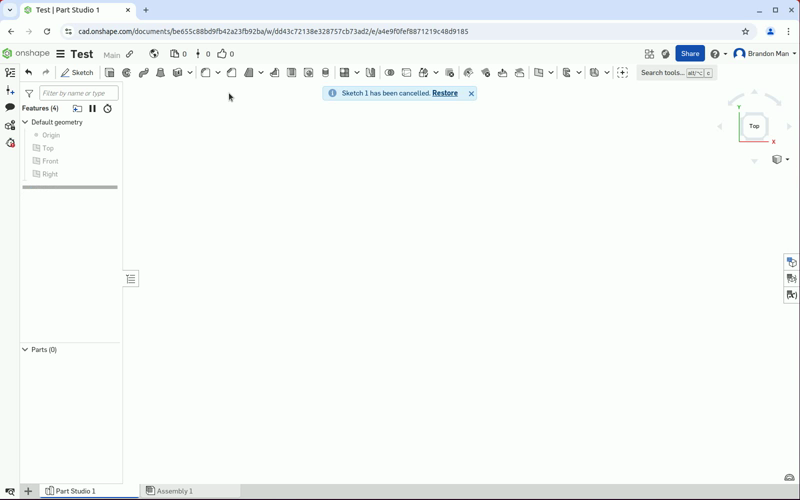
mouse_move(73, 352)
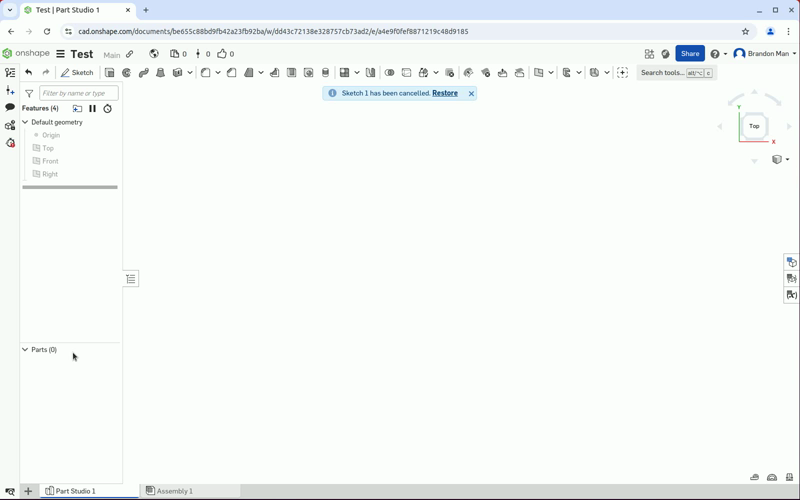
key(y)
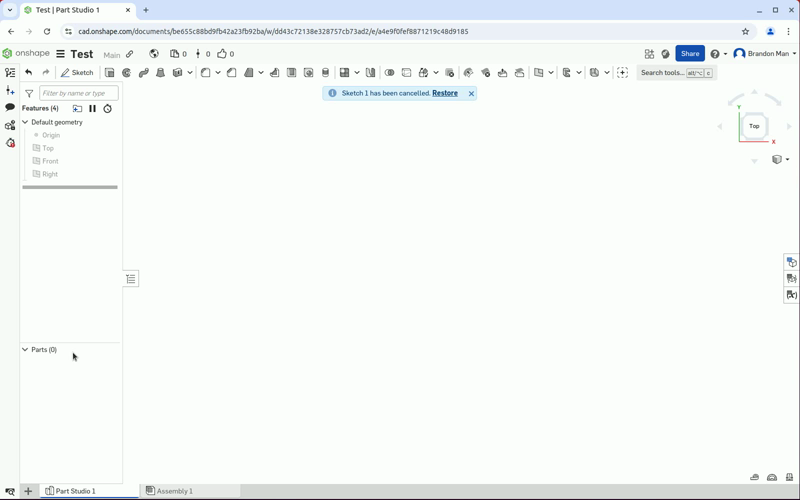
key(shift+p)
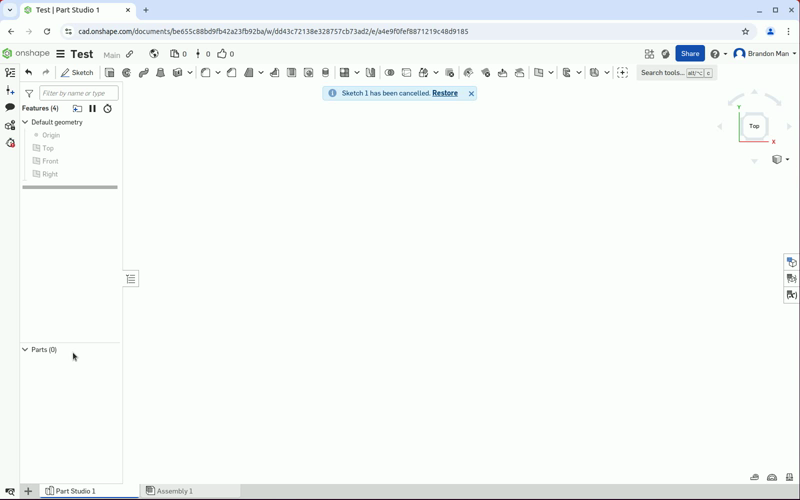
key(space)
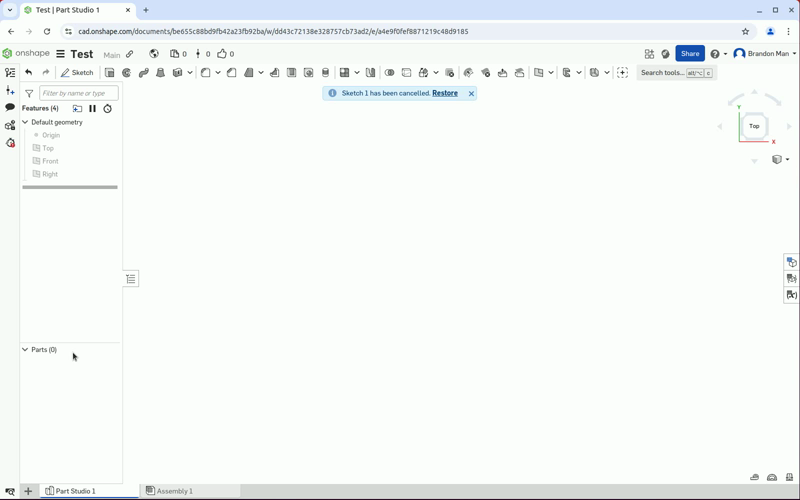
key_down(shift)
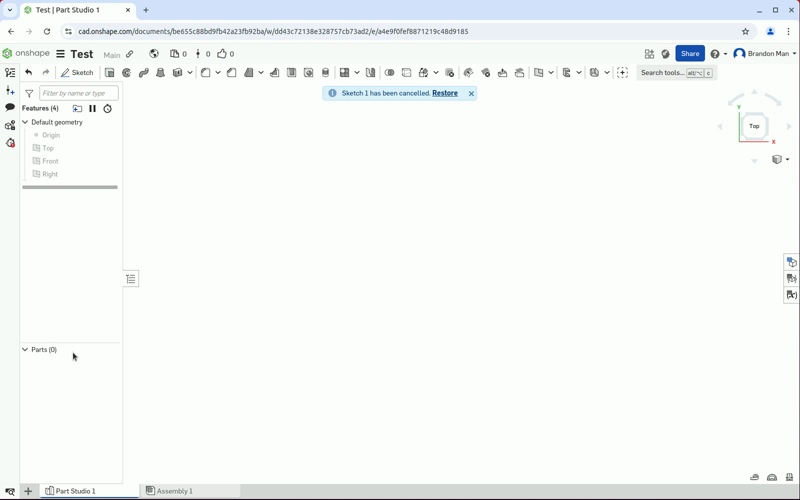
key(up)
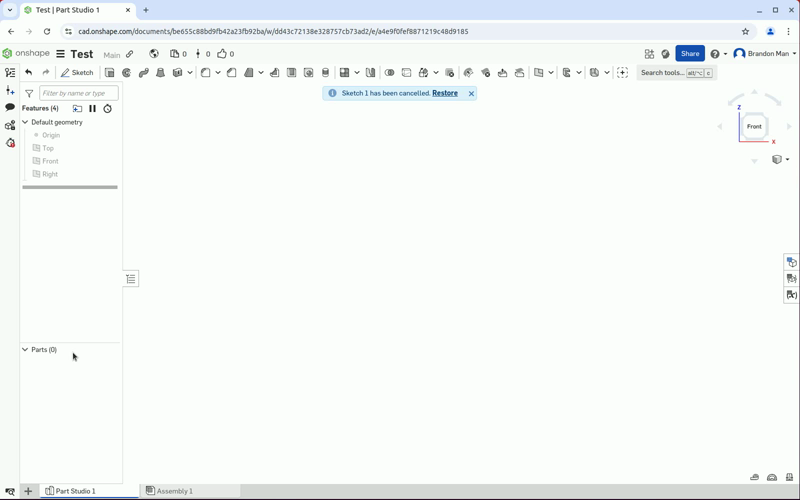
key_up(shift)
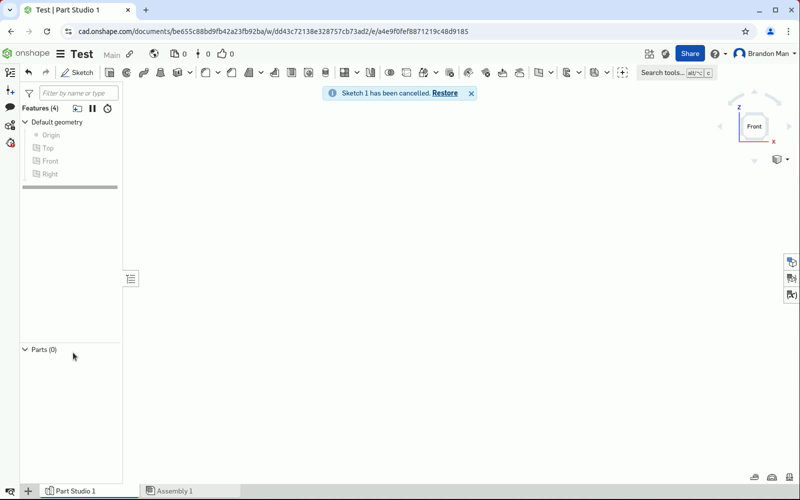
mouse_move(73, 352)
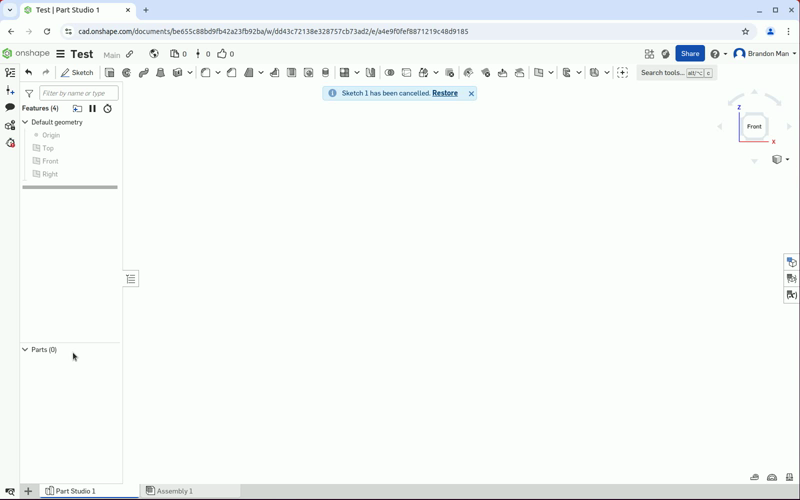
key(shift+y)
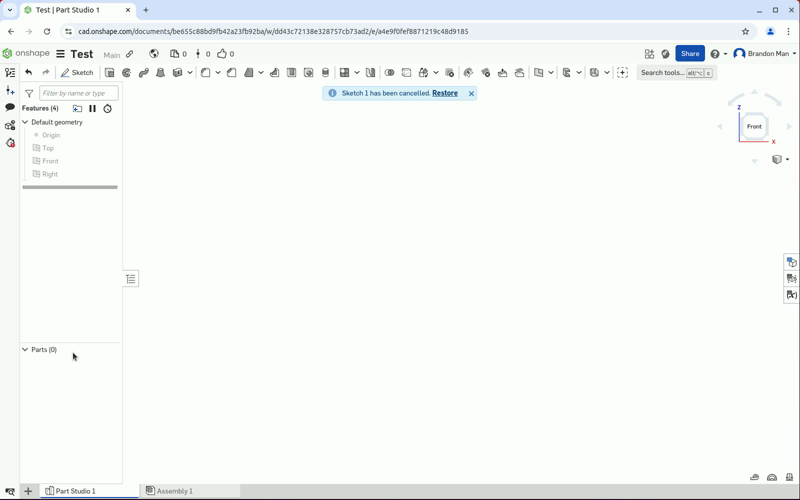
key(shift+s)
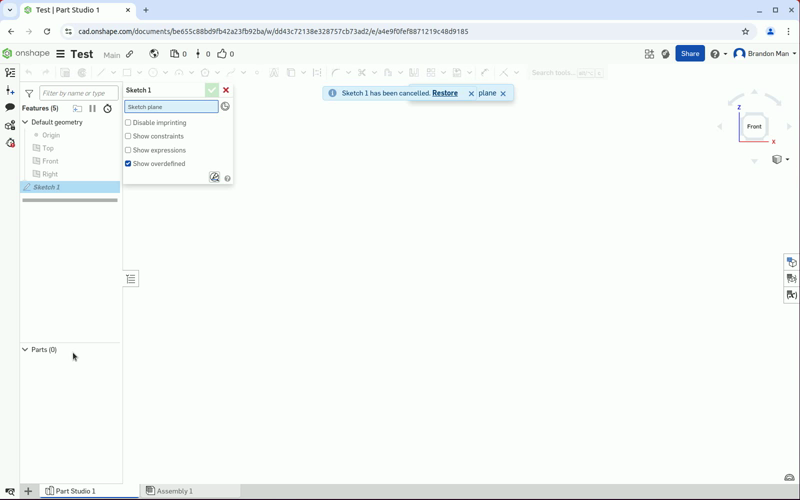
mouse_move(73, 163)
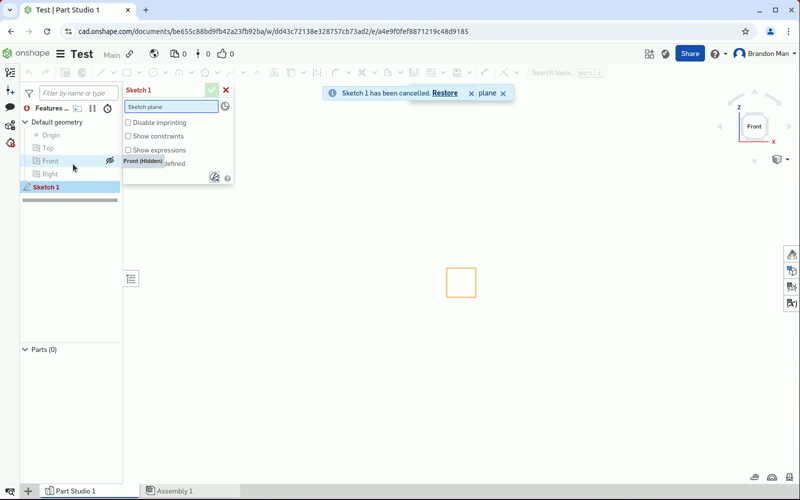
click(73, 163)
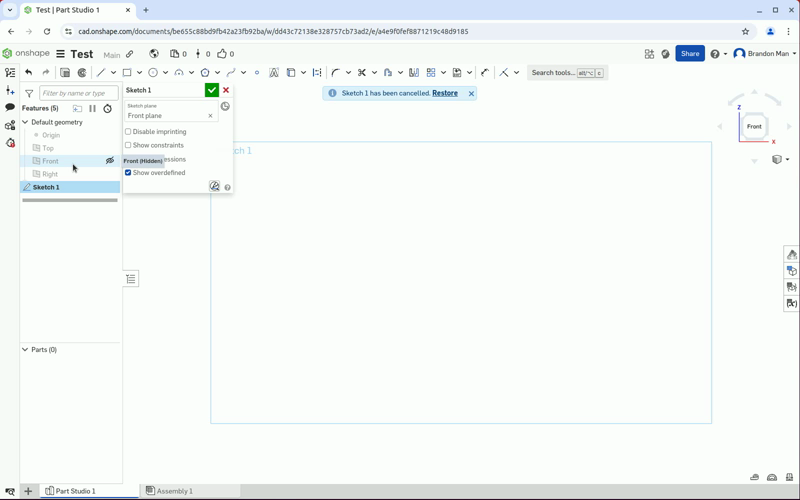
mouse_move(73, 352)
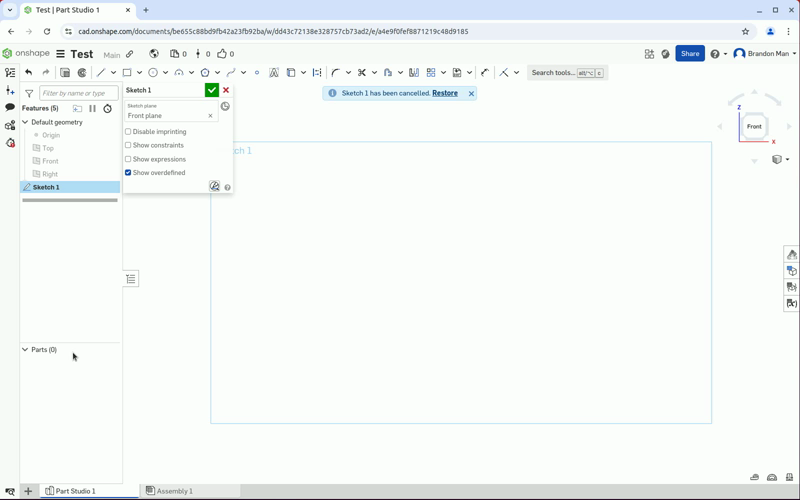
key(y)
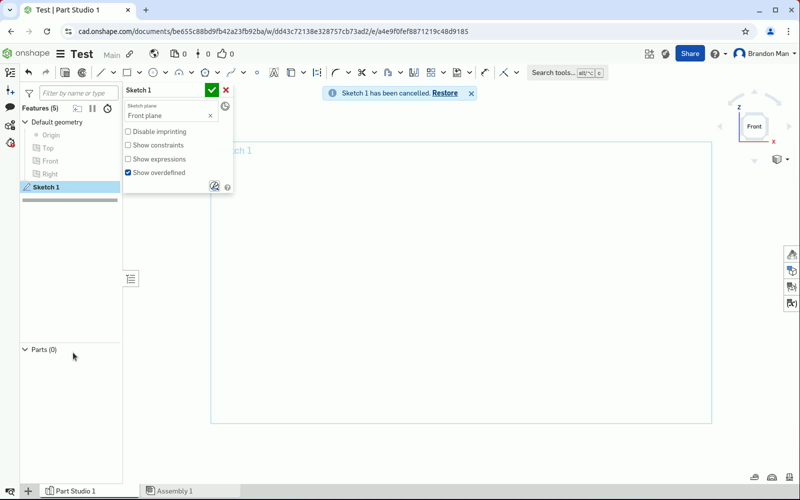
key(l)
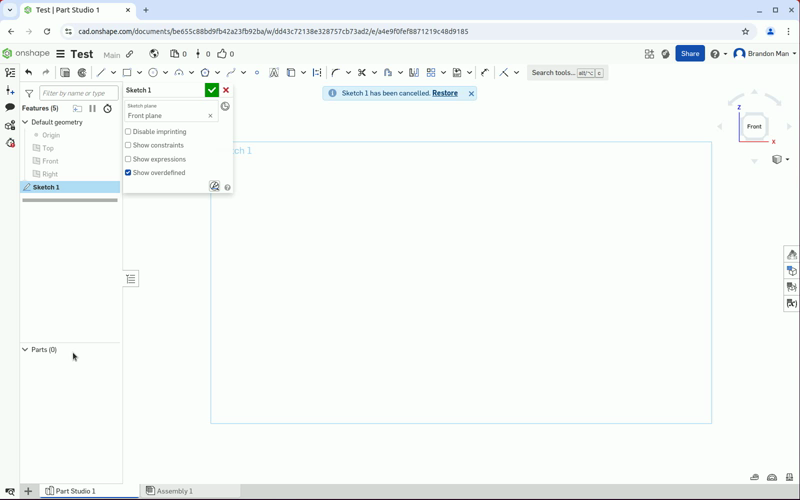
key_down(shift)
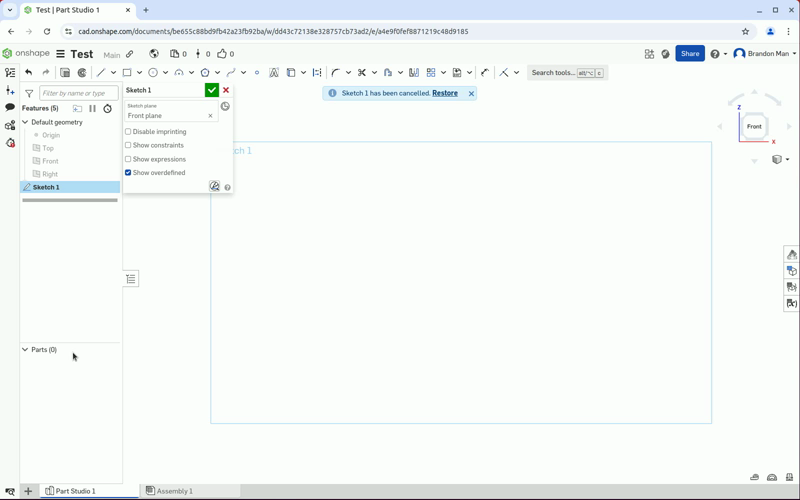
mouse_move(460, 282)
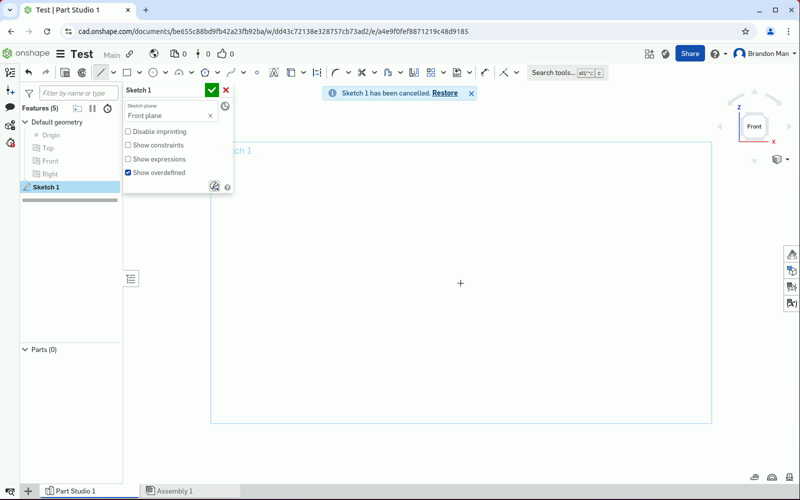
click(460, 282)
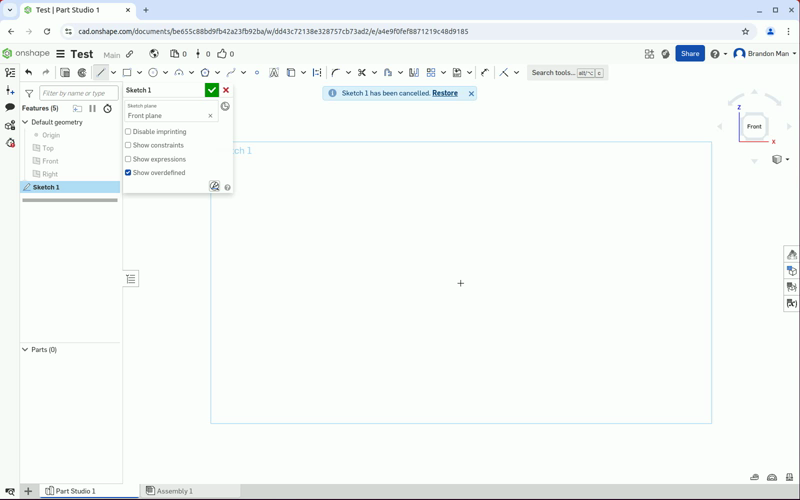
key_up(shift)
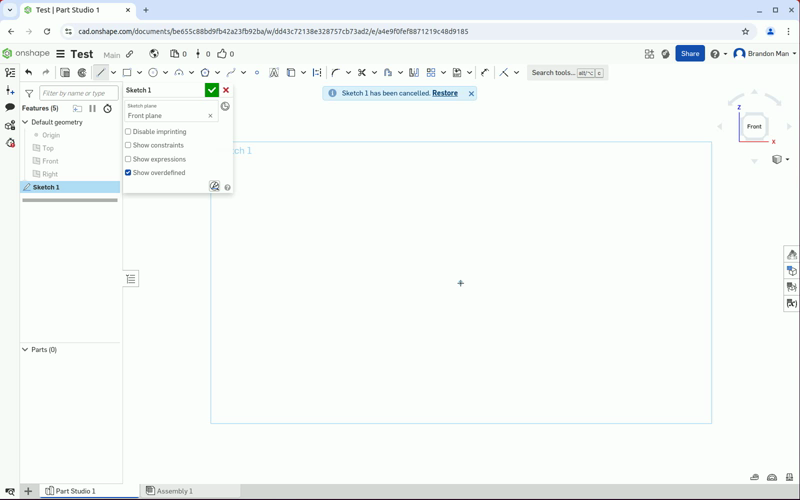
key_down(shift)
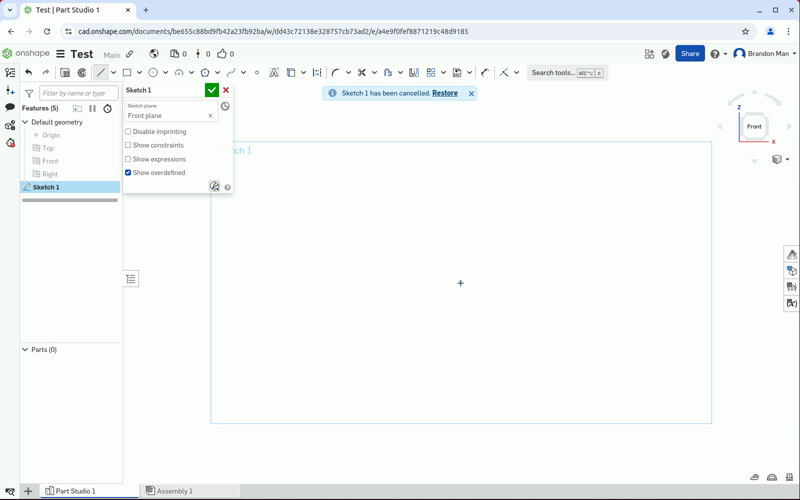
mouse_move(490, 282)
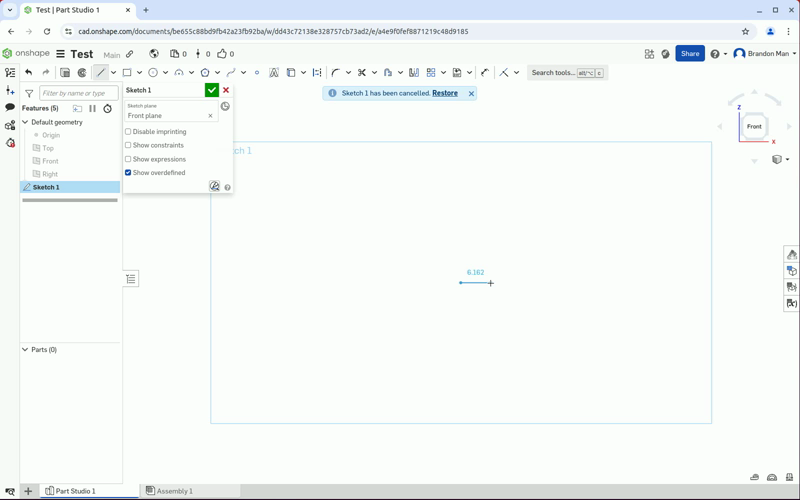
mouse_move(511, 282)
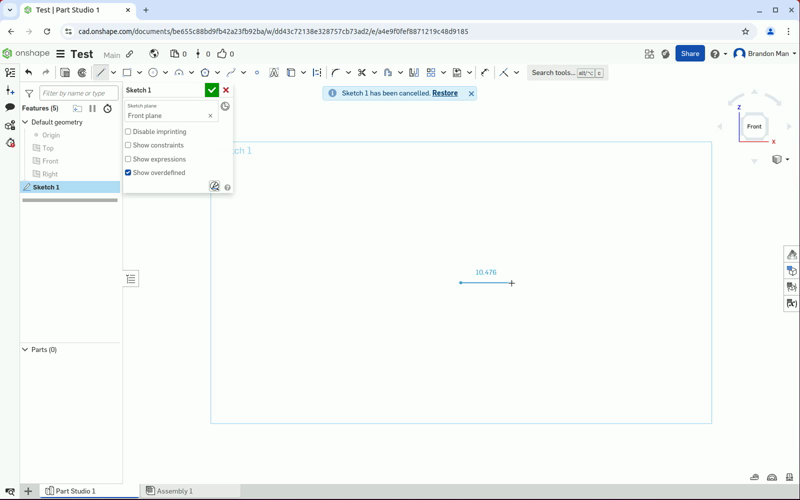
click(511, 282)
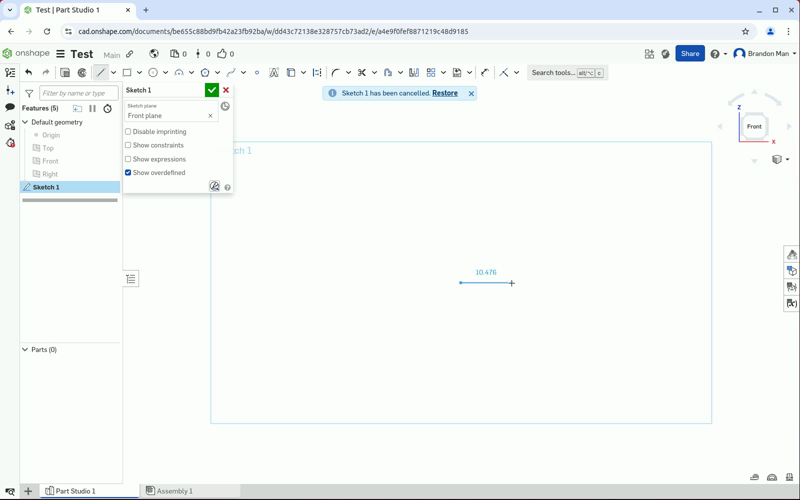
key_up(shift)
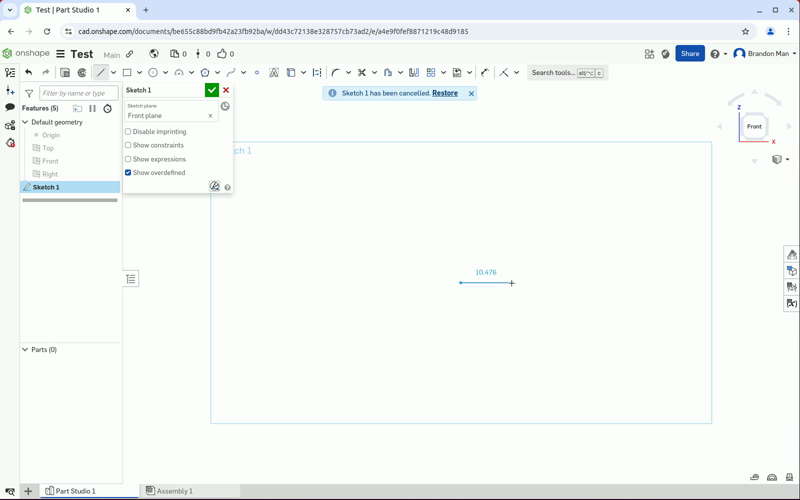
key_down(shift)
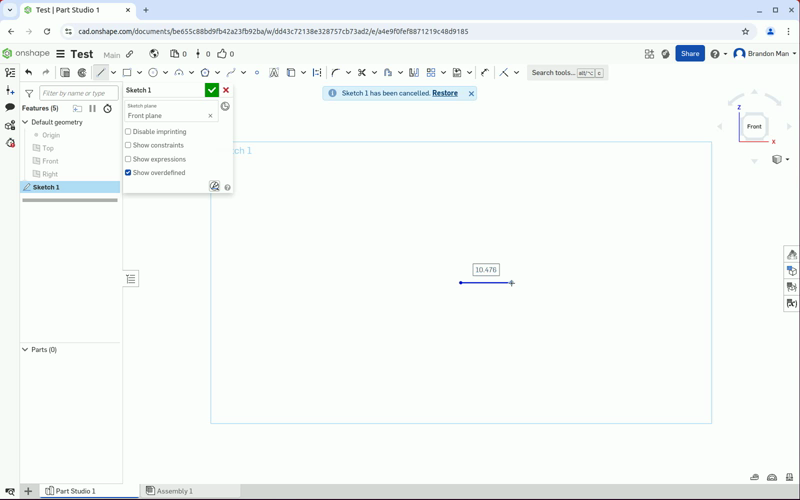
mouse_move(541, 282)
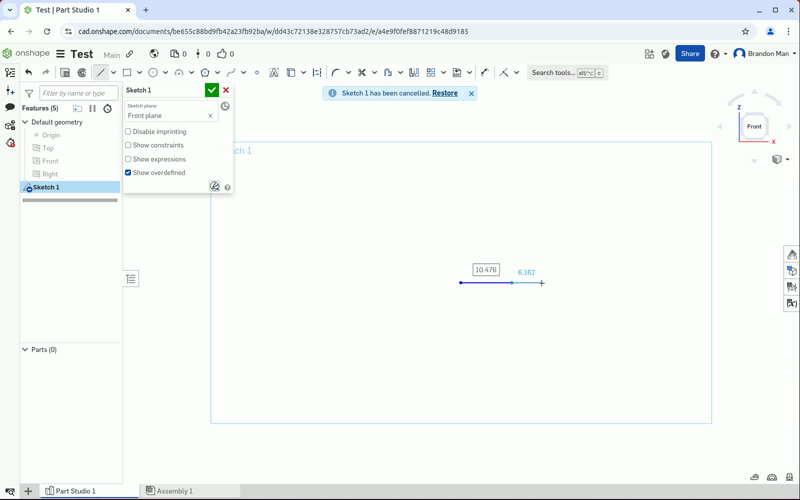
mouse_move(511, 245)
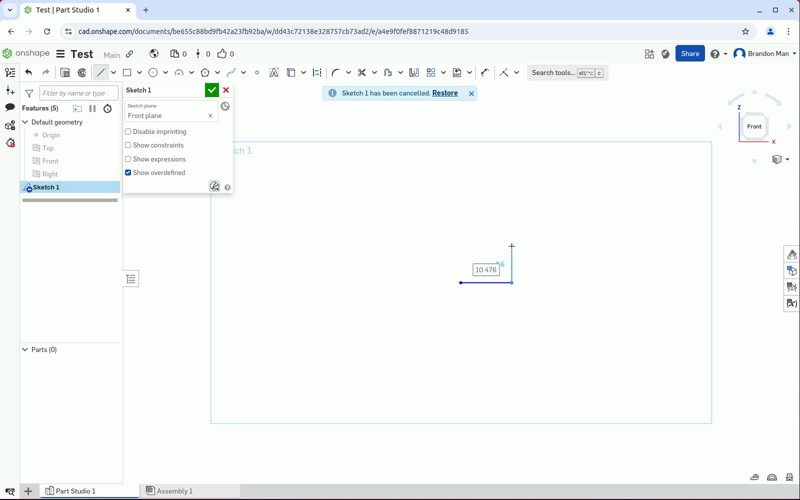
click(511, 245)
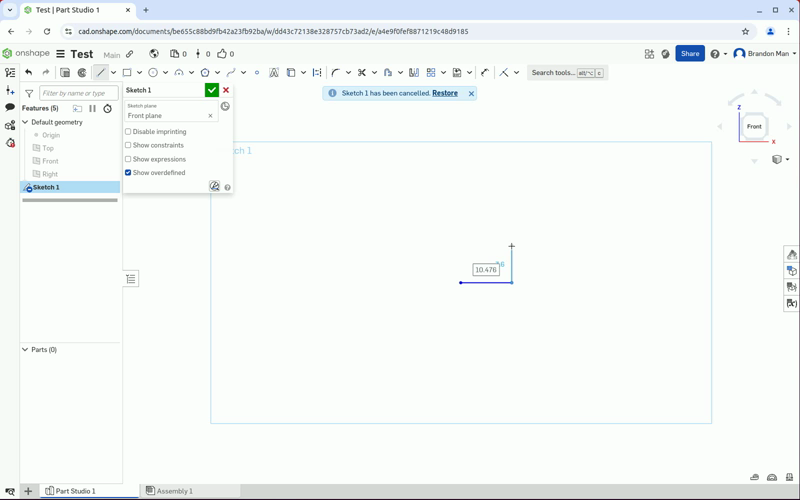
key_up(shift)
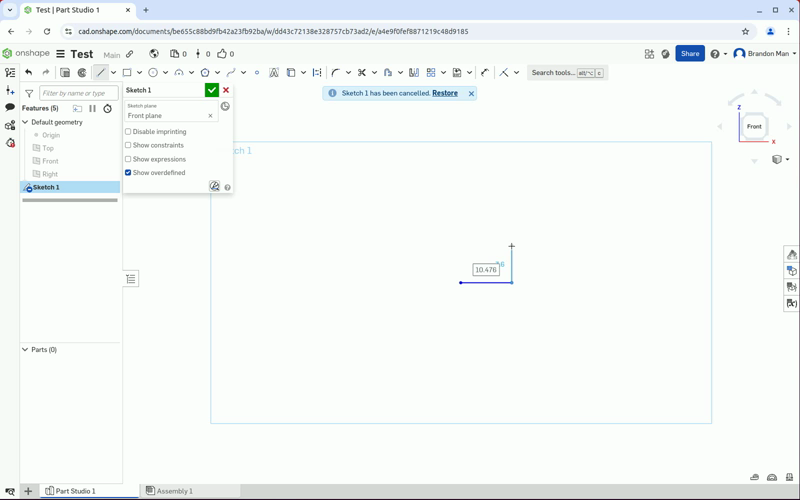
key_down(shift)
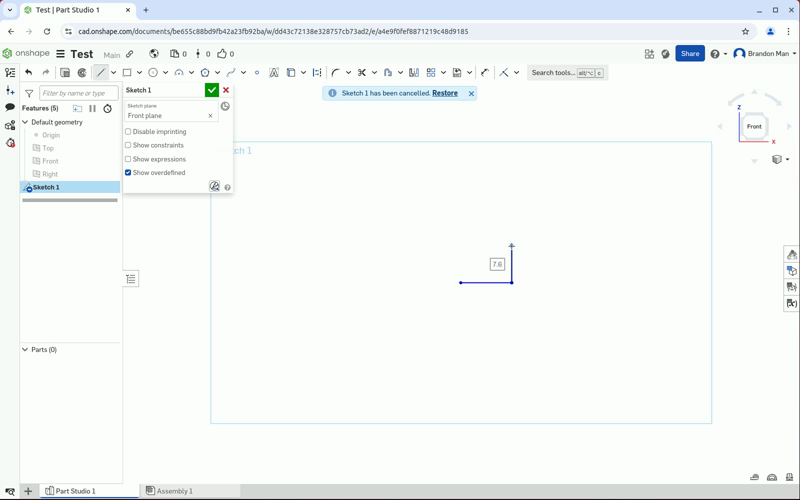
mouse_move(541, 245)
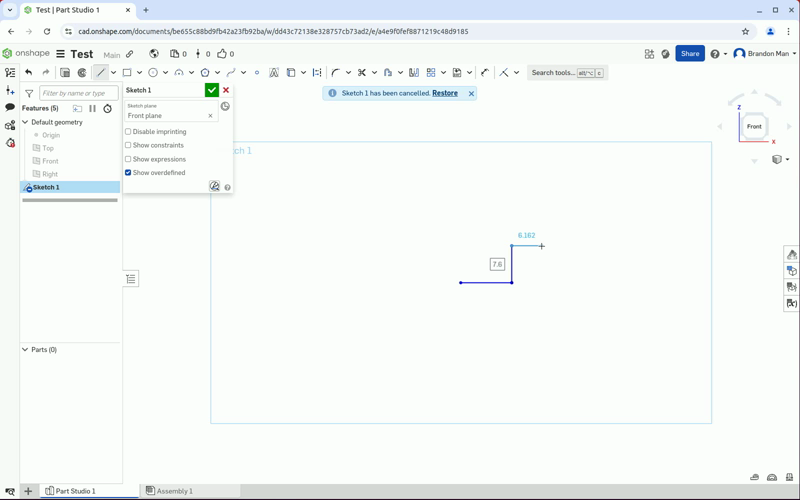
mouse_move(460, 245)
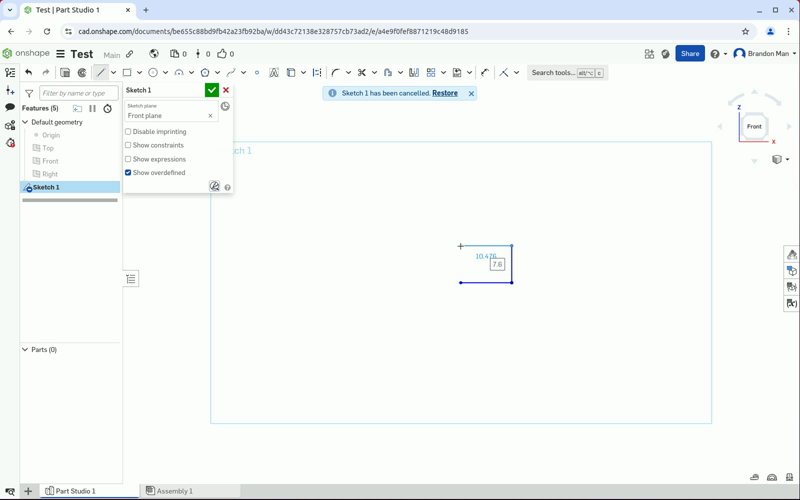
click(460, 245)
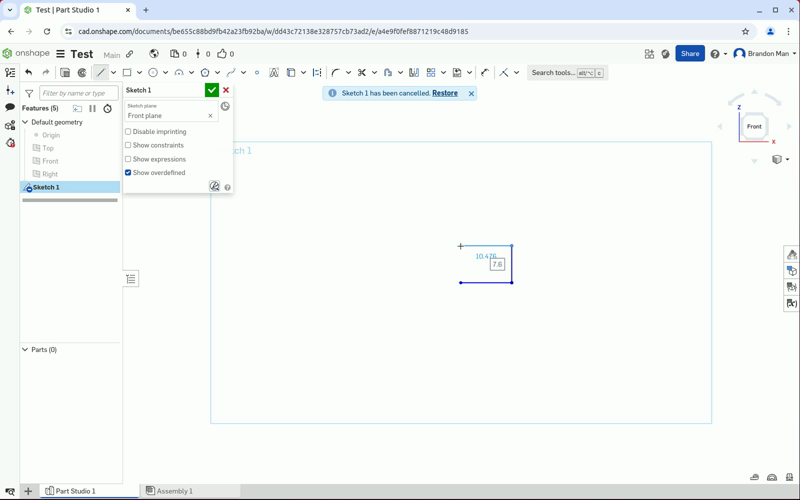
key_up(shift)
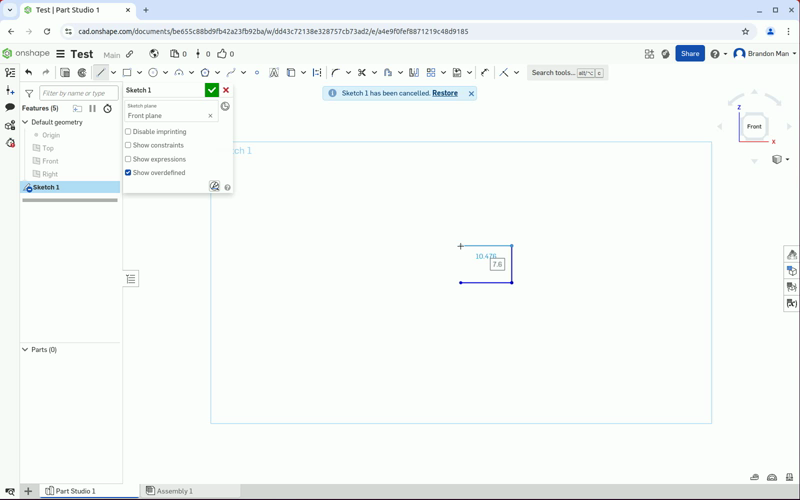
mouse_move(490, 245)
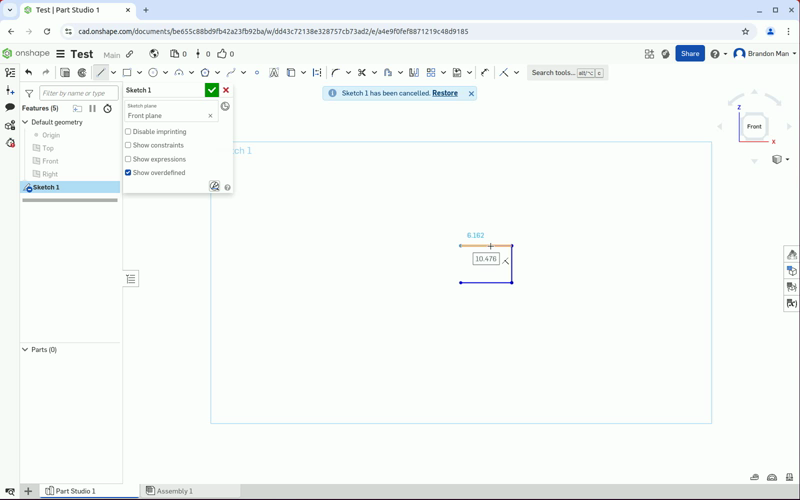
key_down(shift)
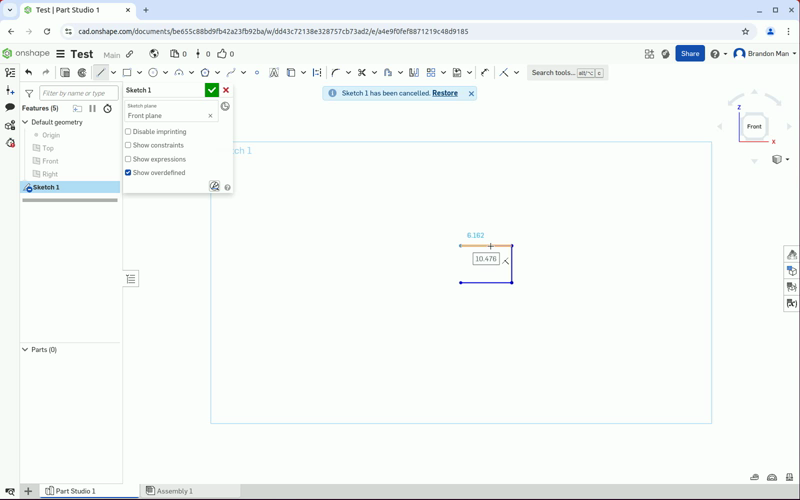
mouse_move(460, 282)
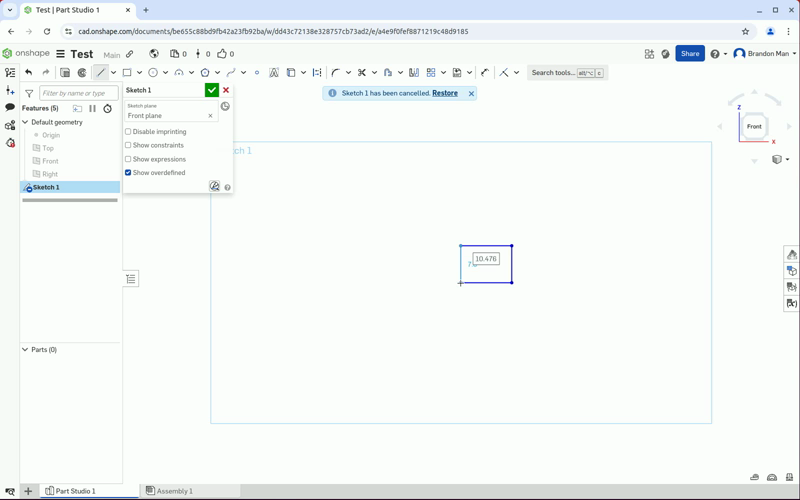
key_up(shift)
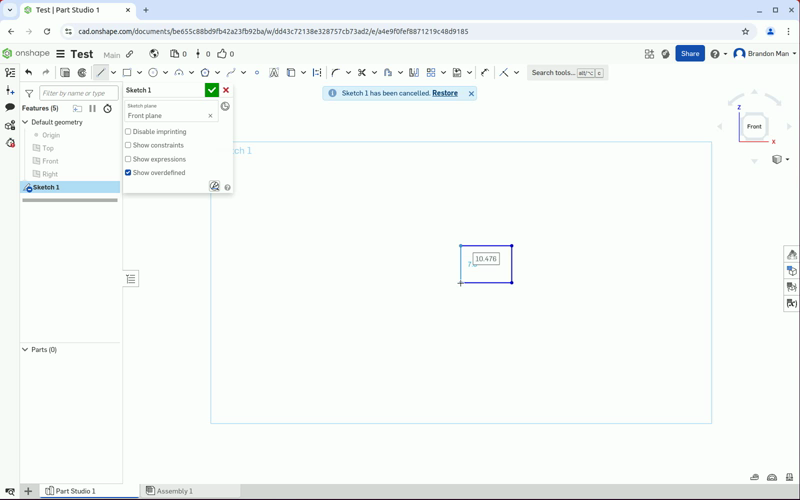
click(460, 282)
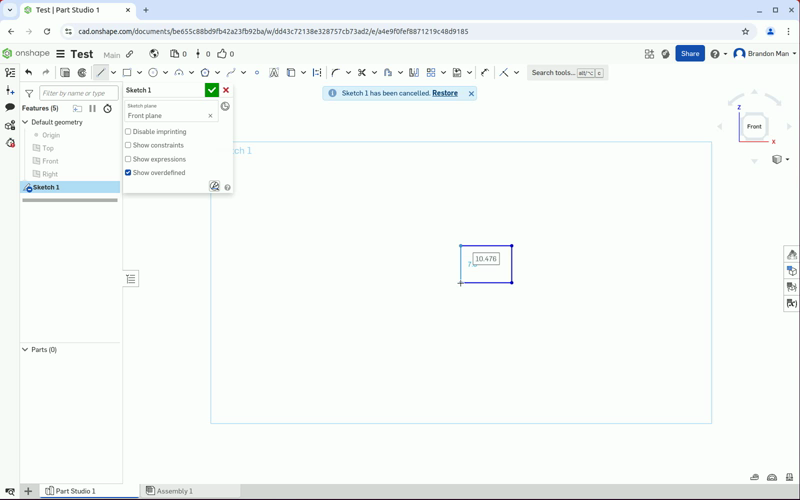
key(esc)
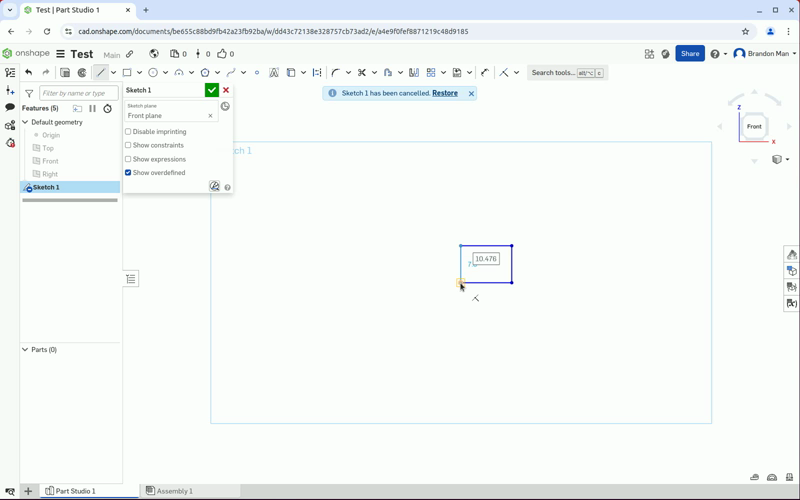
mouse_move(493, 270)
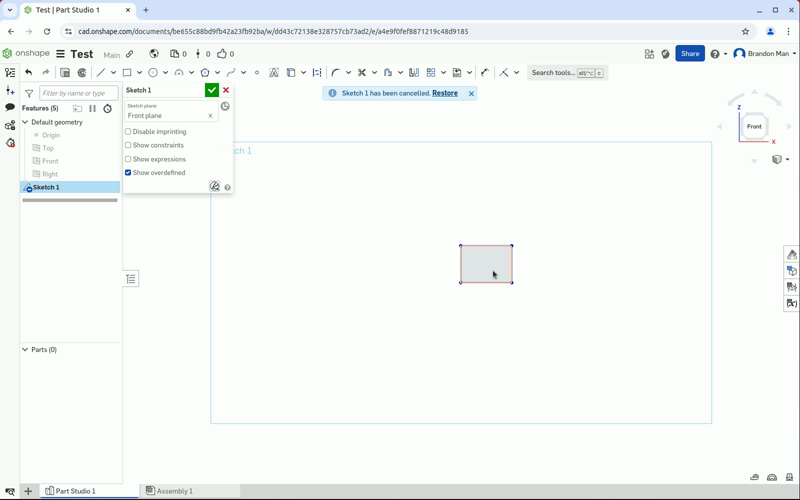
click(493, 270)
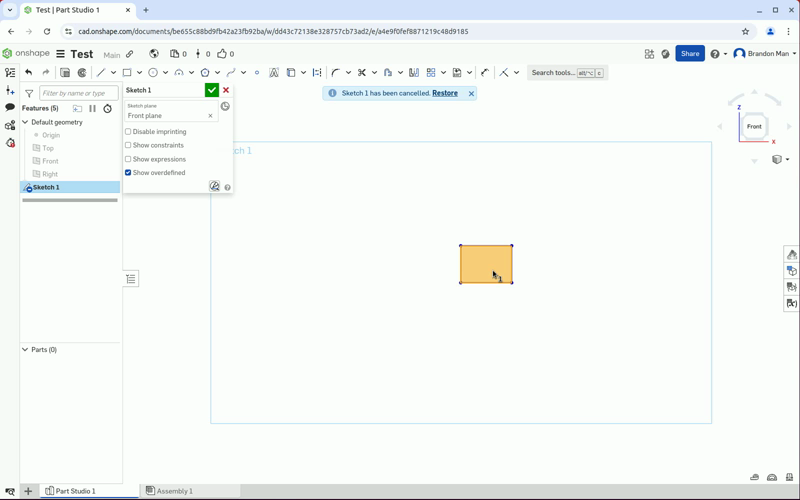
mouse_move(73, 352)
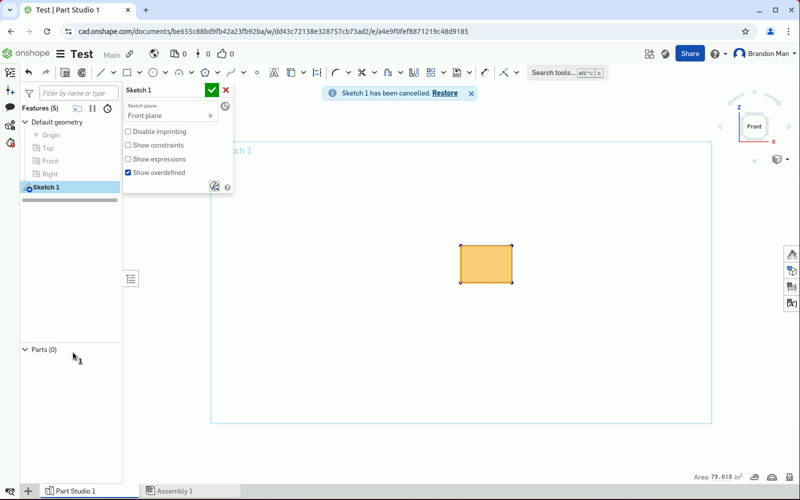
key(shift+y)
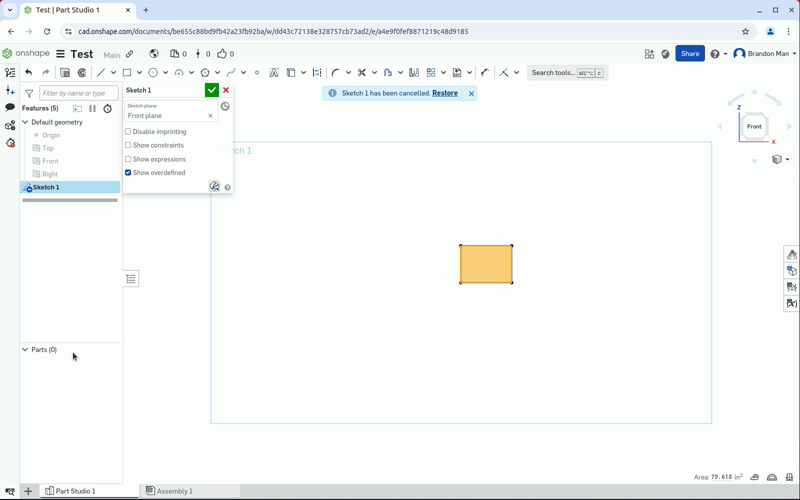
key(shift+e)
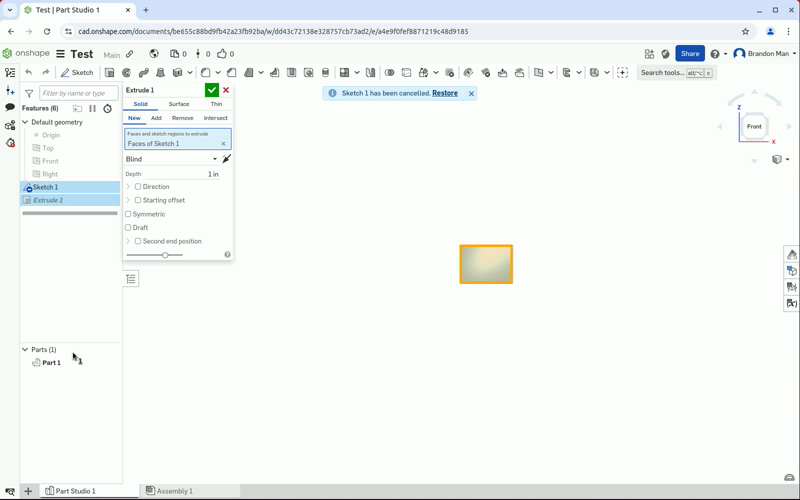
mouse_move(143, 106)
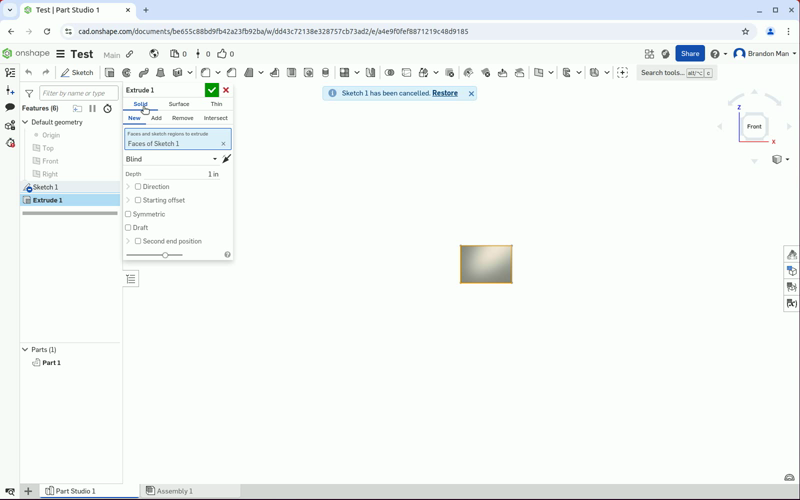
click(143, 106)
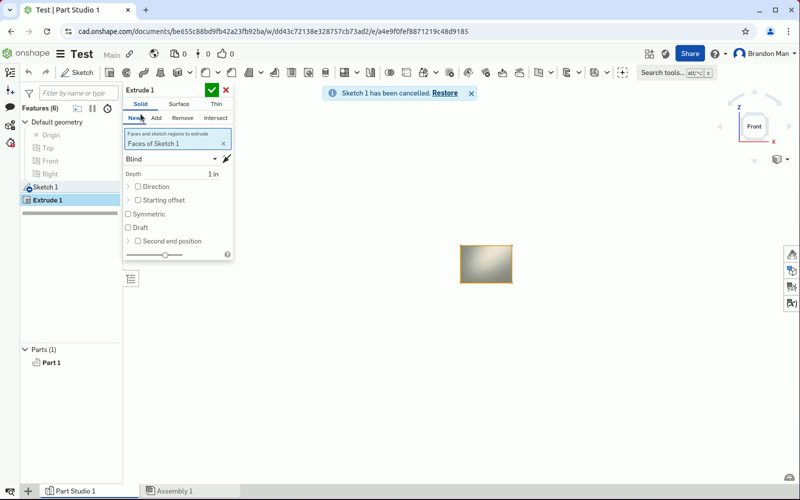
mouse_move(137, 120)
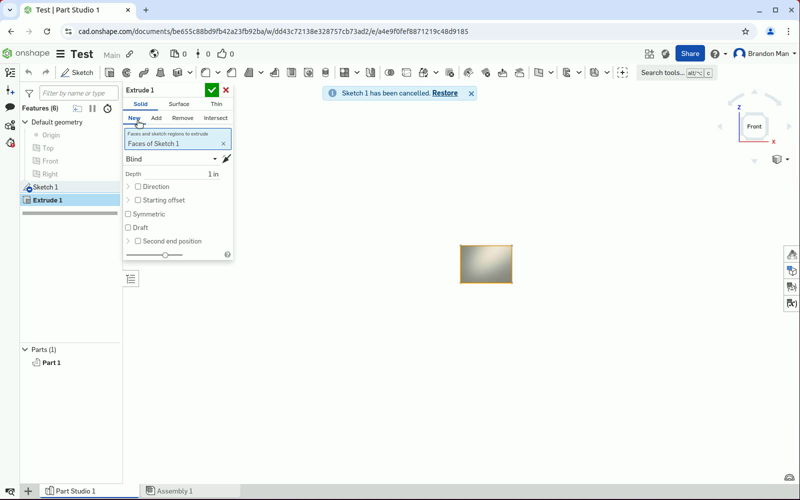
click(137, 120)
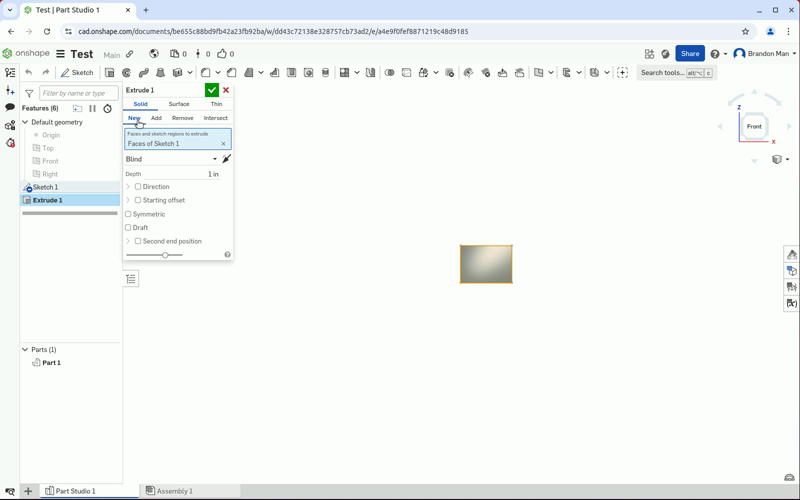
key(tab, 4)
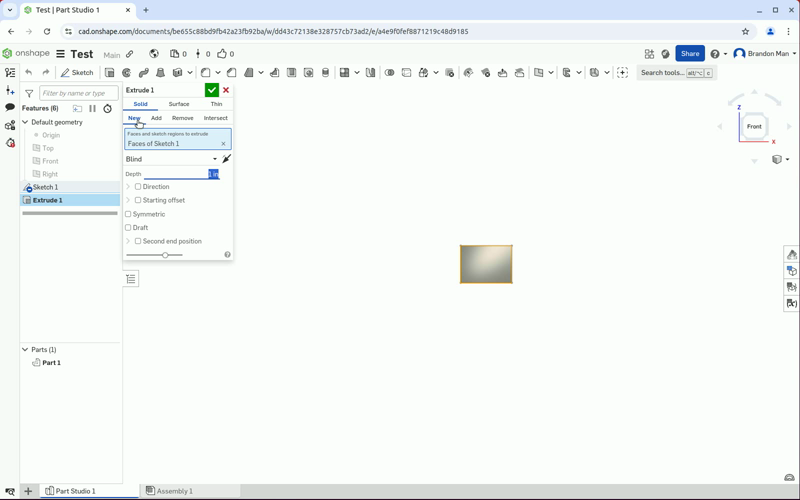
text(23.108)
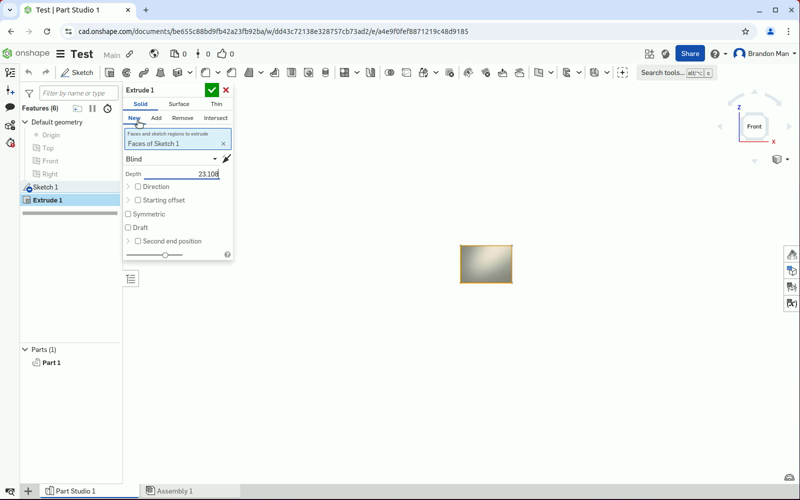
key(enter)
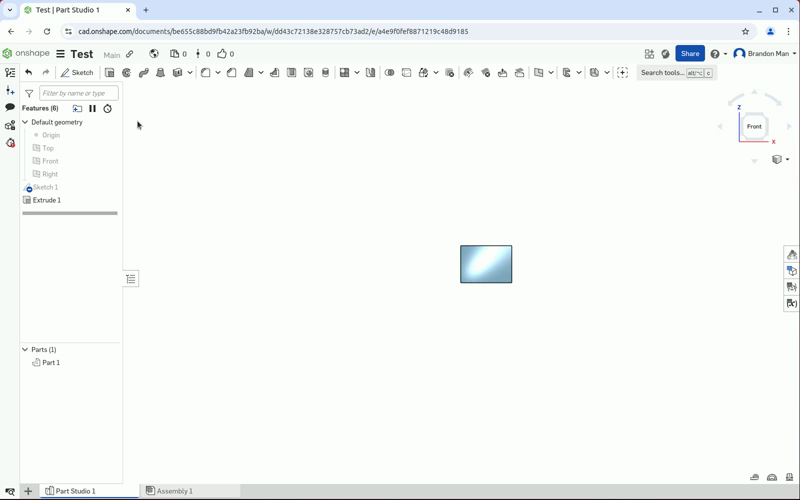
key(shift+h)
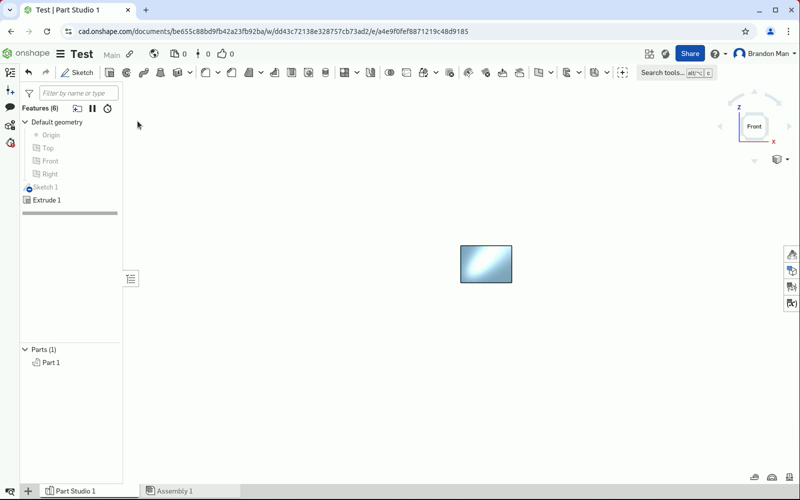
key(shift+h)
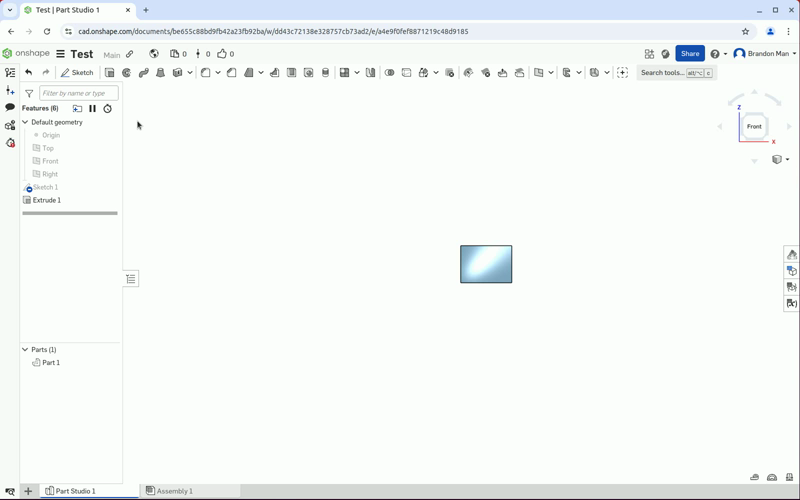
mouse_move(73, 189)
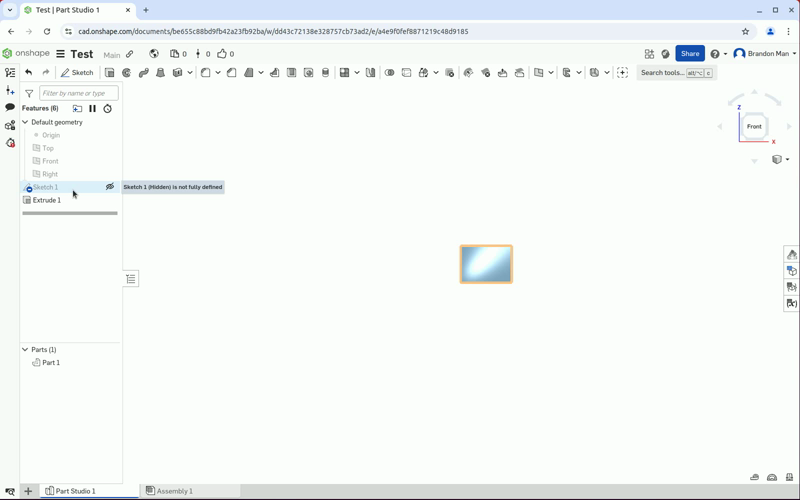
click(73, 189)
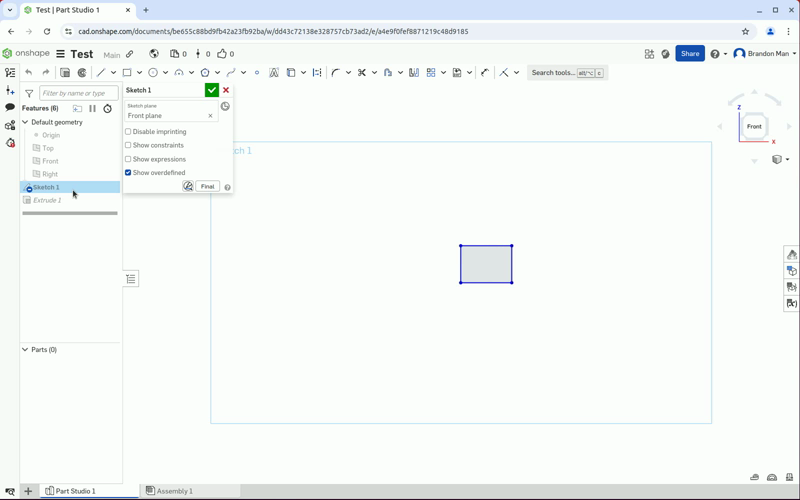
mouse_move(229, 92)
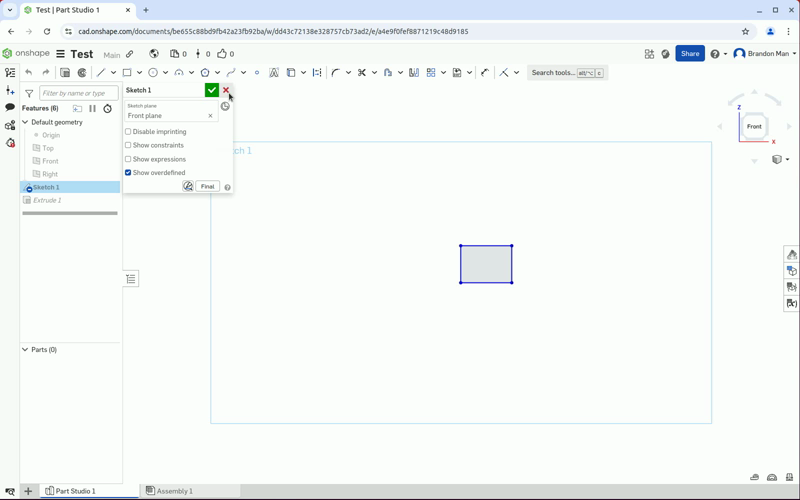
click(229, 92)
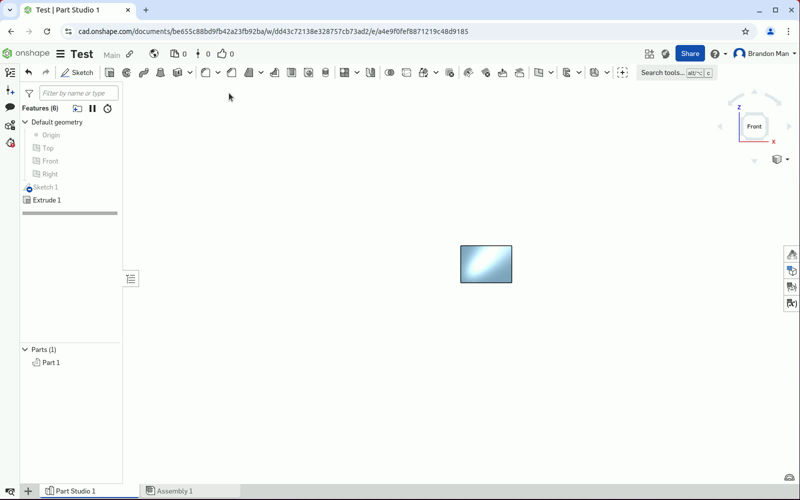
mouse_move(73, 352)
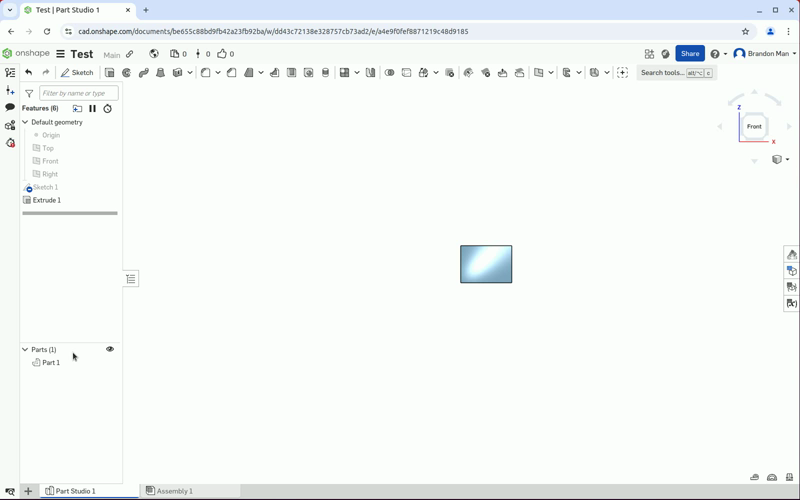
key(y)
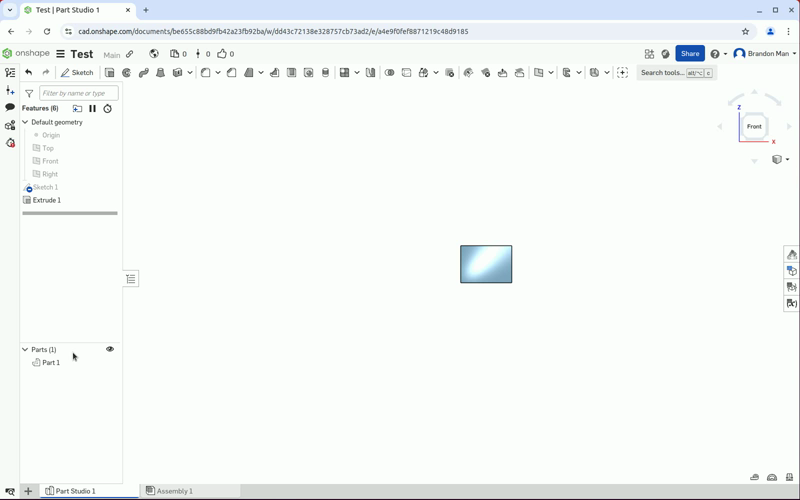
key(shift+p)
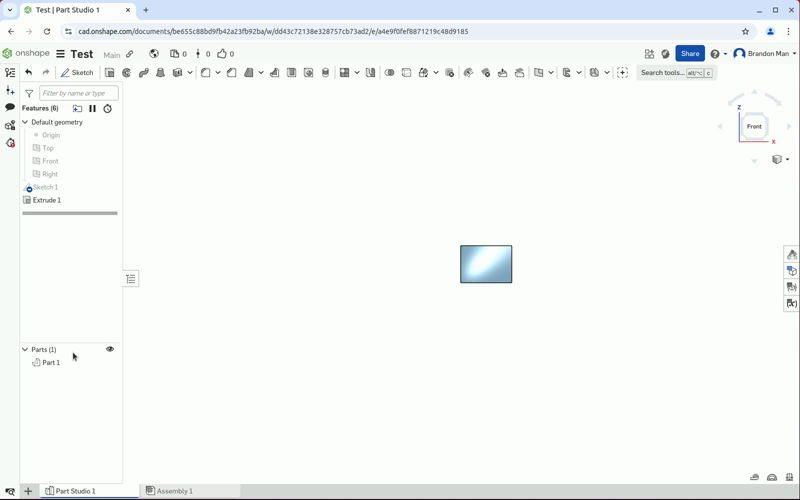
key(space)
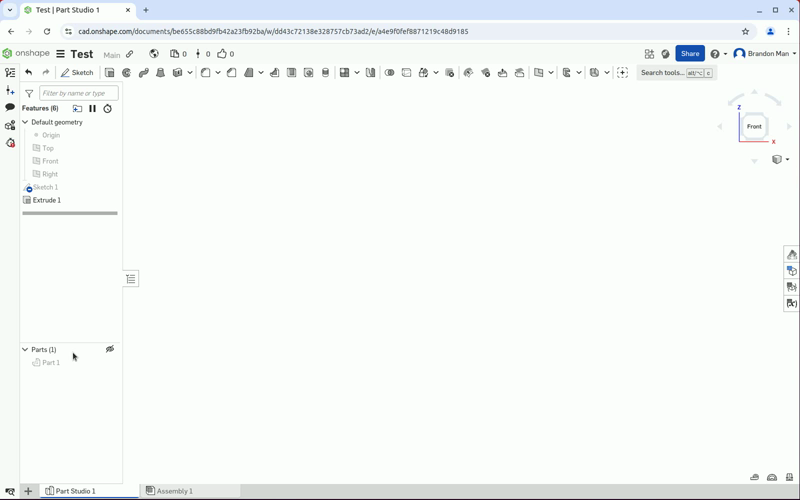
key_down(shift)
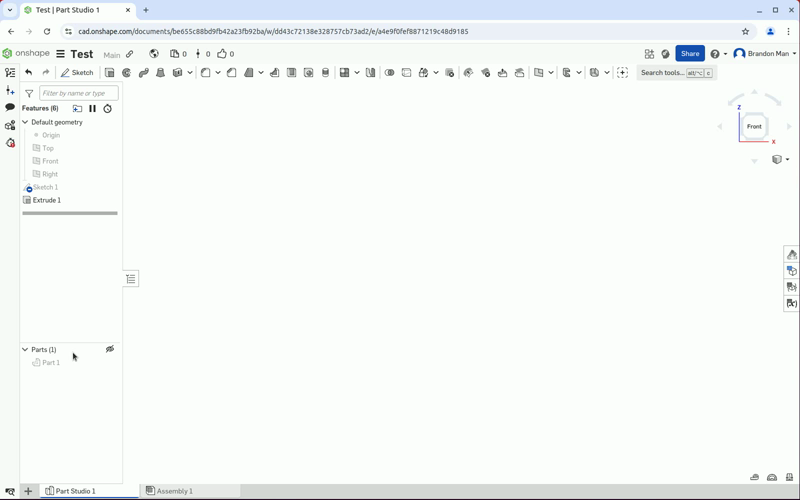
key(down)
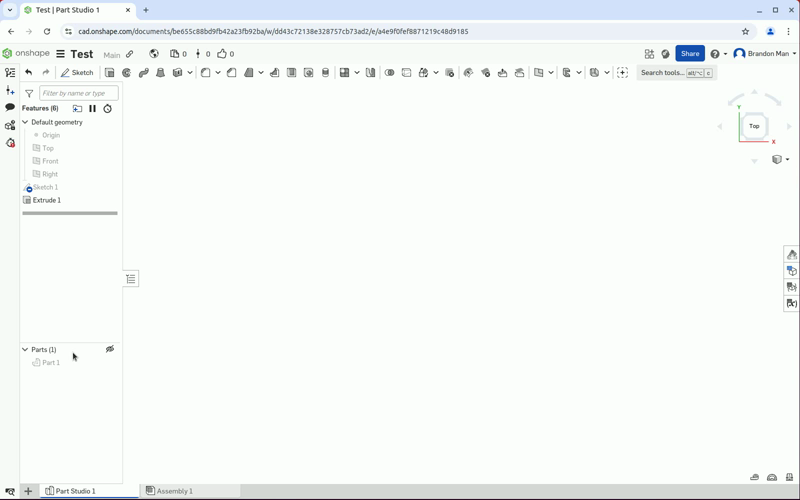
key_up(shift)
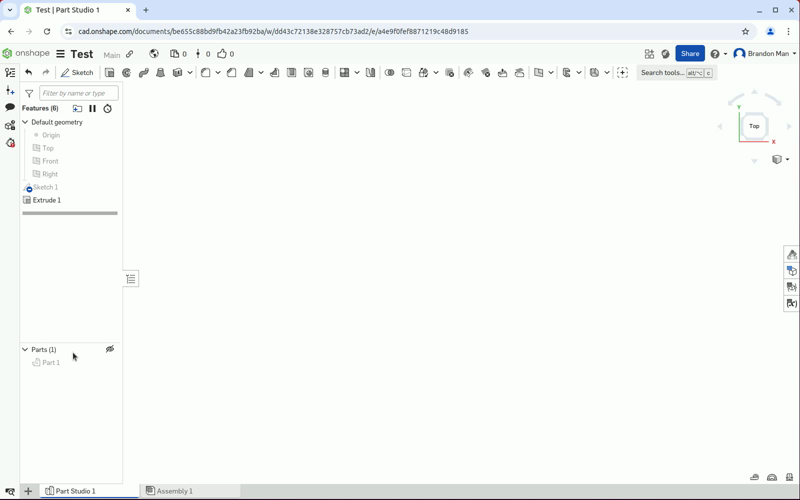
mouse_move(73, 352)
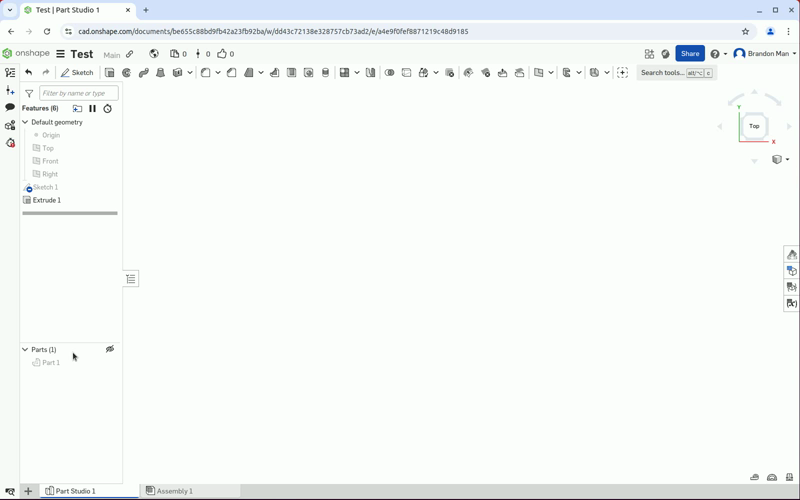
key(shift+y)
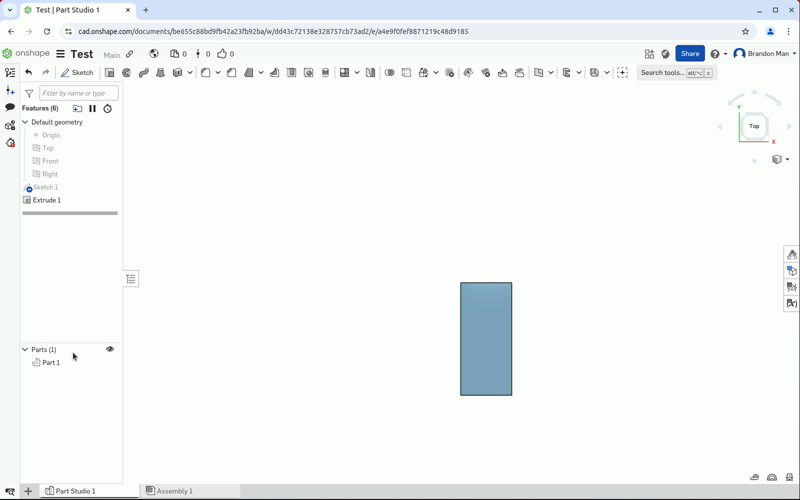
mouse_move(541, 75)
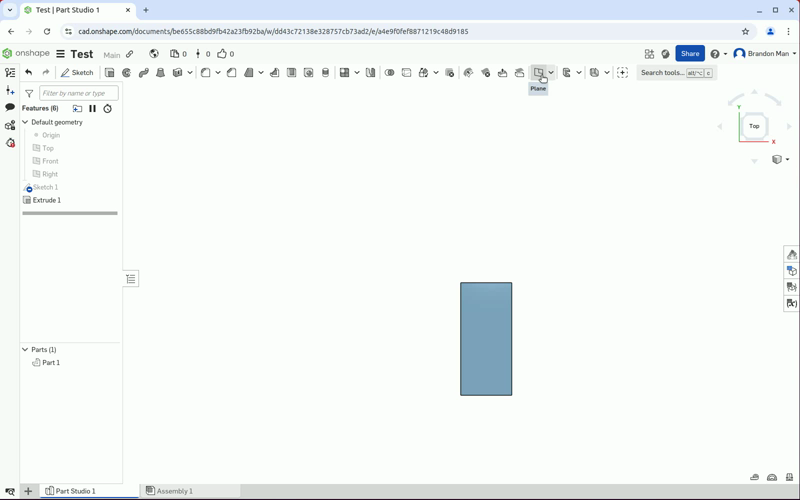
click(541, 75)
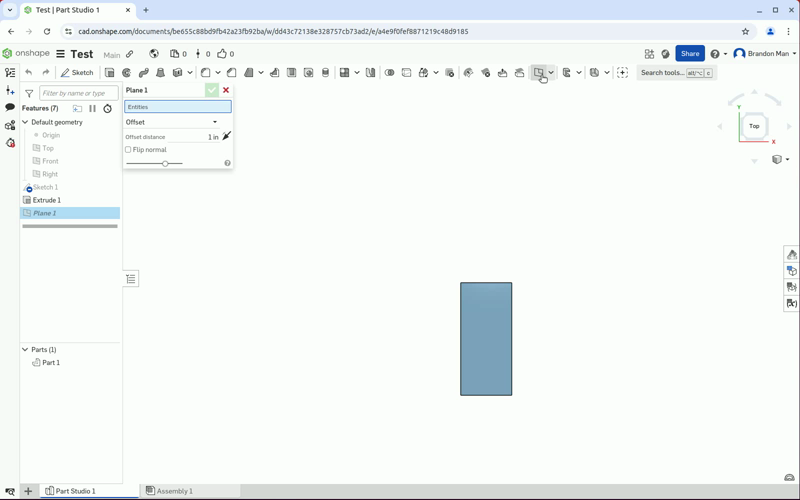
mouse_move(73, 150)
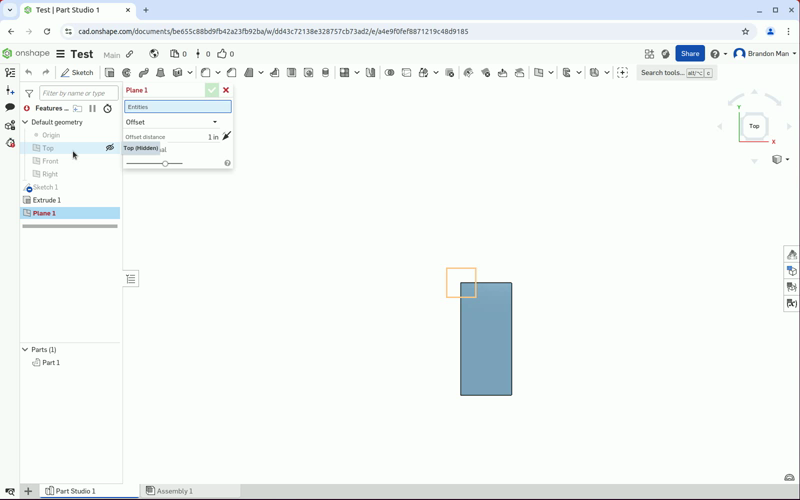
click(73, 150)
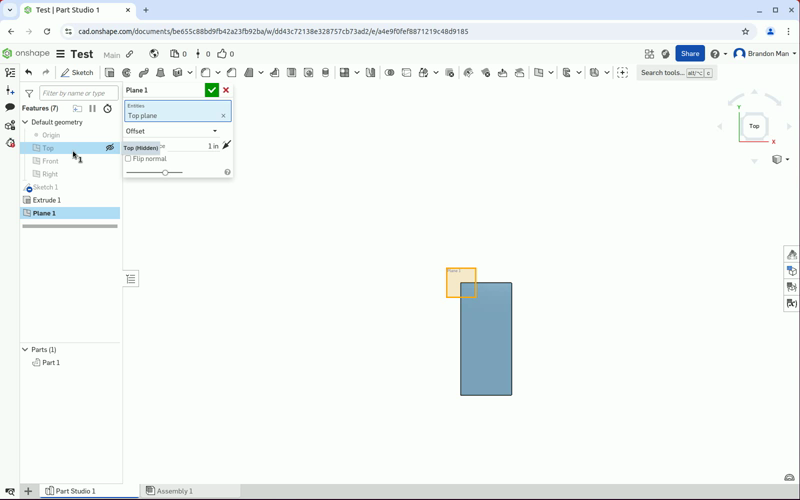
key(tab, 2)
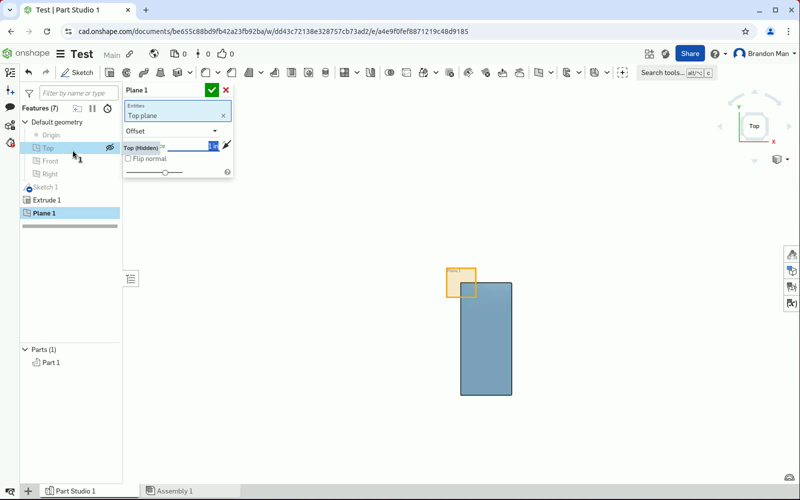
text(7.456)
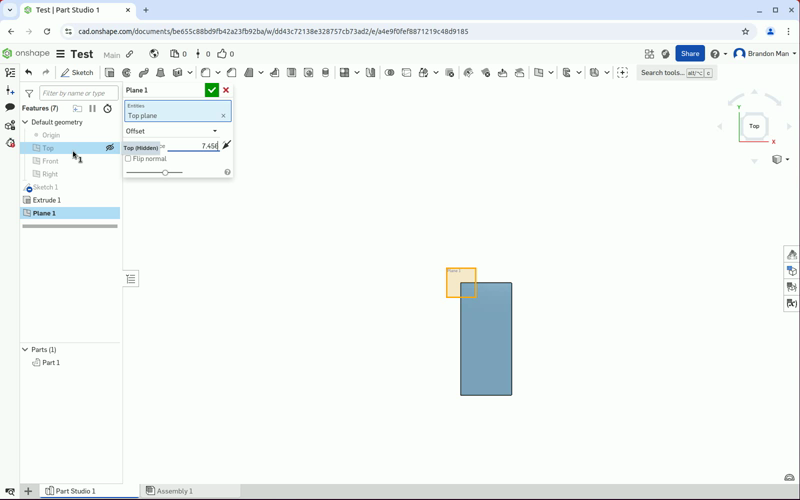
key(enter, 2)
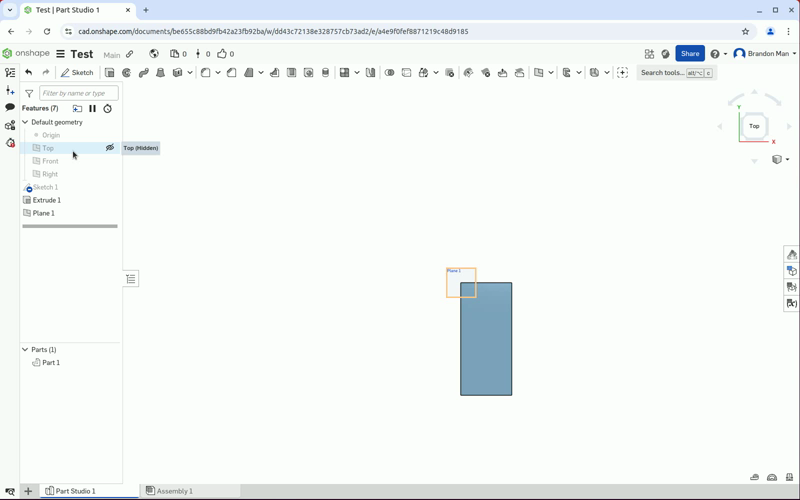
key(shift+s)
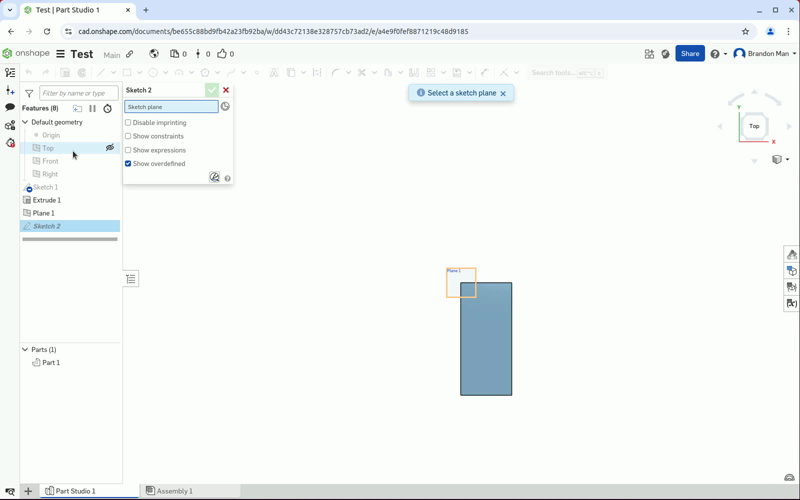
mouse_move(73, 215)
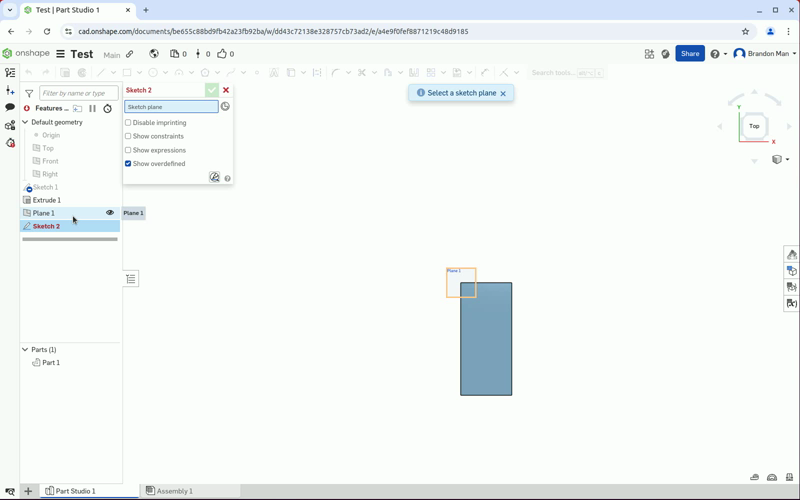
click(73, 215)
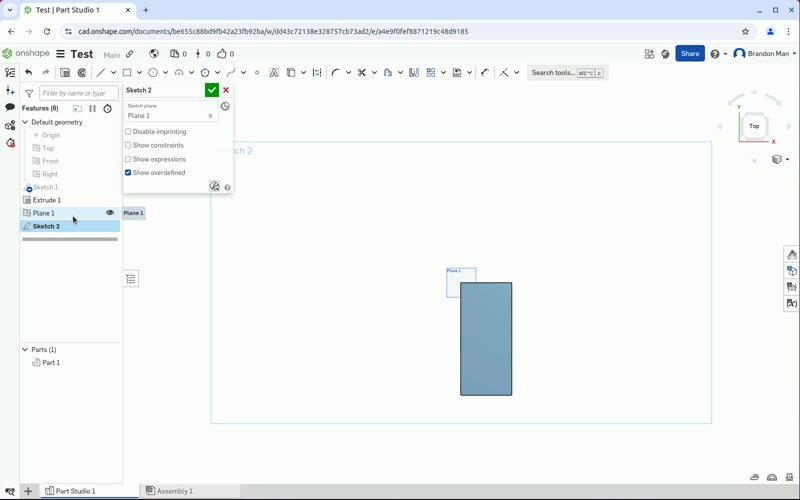
mouse_move(73, 352)
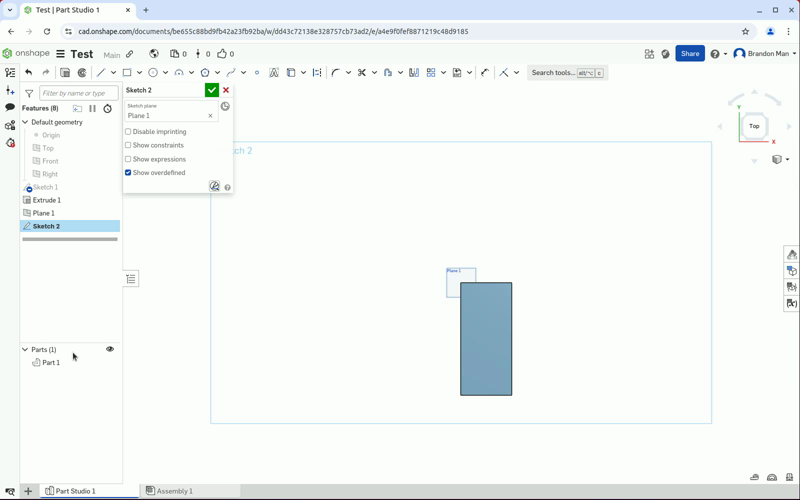
key(y)
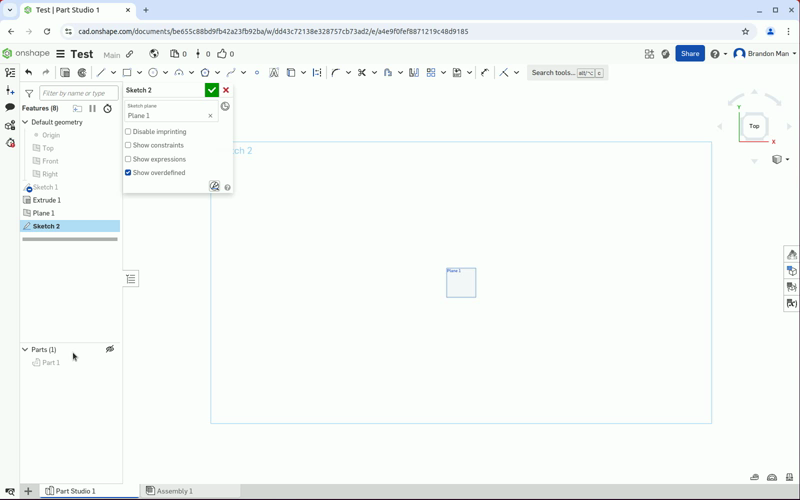
key(l)
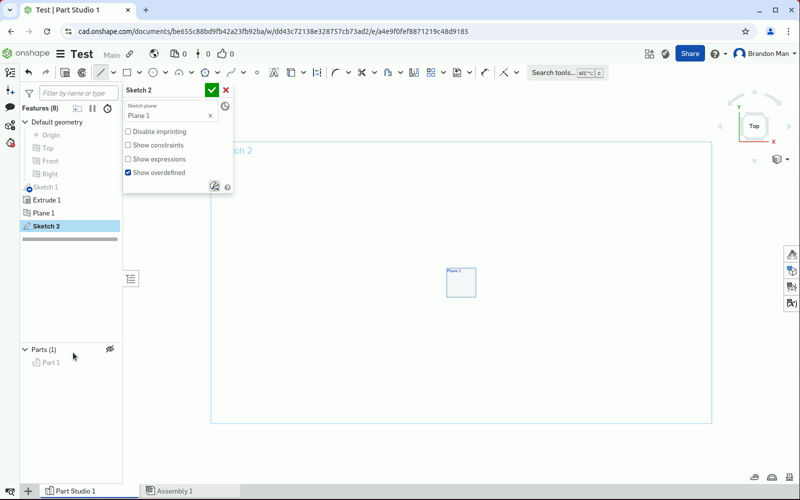
key_down(shift)
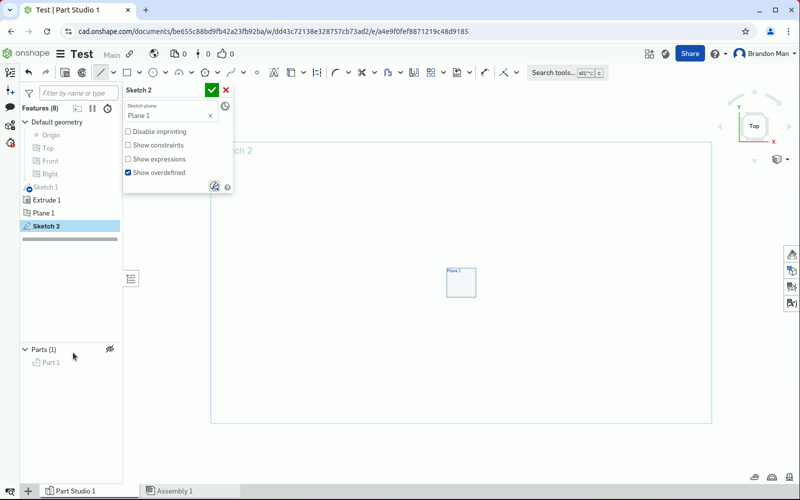
mouse_move(460, 395)
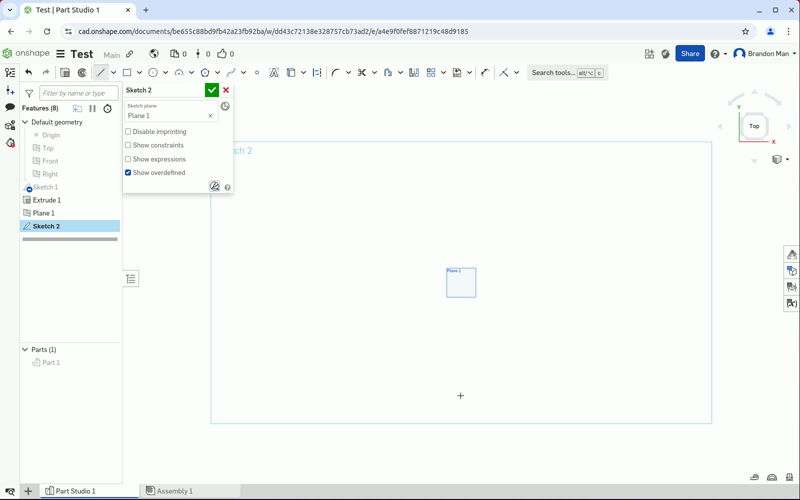
click(460, 395)
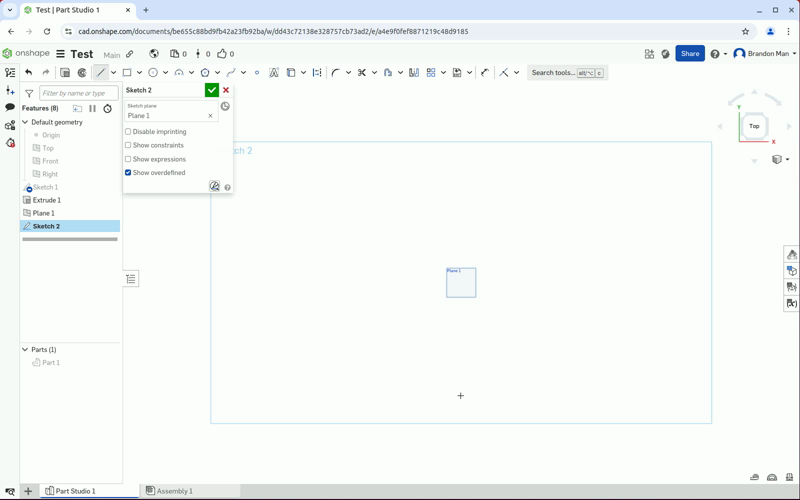
key_up(shift)
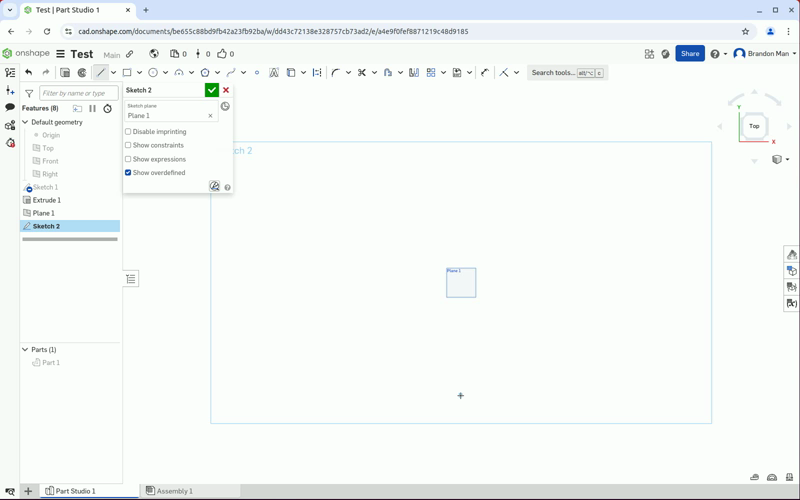
key_down(shift)
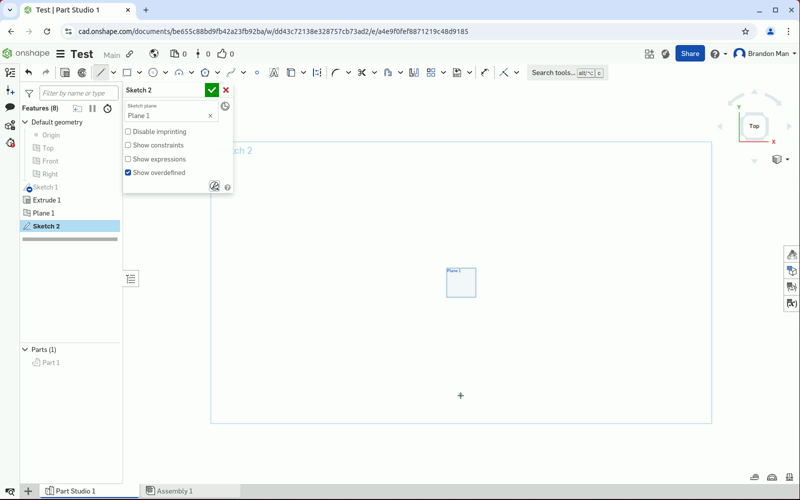
mouse_move(490, 395)
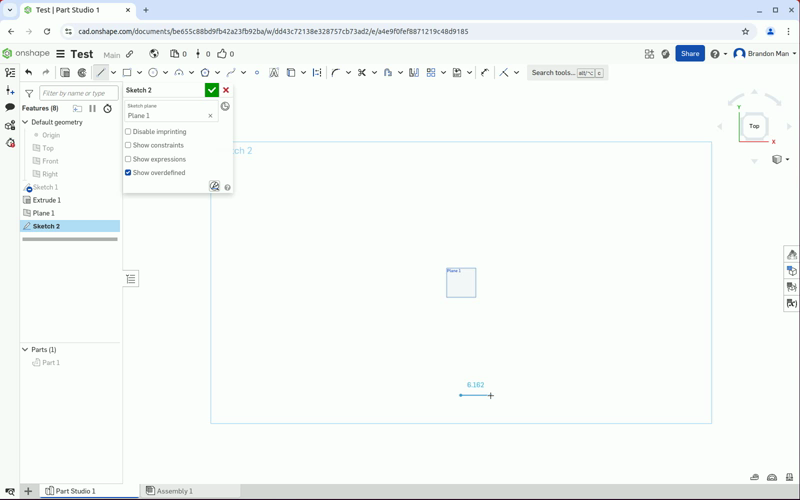
mouse_move(481, 395)
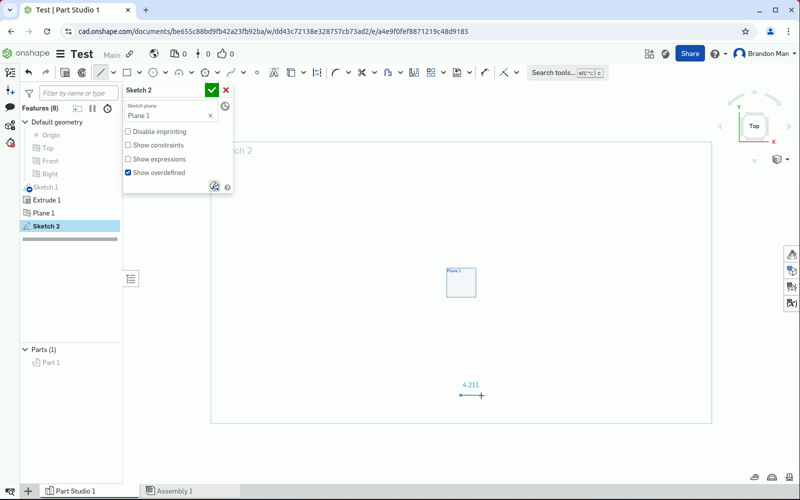
click(481, 395)
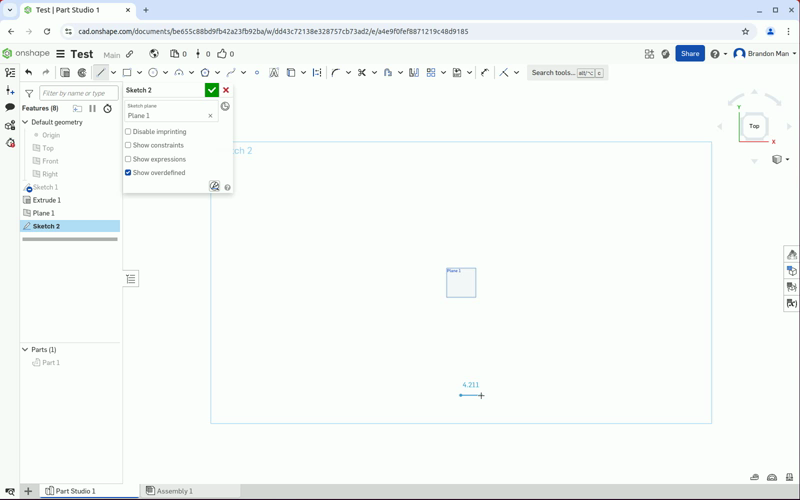
key_up(shift)
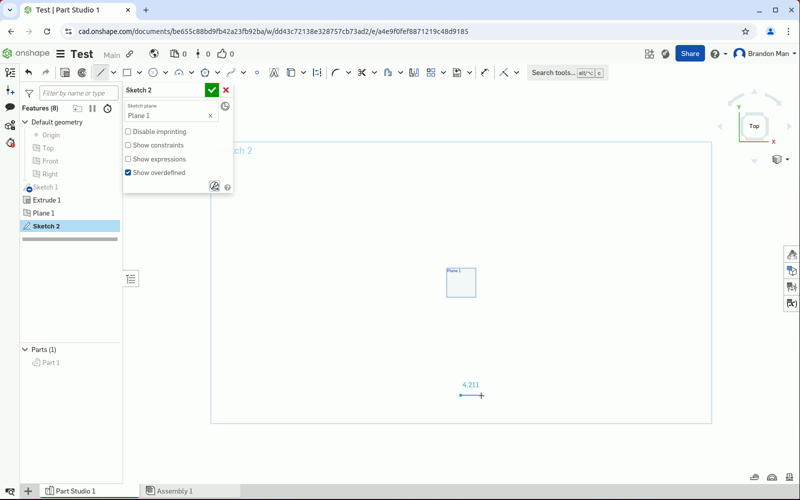
key_down(shift)
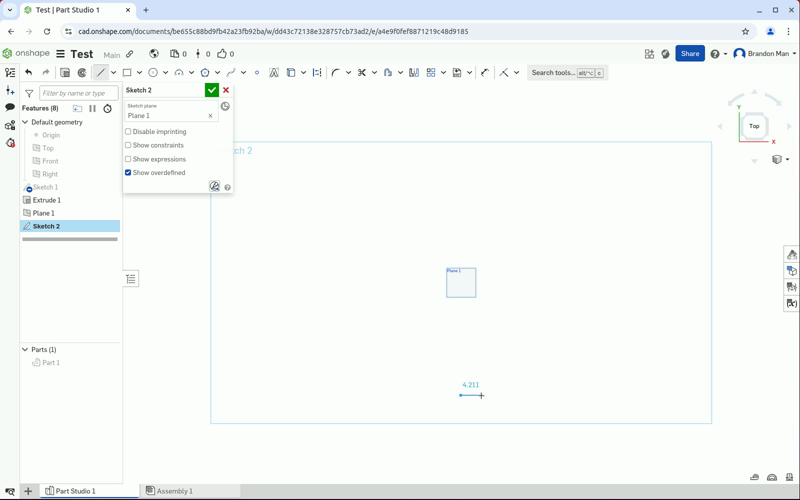
mouse_move(511, 395)
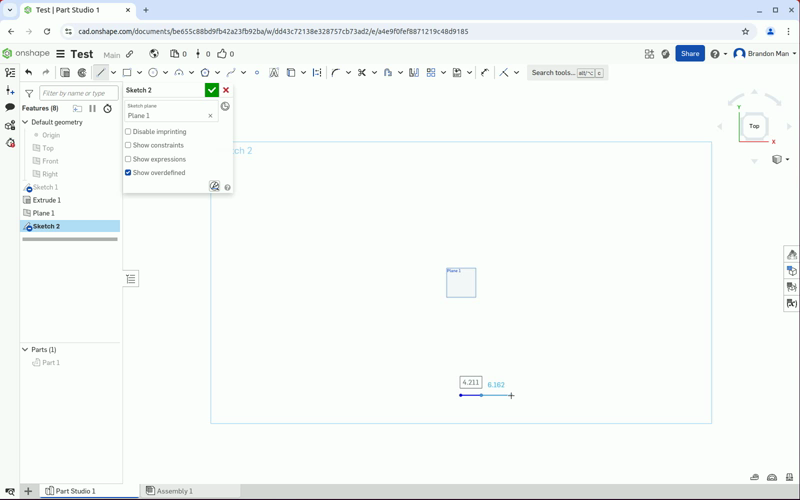
mouse_move(481, 372)
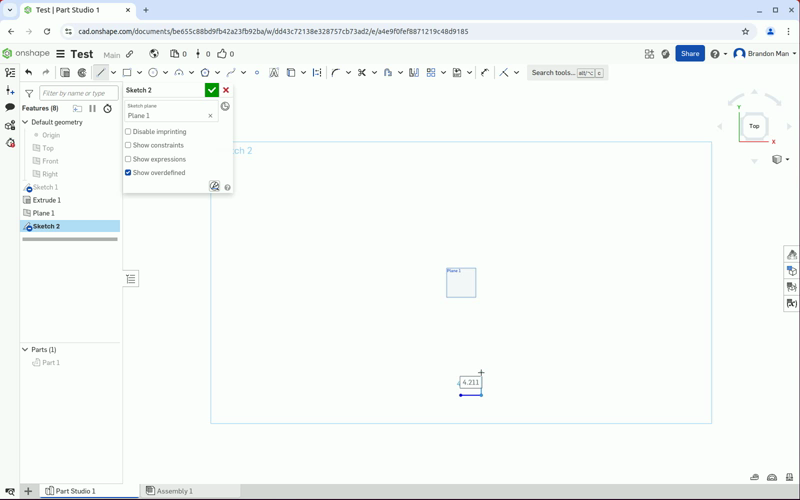
click(481, 372)
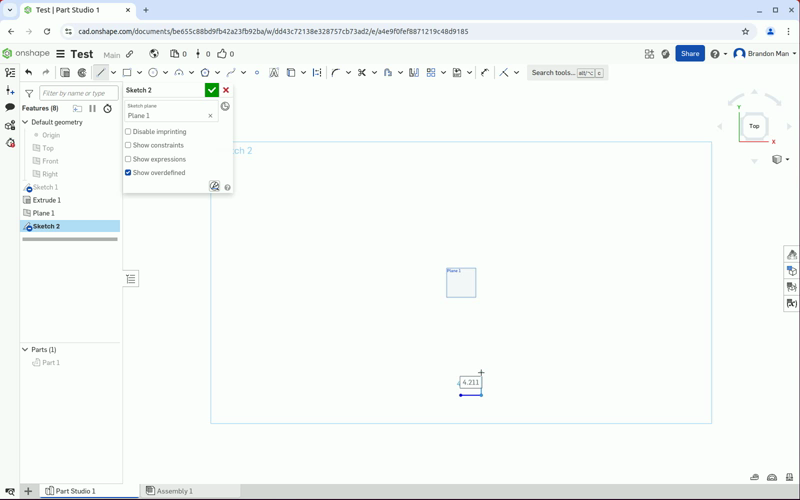
key_up(shift)
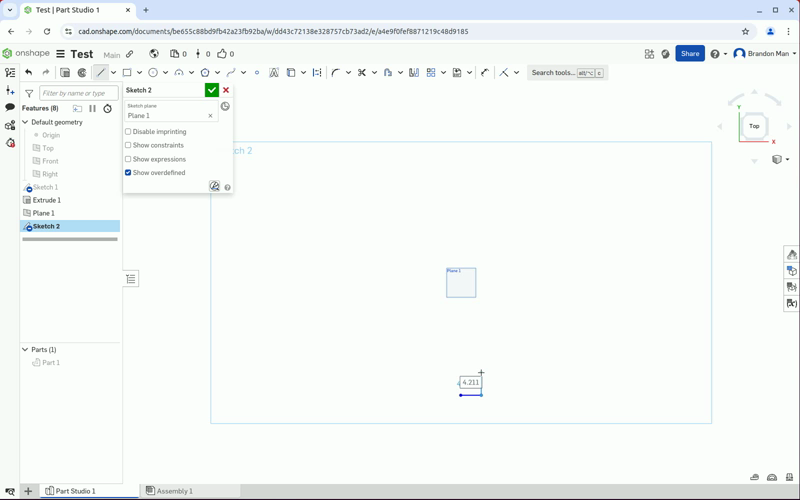
key_down(shift)
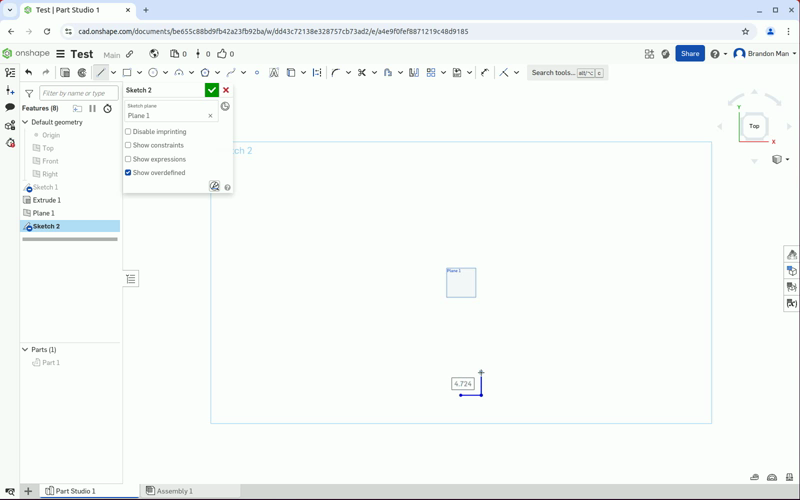
mouse_move(511, 372)
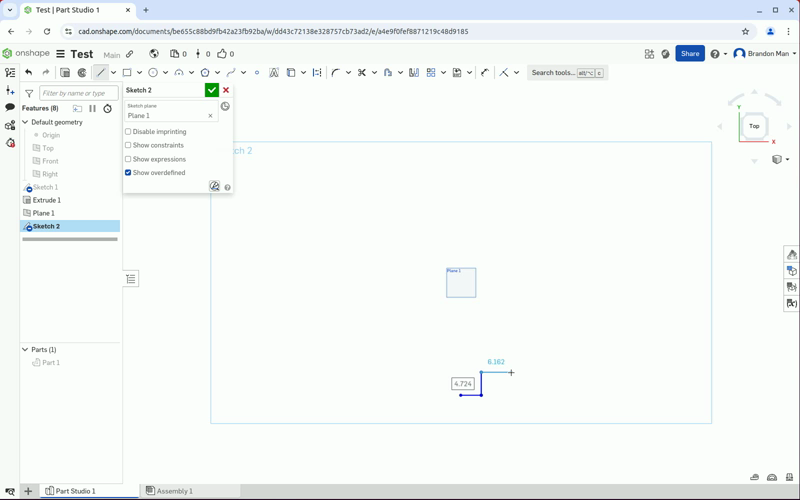
mouse_move(460, 372)
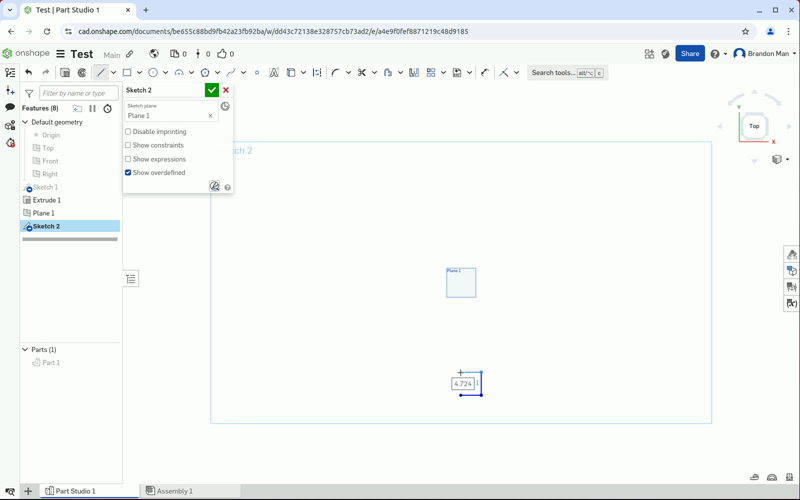
click(460, 372)
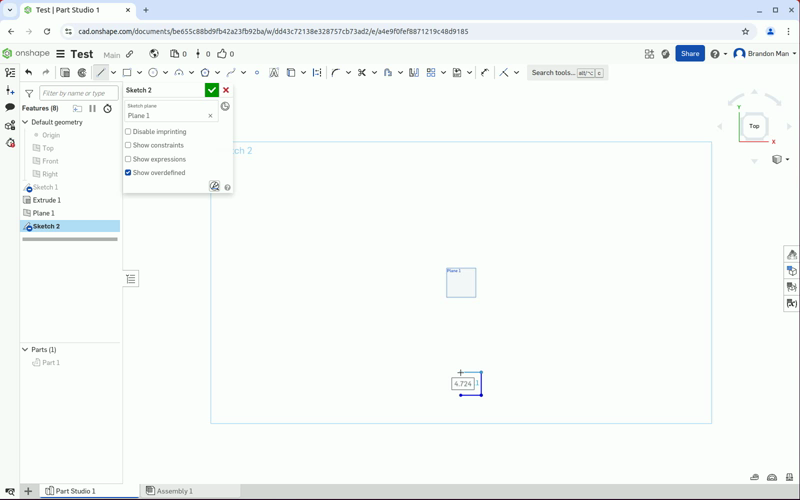
key_up(shift)
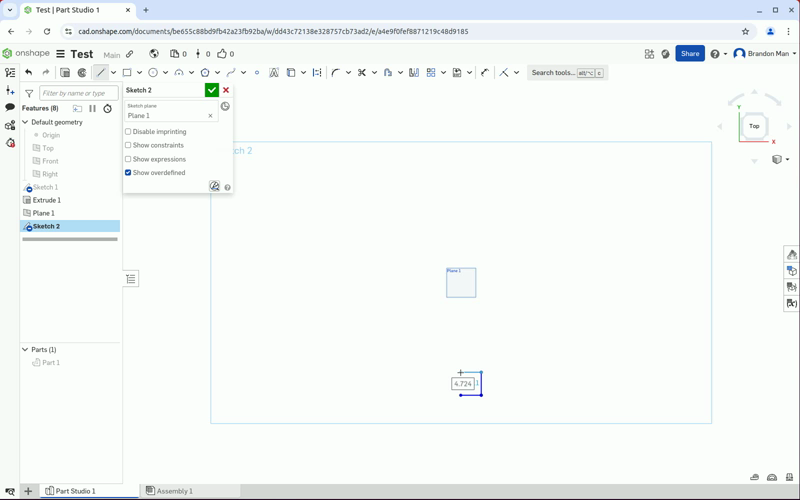
mouse_move(490, 372)
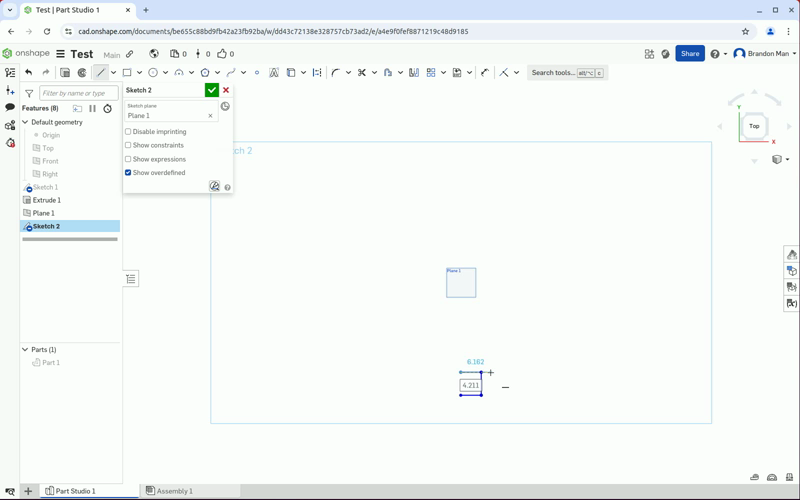
key_down(shift)
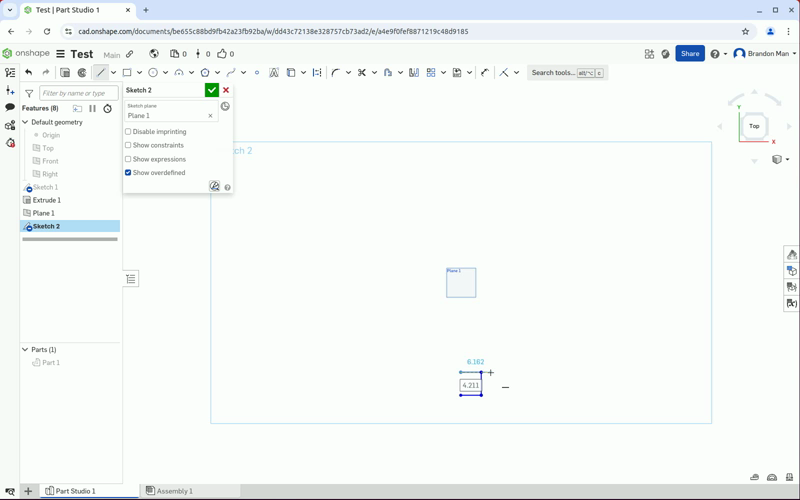
mouse_move(460, 395)
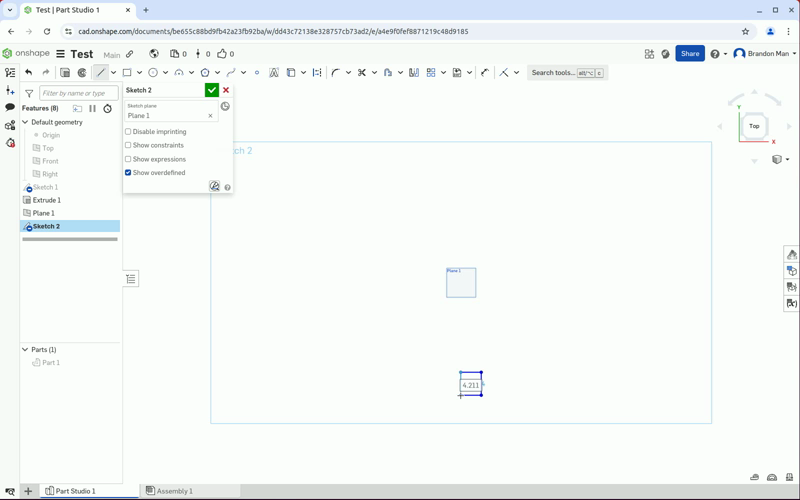
key_up(shift)
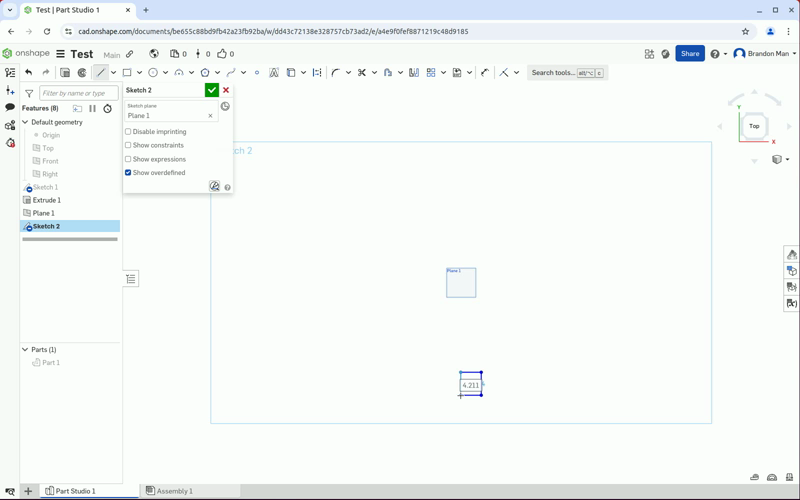
click(460, 395)
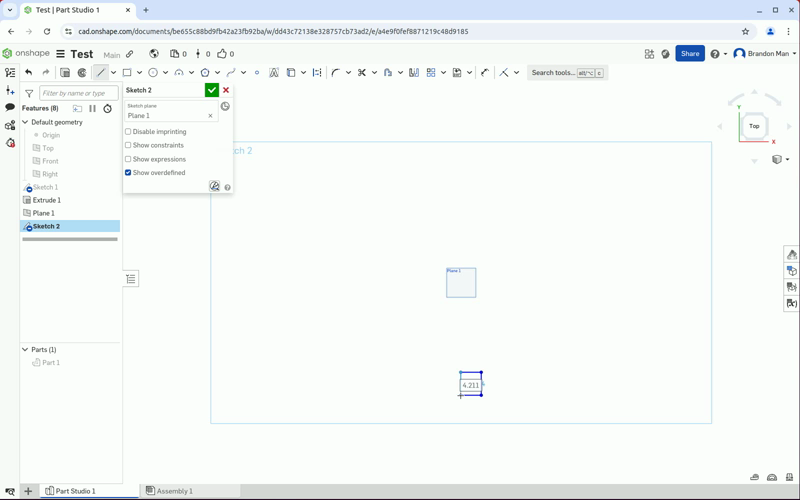
key(esc)
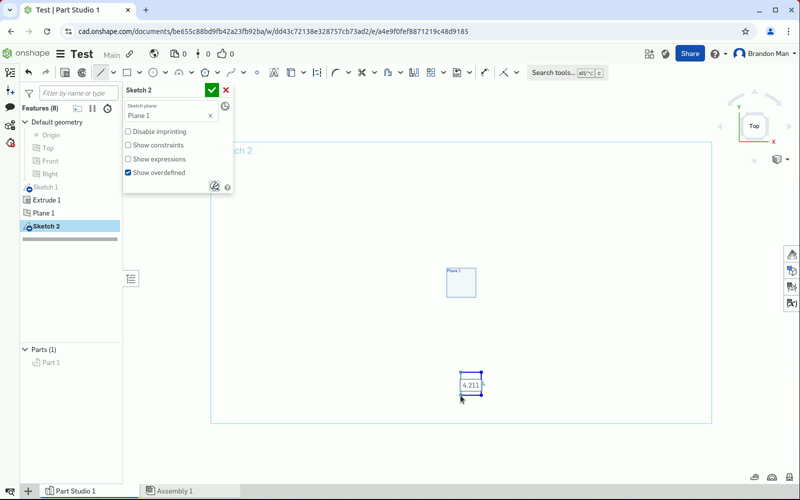
mouse_move(461, 376)
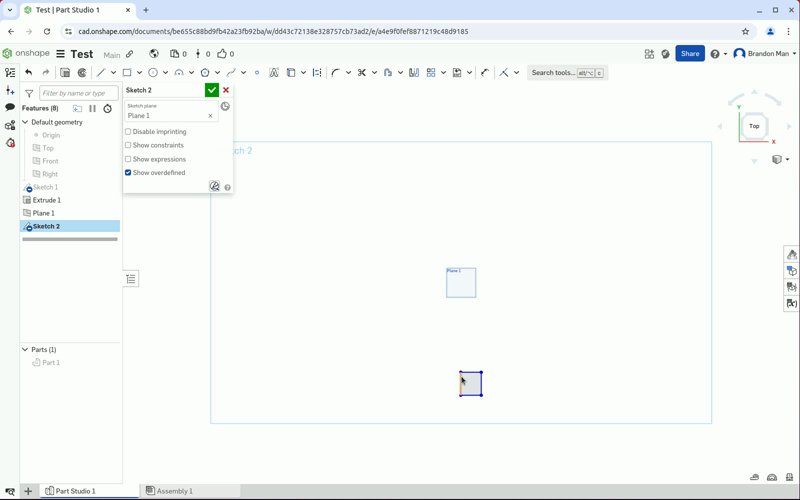
scroll(6)
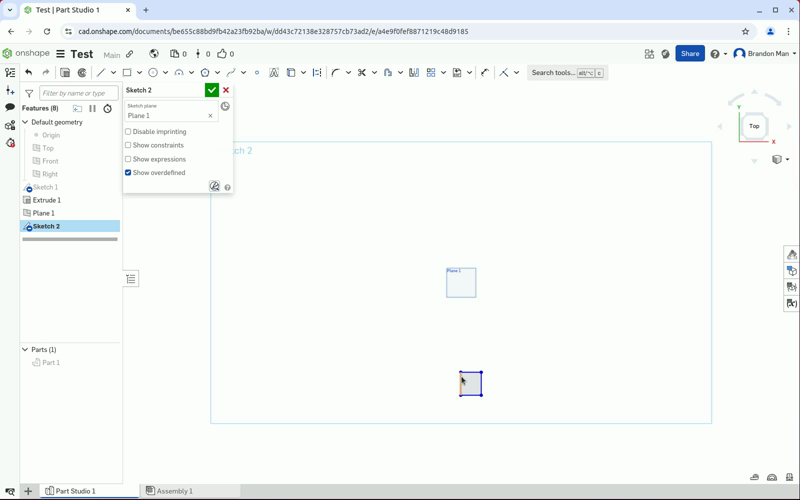
scroll(6)
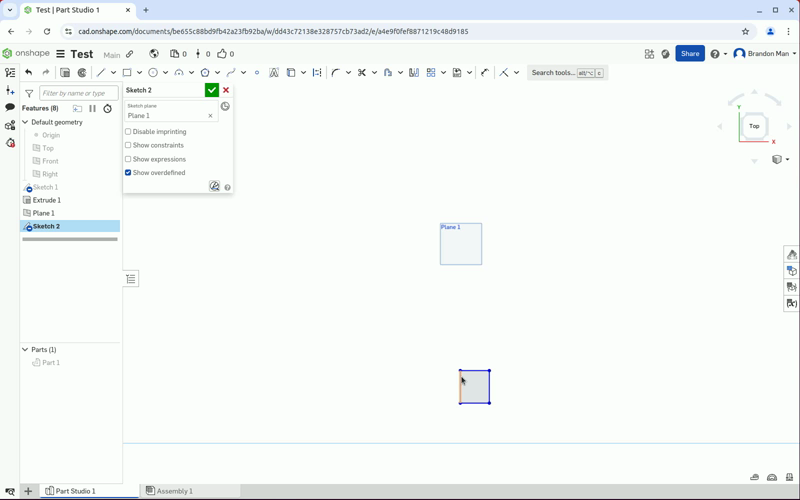
scroll(6)
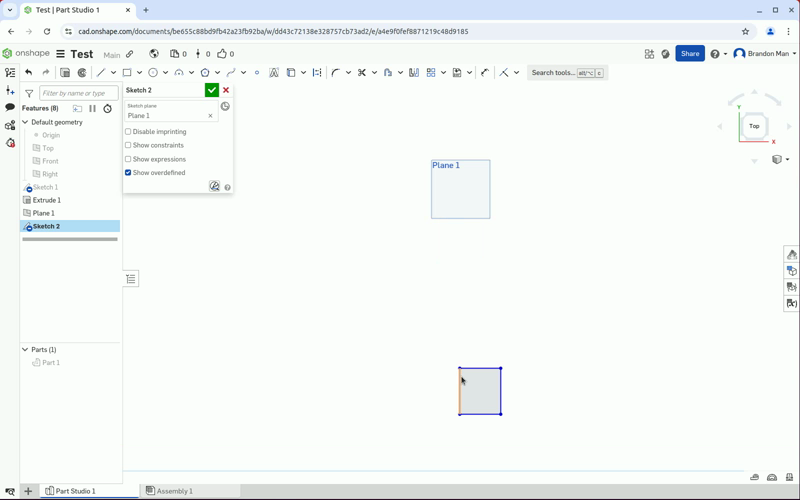
scroll(6)
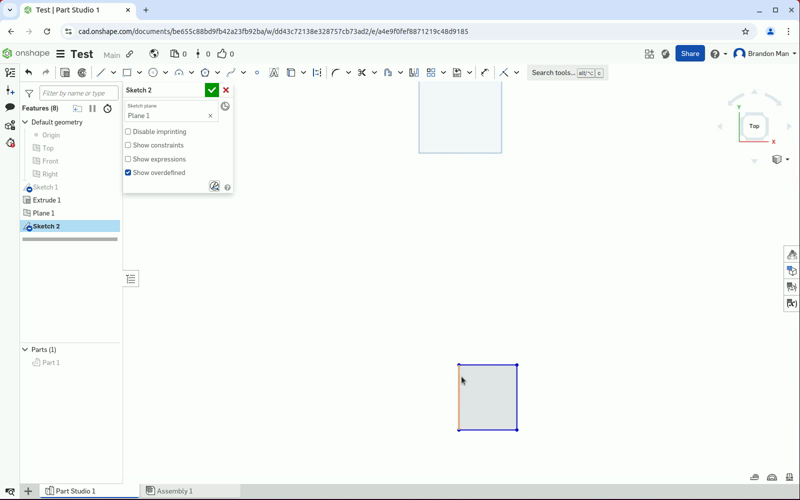
scroll(6)
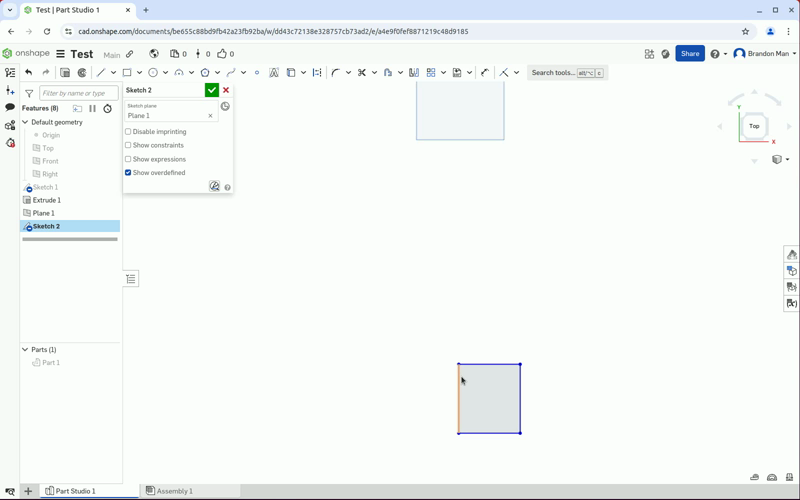
scroll(6)
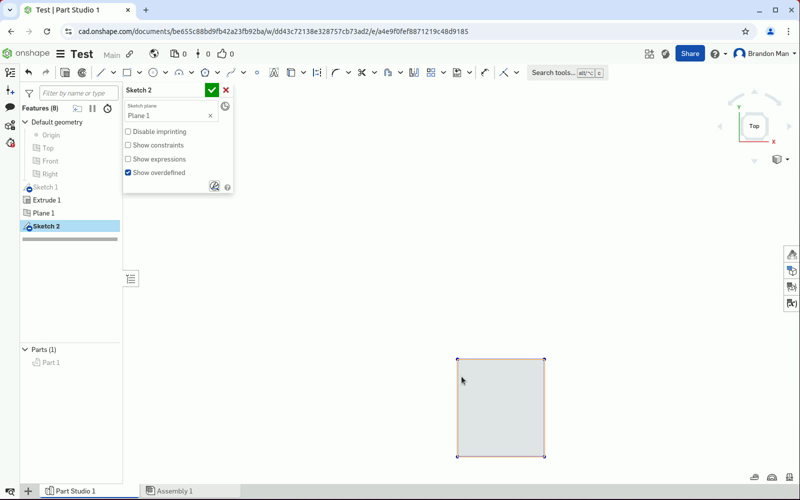
scroll(6)
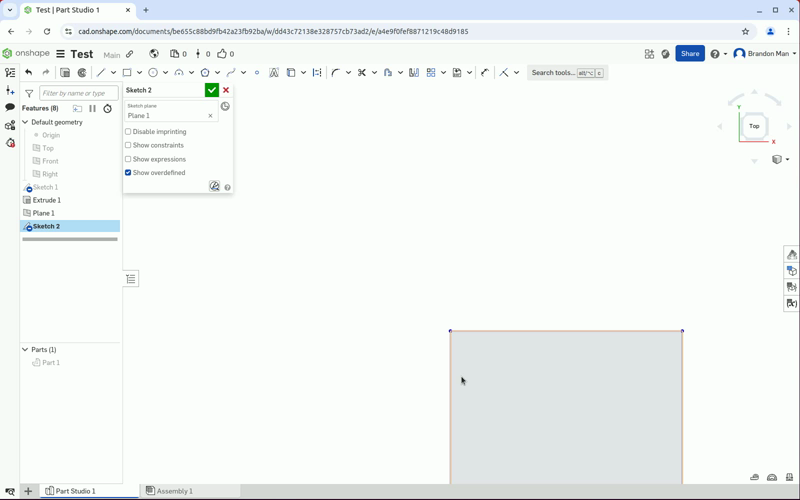
click(461, 376)
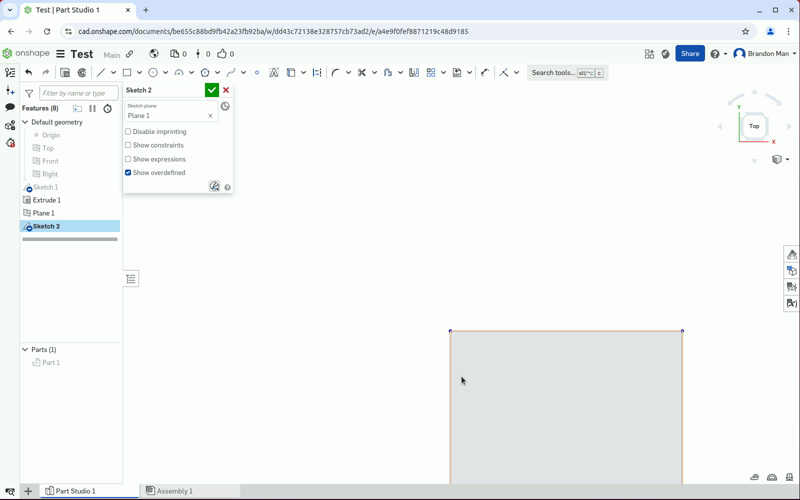
scroll(-6)
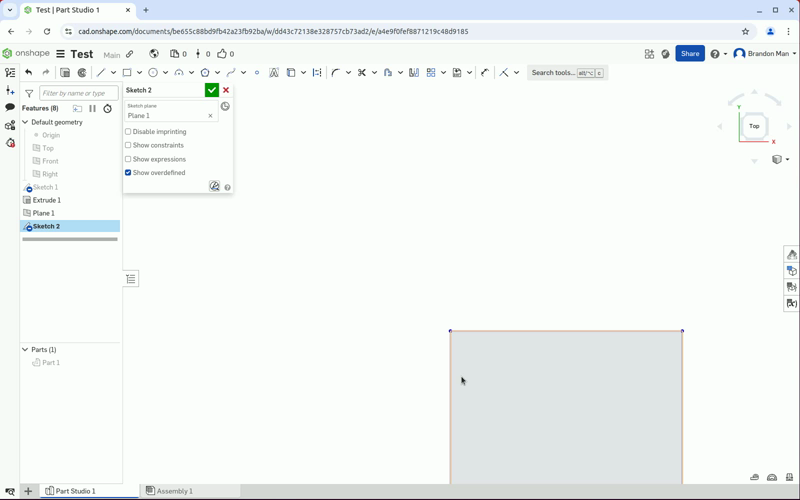
scroll(-6)
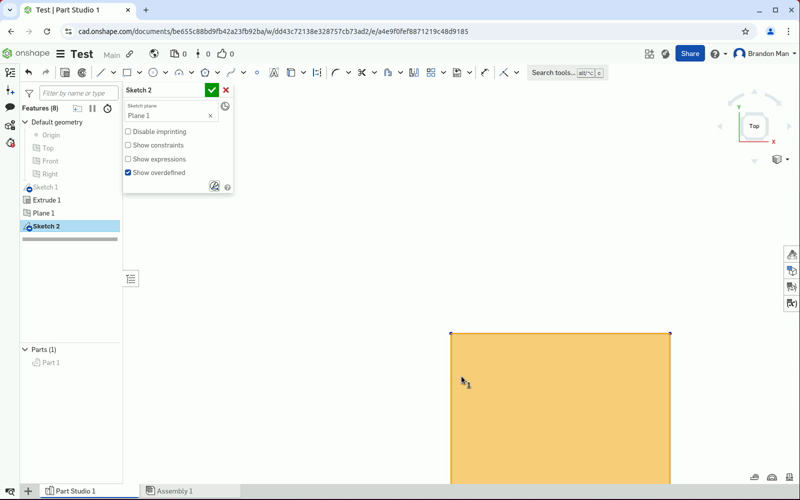
scroll(-6)
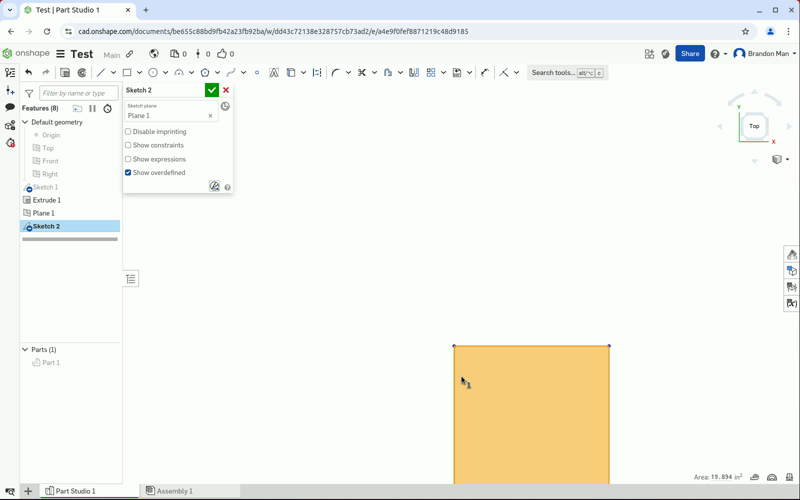
scroll(-6)
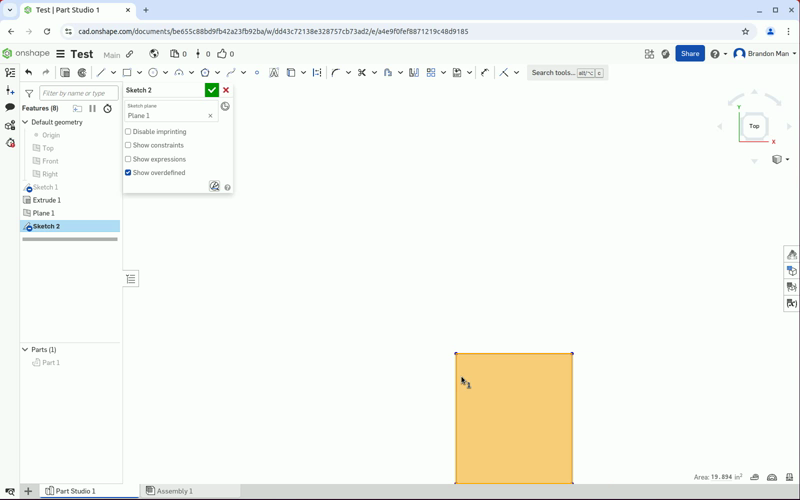
scroll(-6)
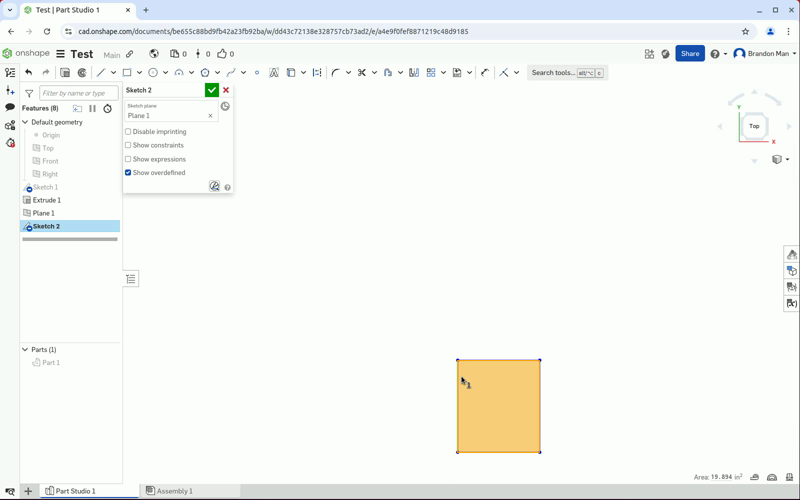
scroll(-6)
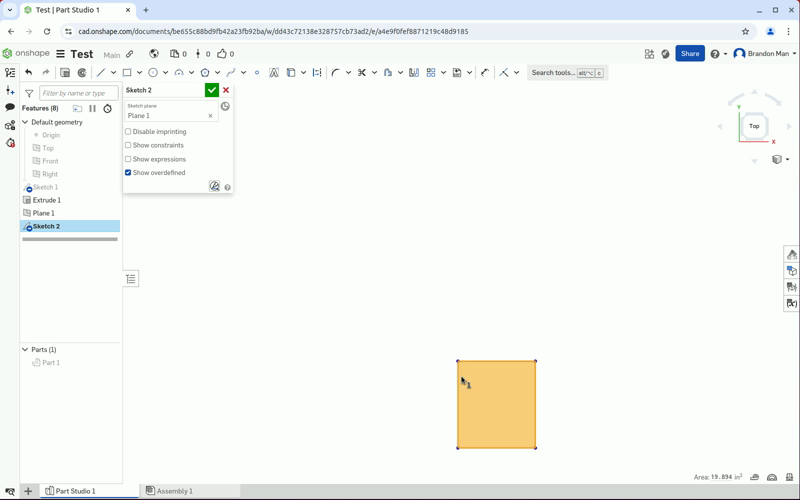
scroll(-6)
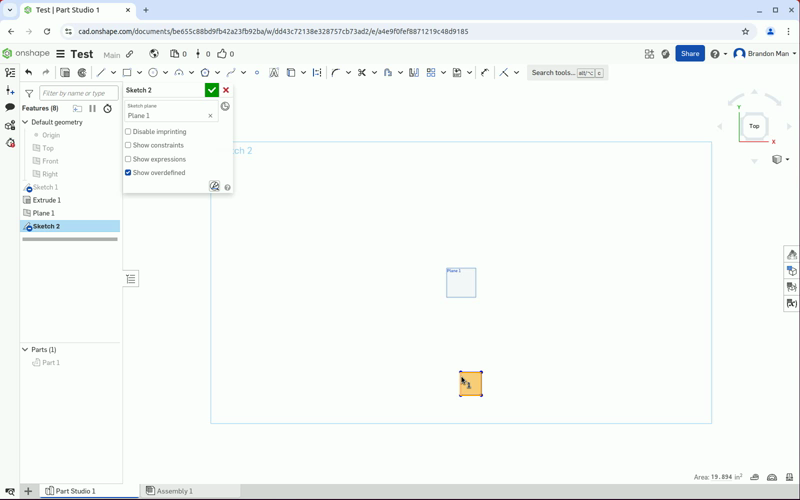
mouse_move(73, 352)
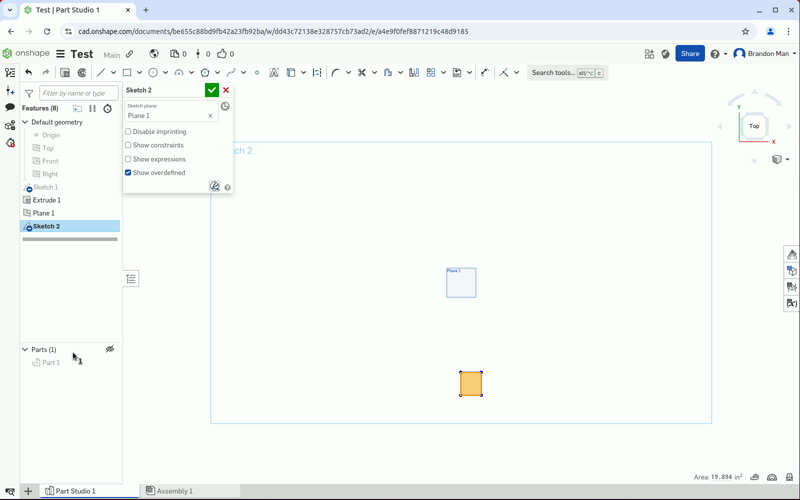
key(shift+y)
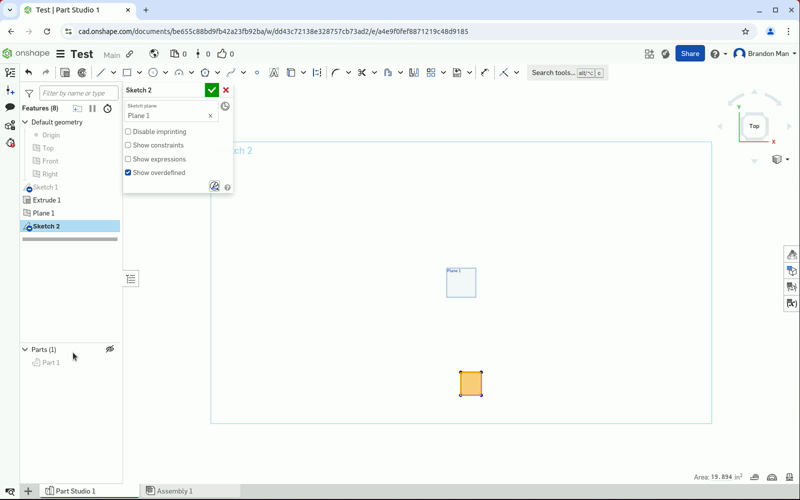
key(shift+e)
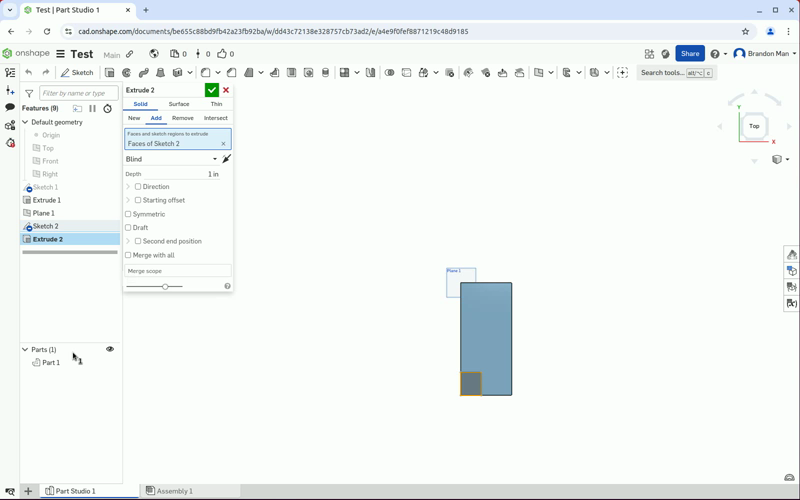
mouse_move(143, 106)
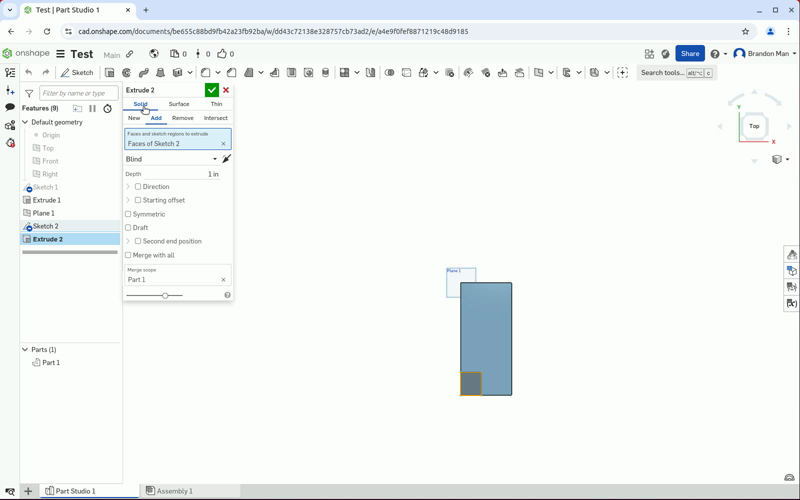
click(143, 106)
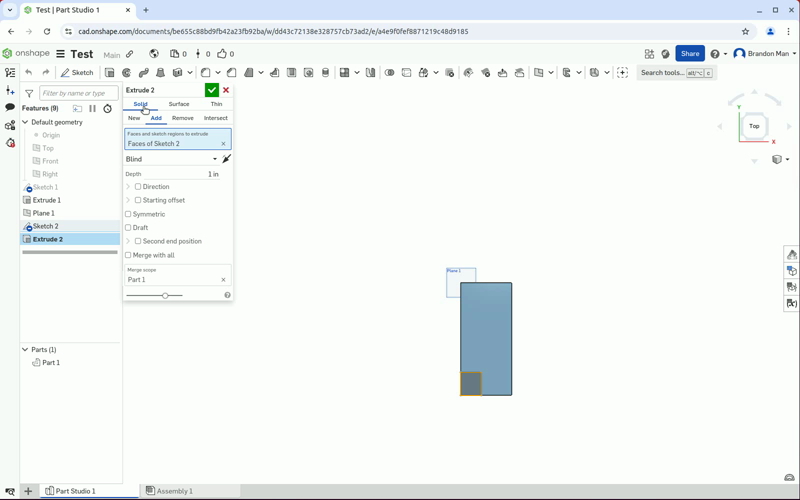
mouse_move(137, 120)
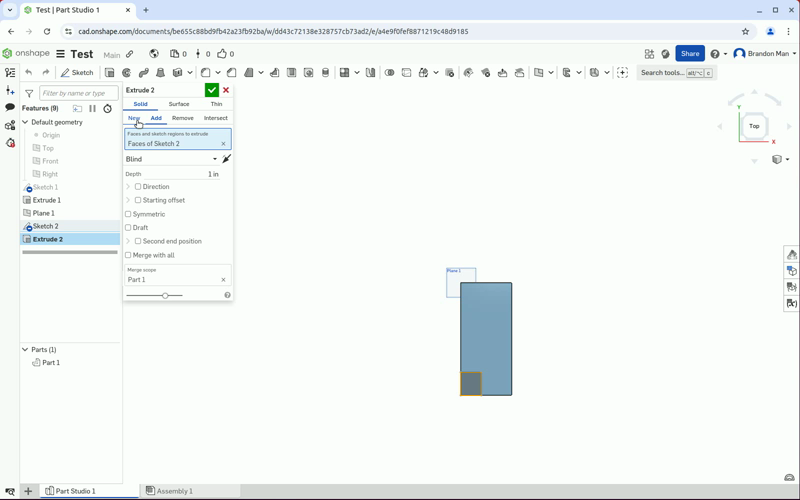
click(137, 120)
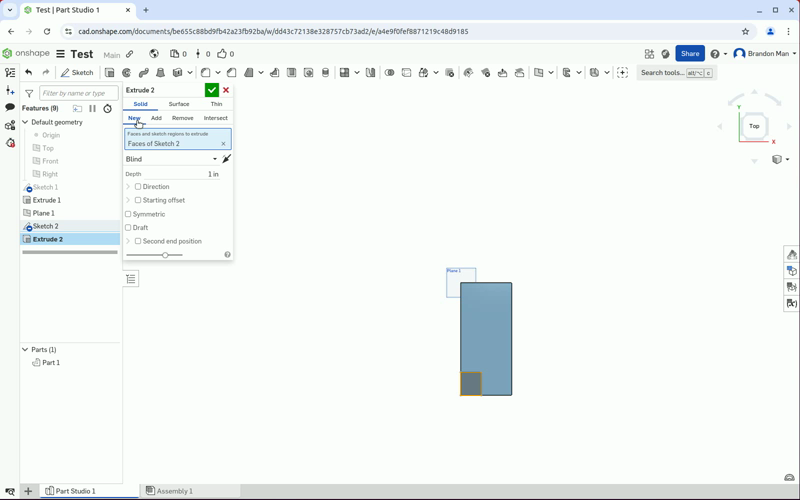
key(tab, 4)
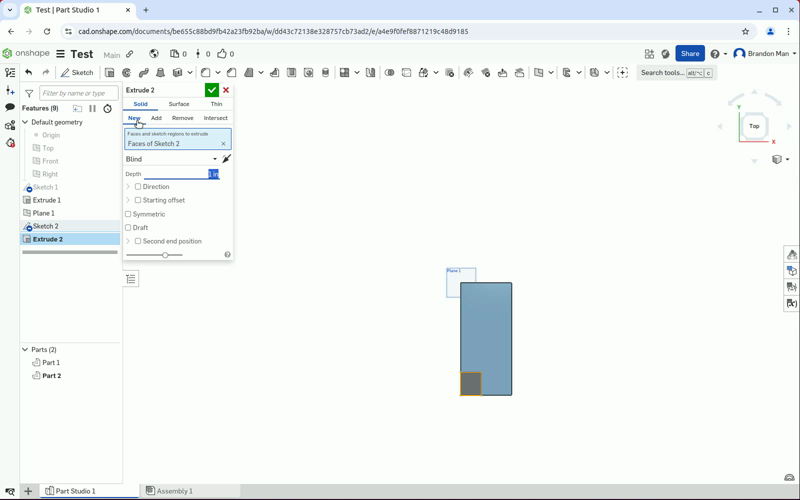
text(-15.405)
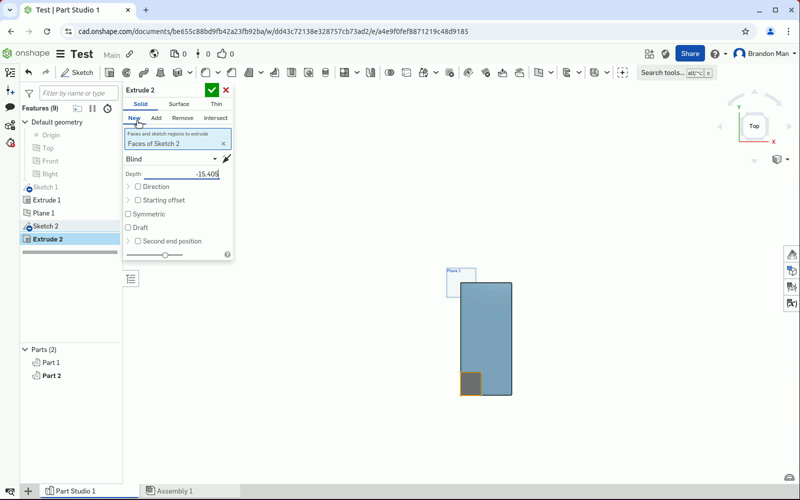
key(enter)
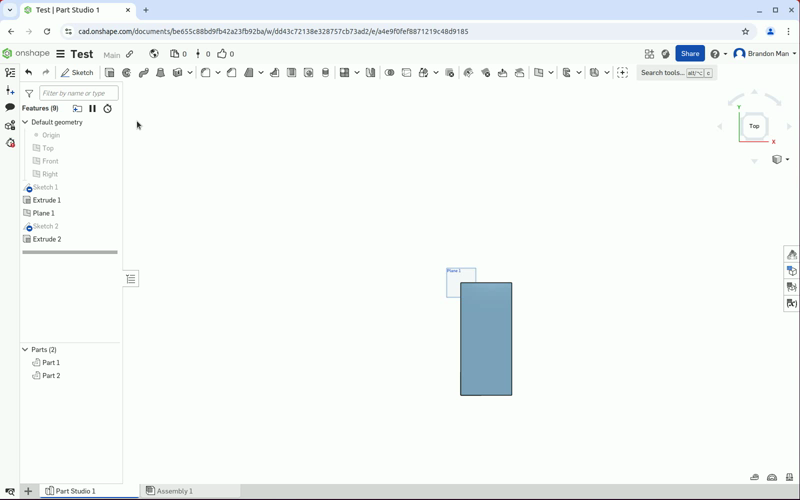
key(shift+h)
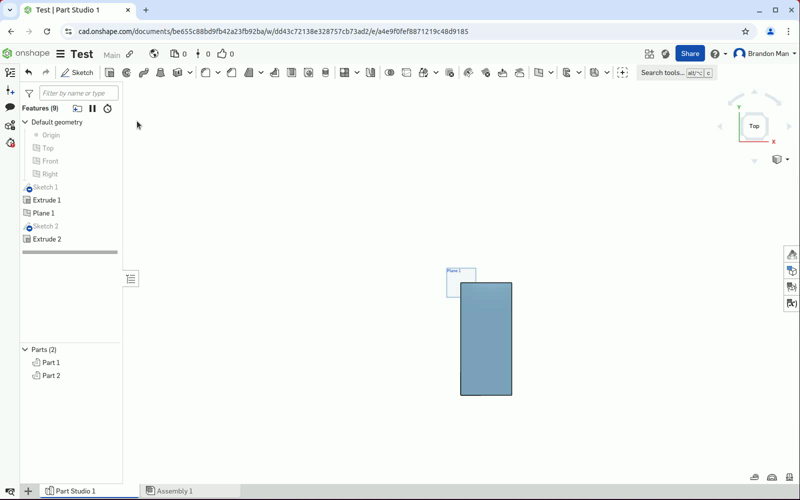
key(shift+h)
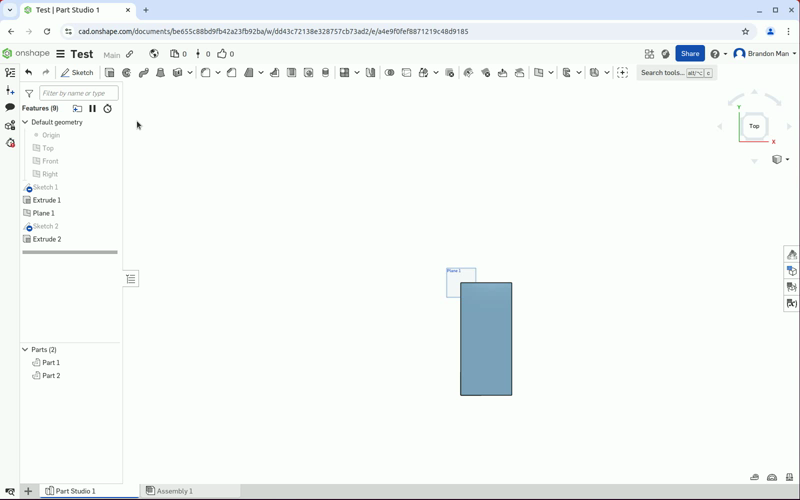
mouse_move(73, 189)
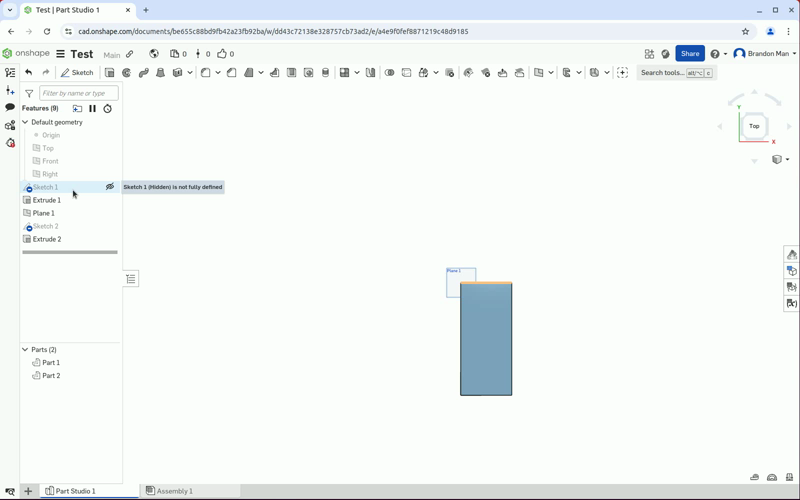
click(73, 189)
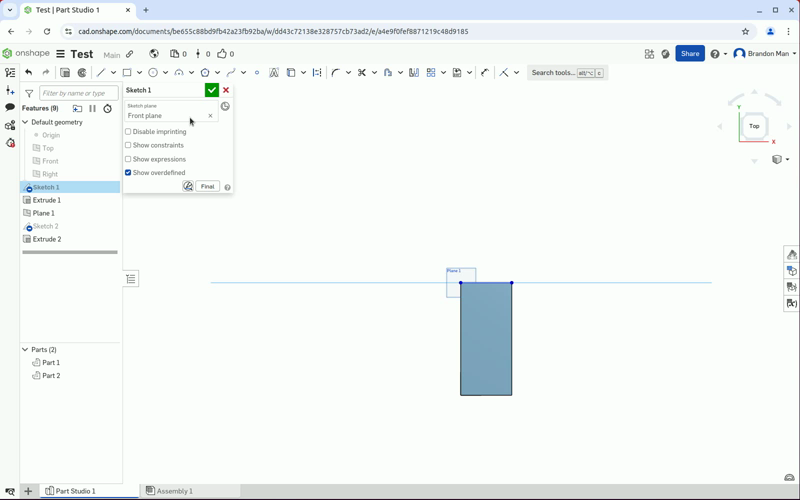
mouse_move(229, 92)
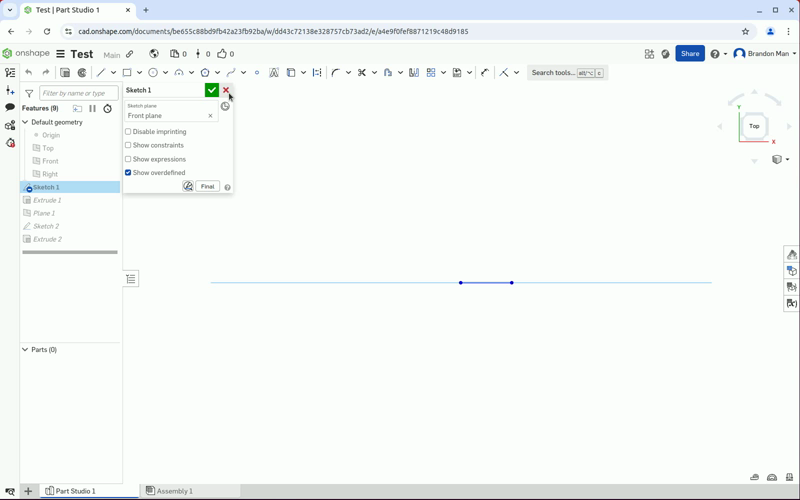
click(229, 92)
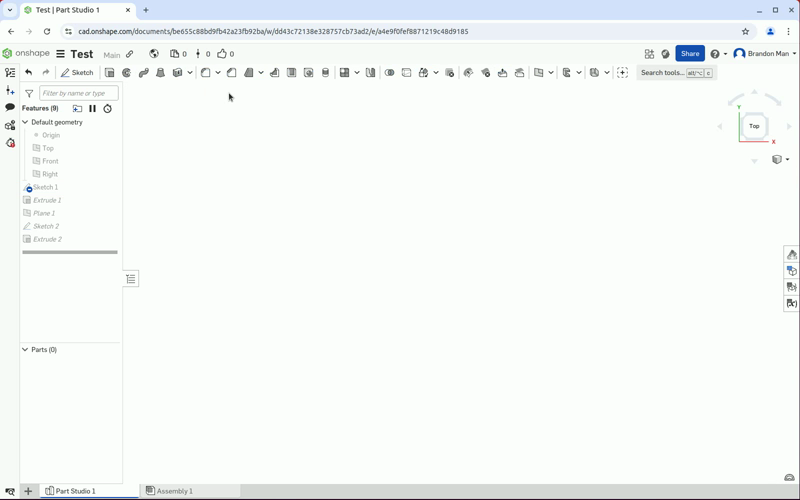
mouse_move(73, 352)
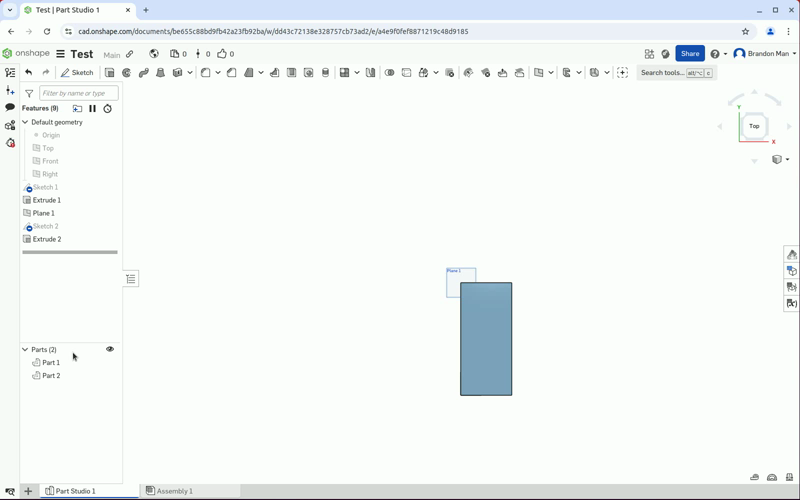
key(y)
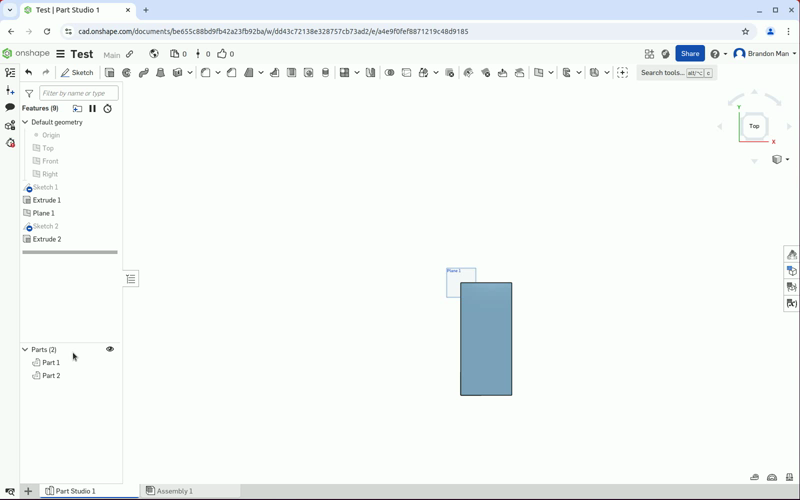
key(shift+p)
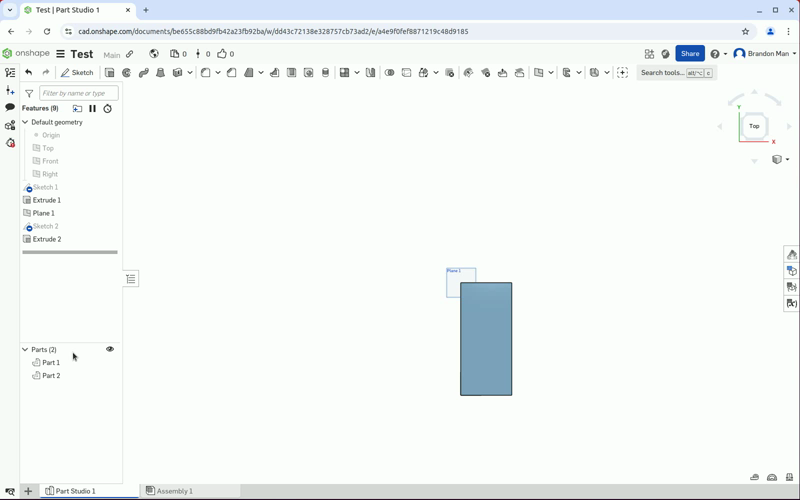
key(space)
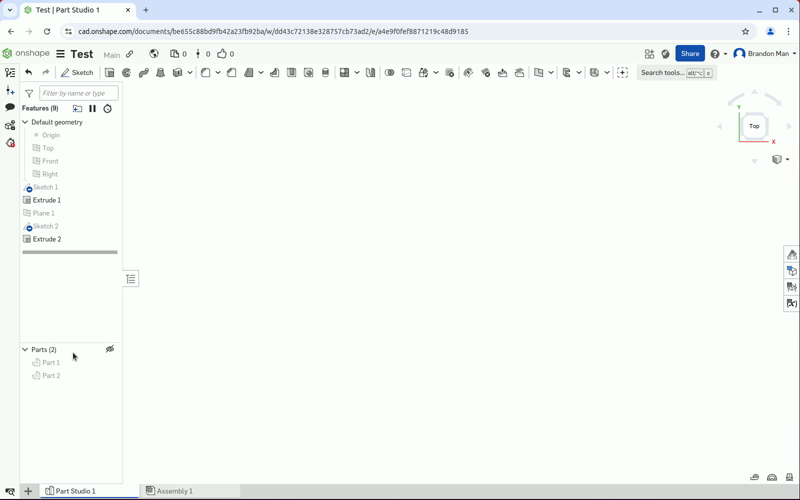
key_down(shift)
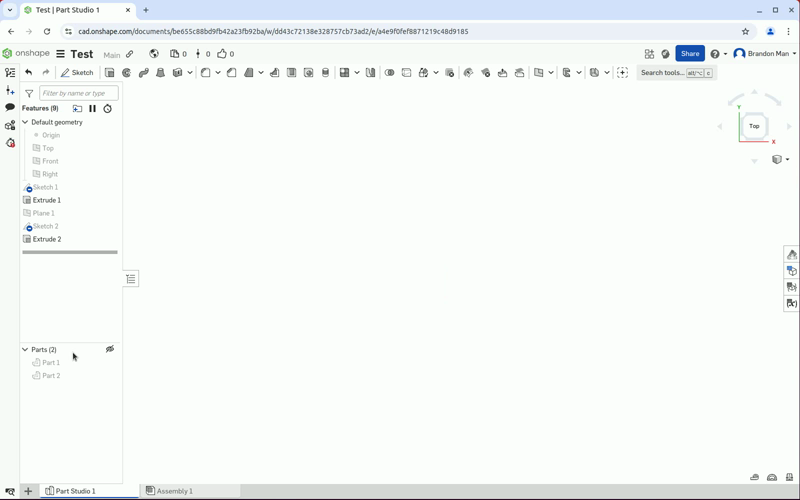
key(up)
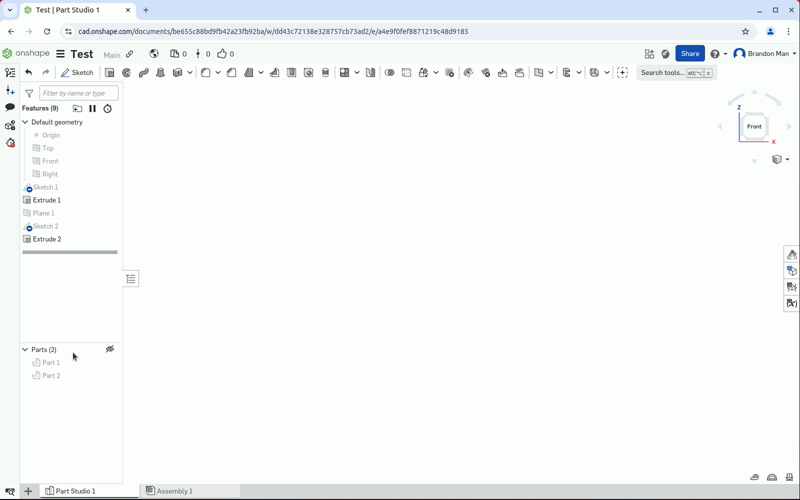
key_up(shift)
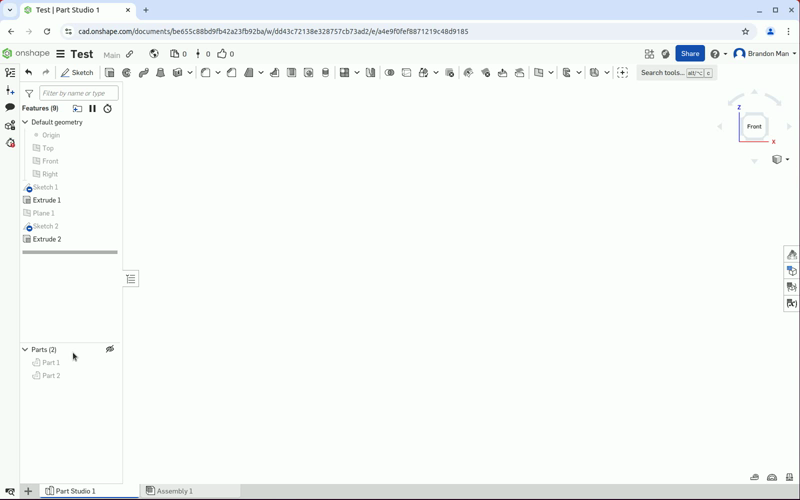
mouse_move(73, 352)
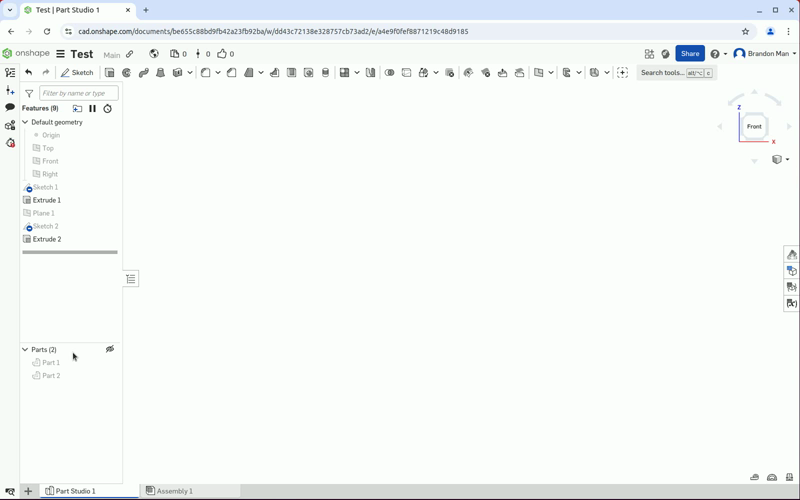
key(shift+y)
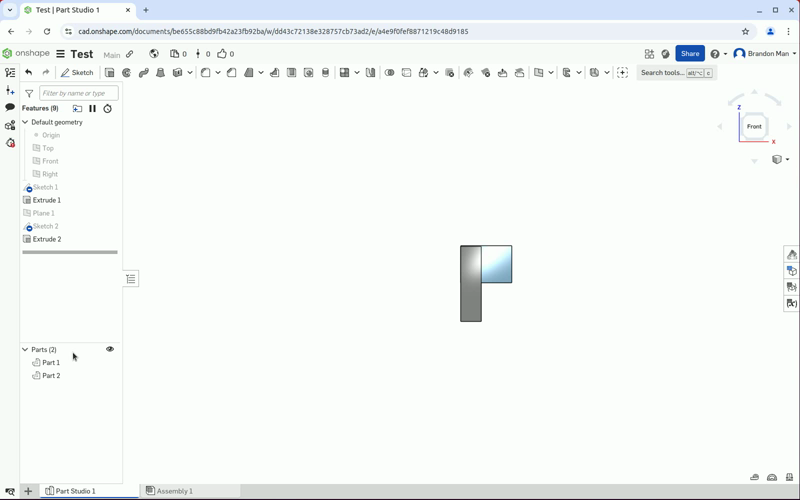
mouse_move(541, 75)
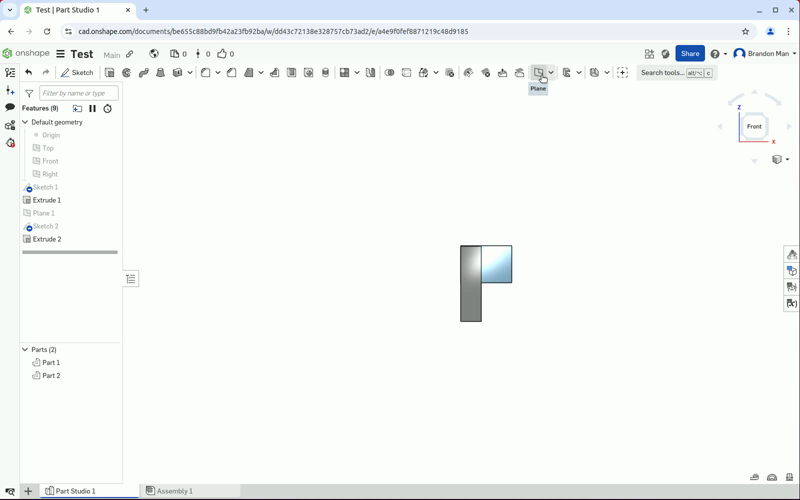
click(541, 75)
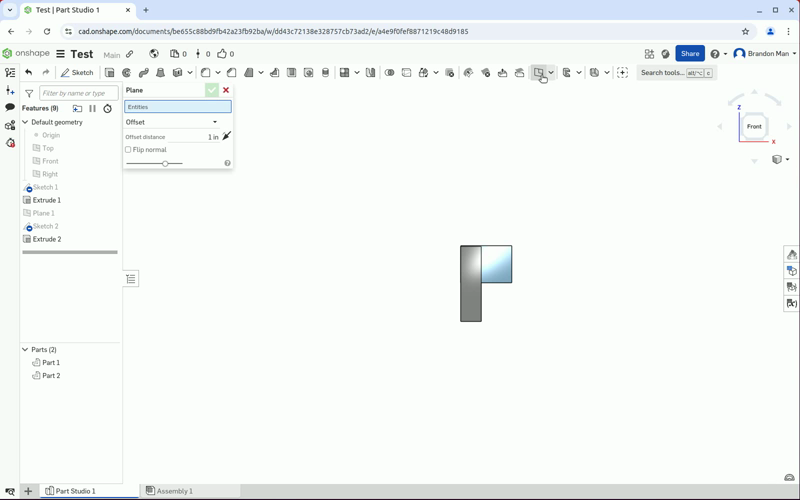
mouse_move(73, 163)
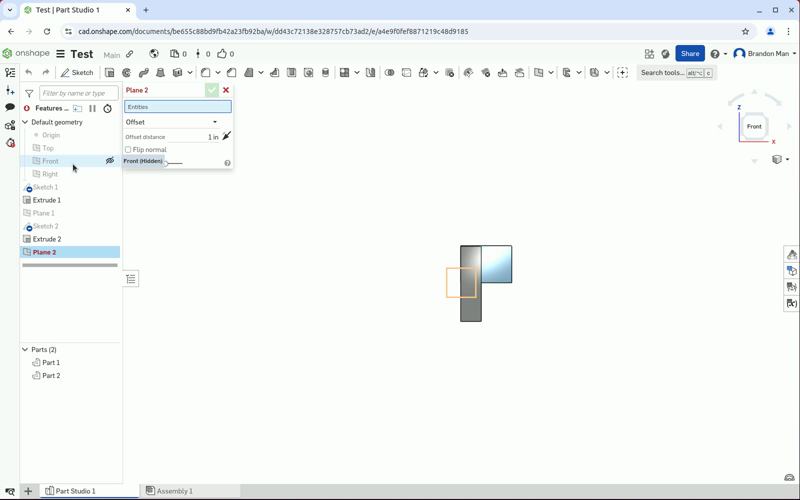
click(73, 163)
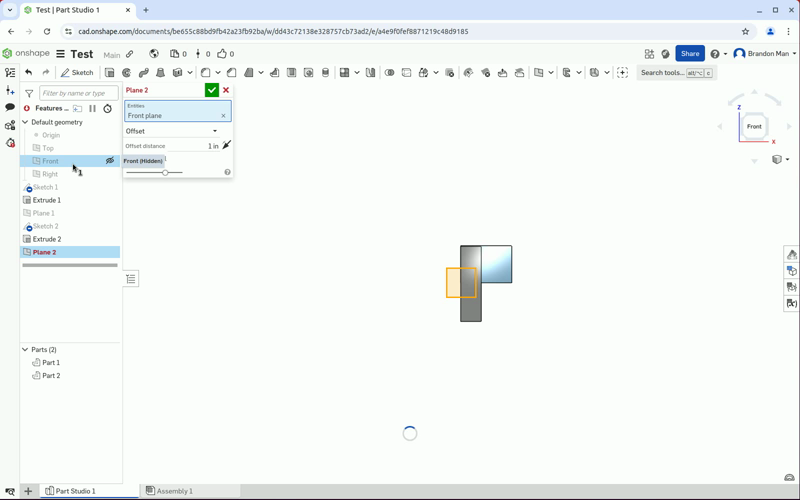
key(tab, 2)
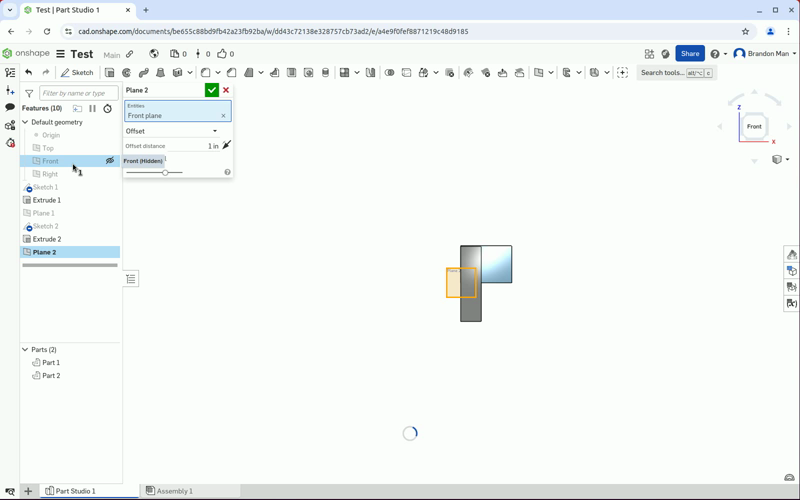
text(23.108)
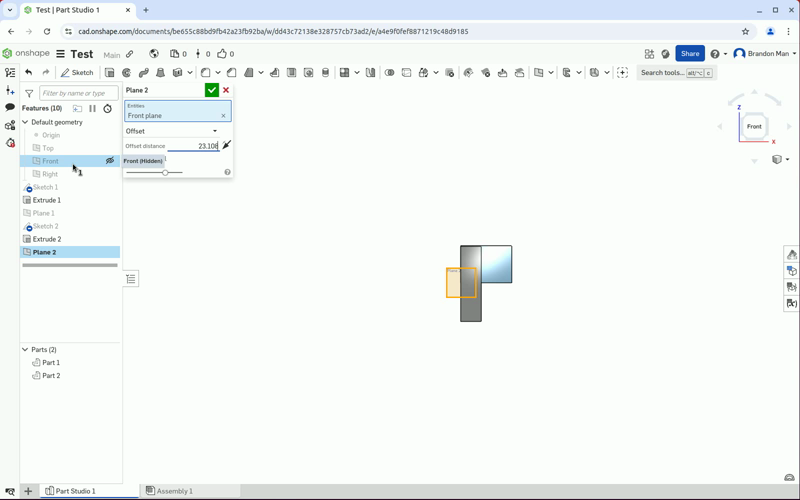
key(enter, 2)
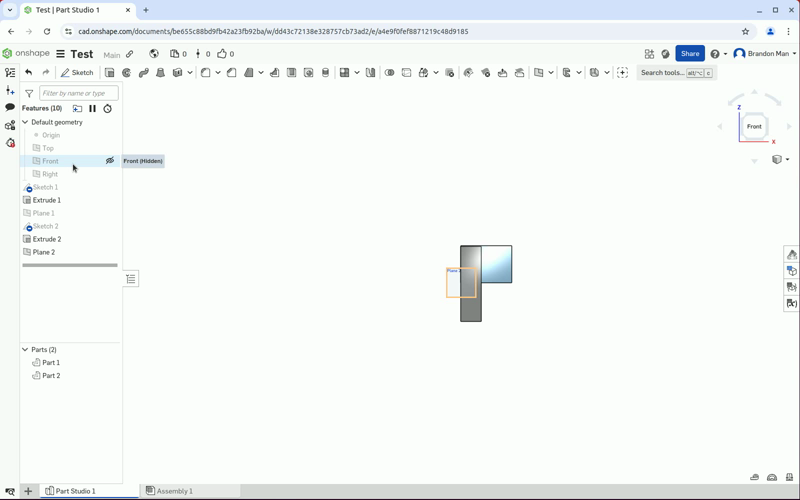
key(shift+s)
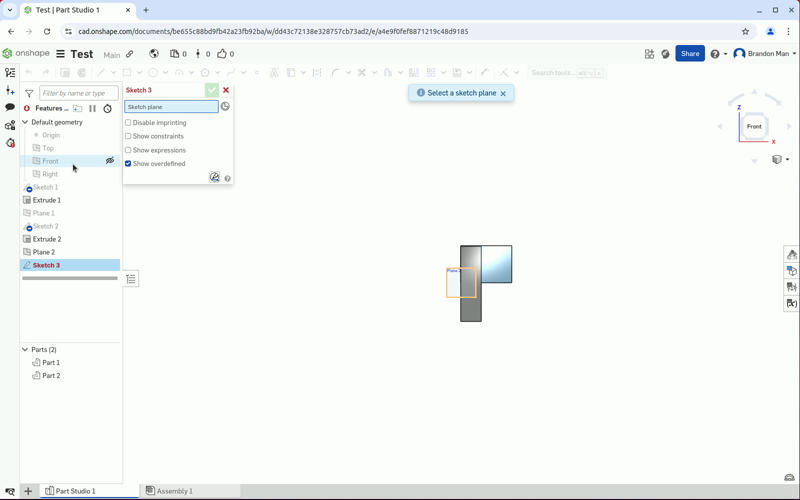
mouse_move(73, 254)
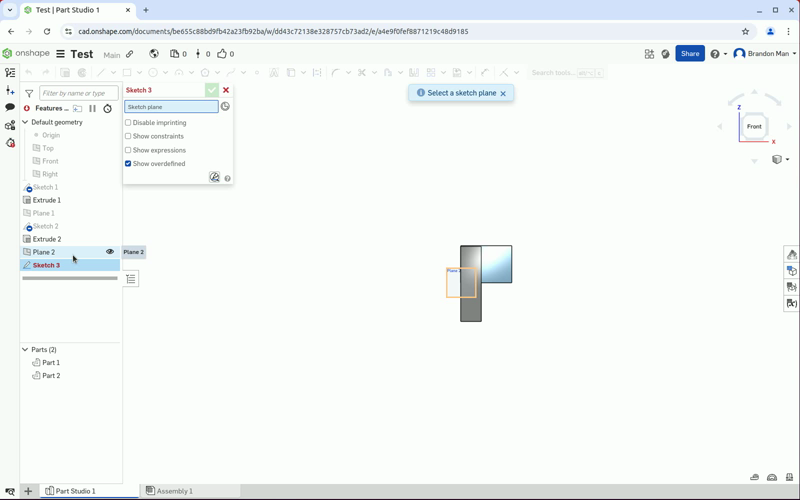
click(73, 254)
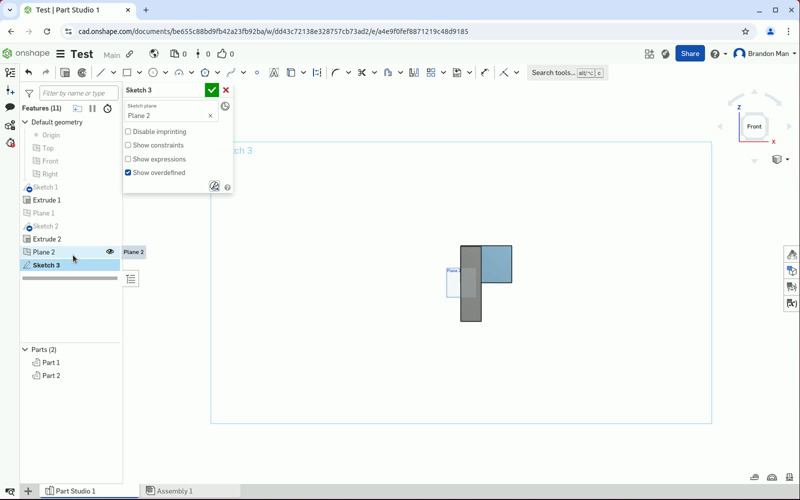
mouse_move(73, 352)
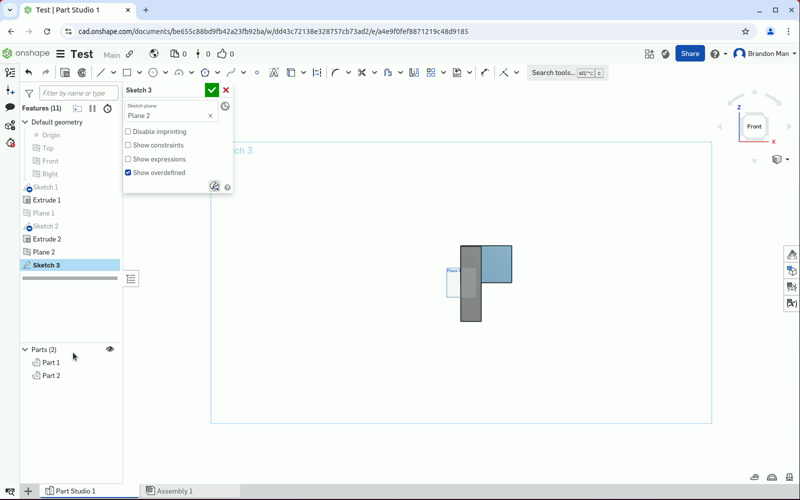
key(y)
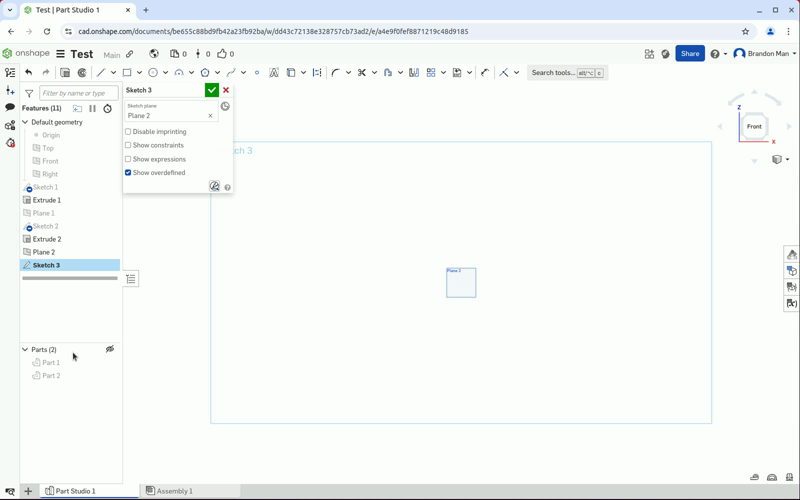
key(l)
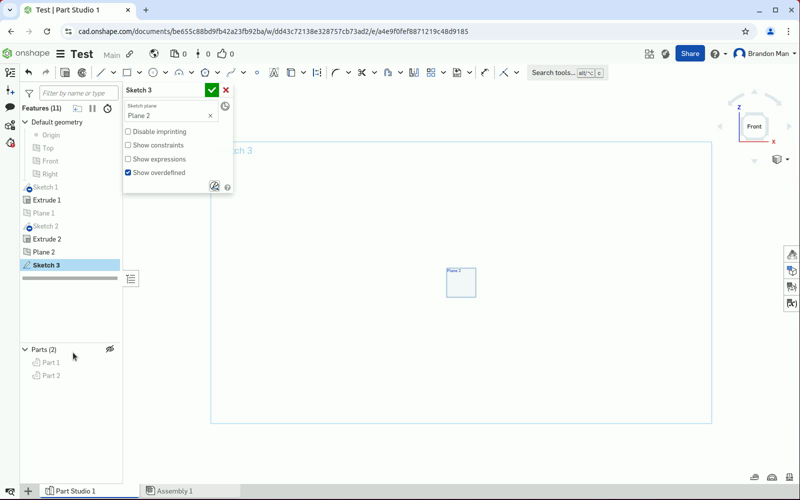
key_down(shift)
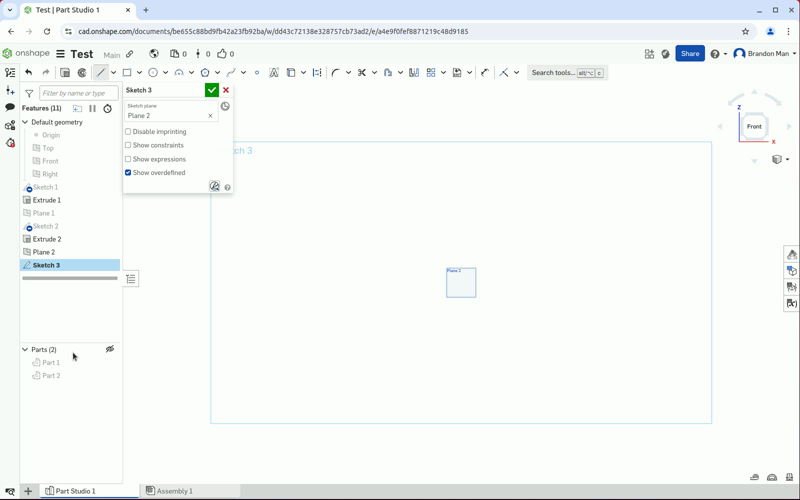
mouse_move(480, 268)
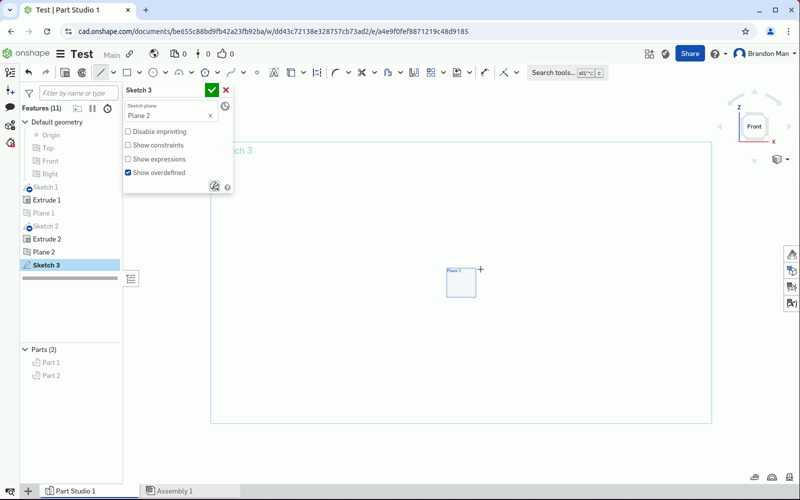
click(480, 268)
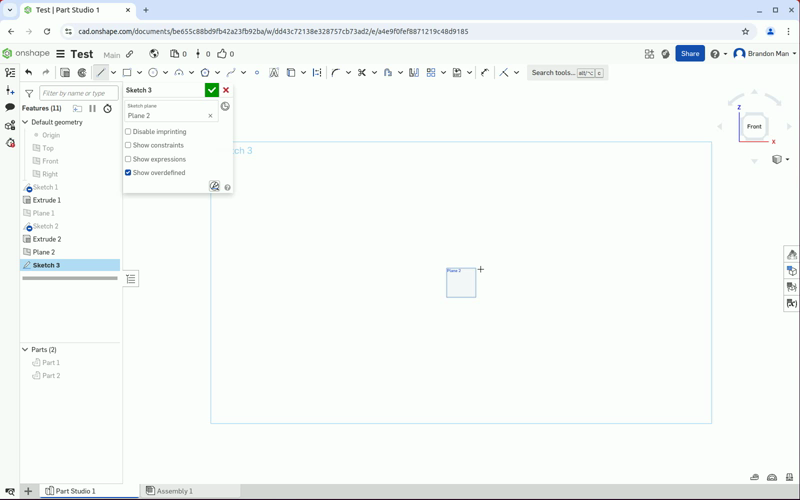
key_up(shift)
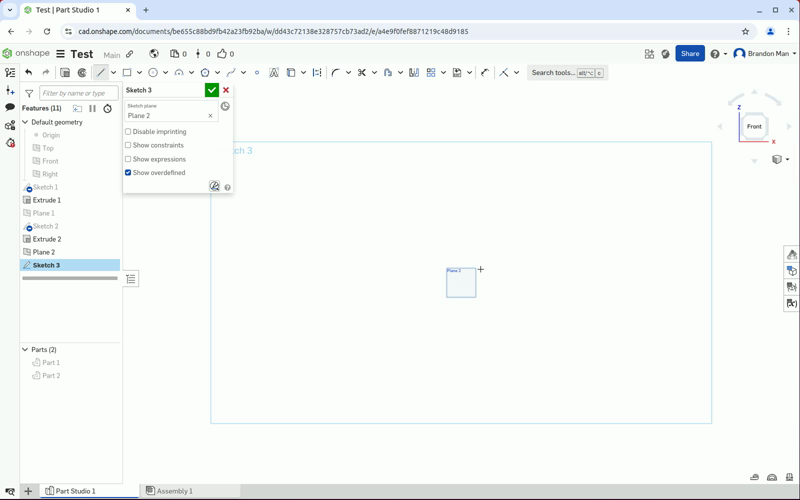
key_down(shift)
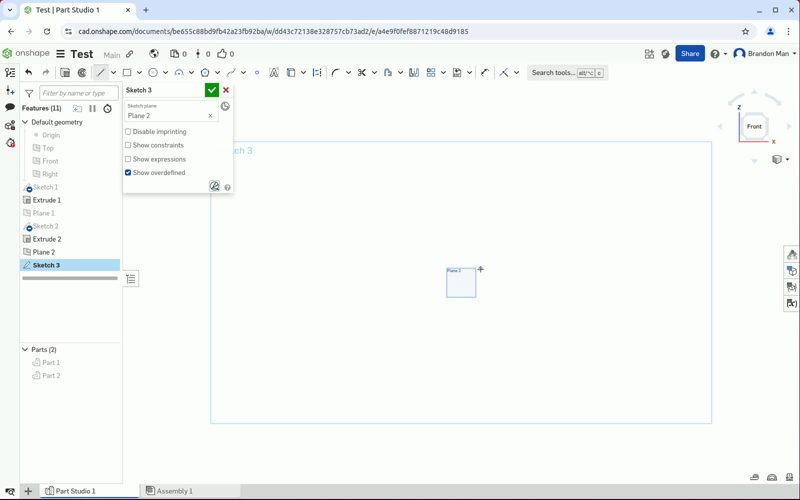
mouse_move(510, 268)
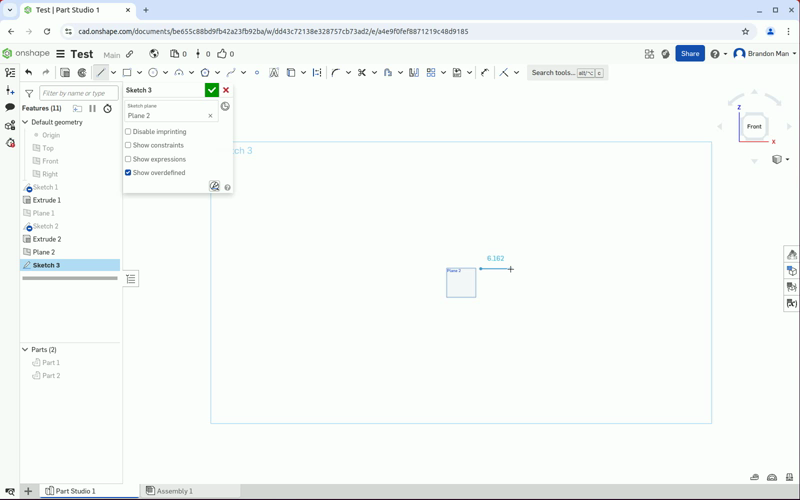
mouse_move(493, 268)
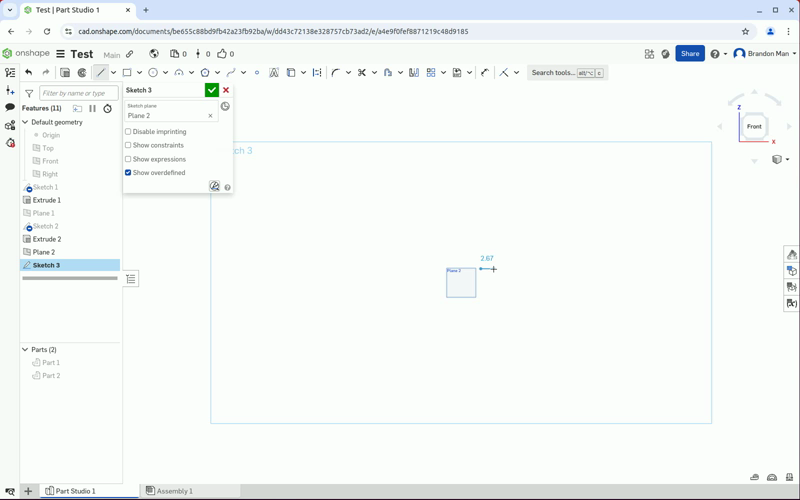
click(493, 268)
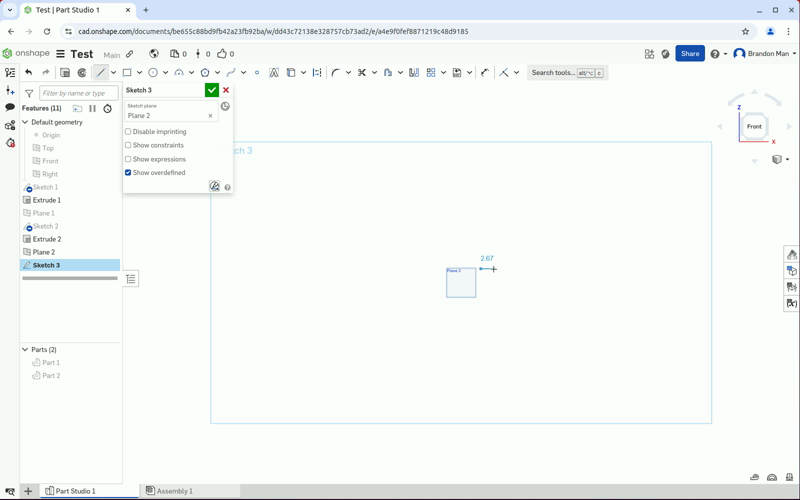
key_up(shift)
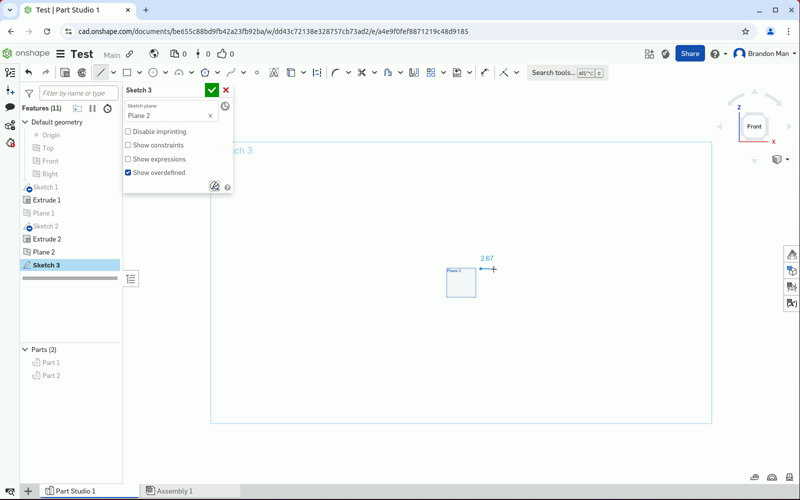
key_down(shift)
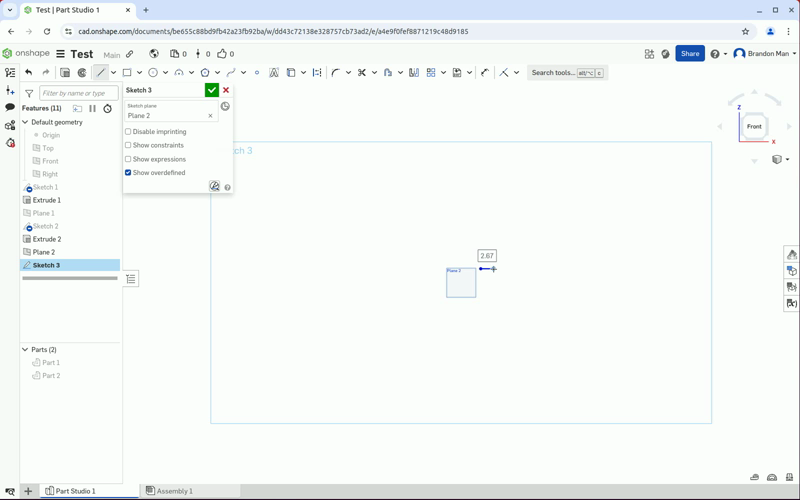
mouse_move(523, 268)
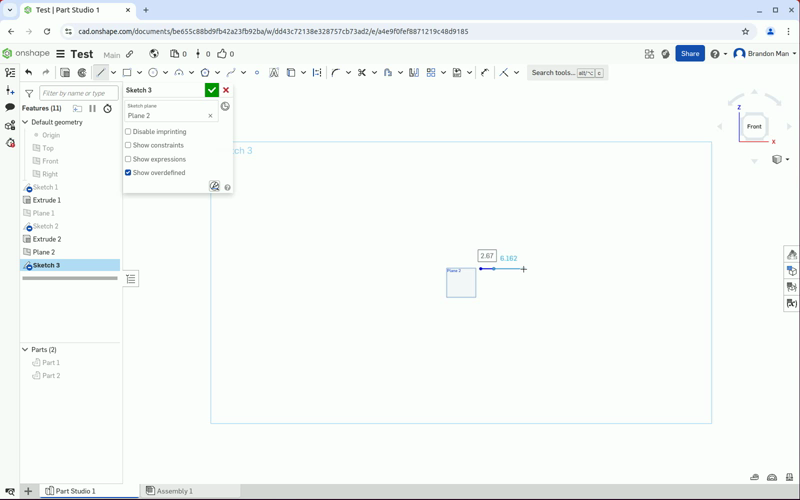
mouse_move(493, 245)
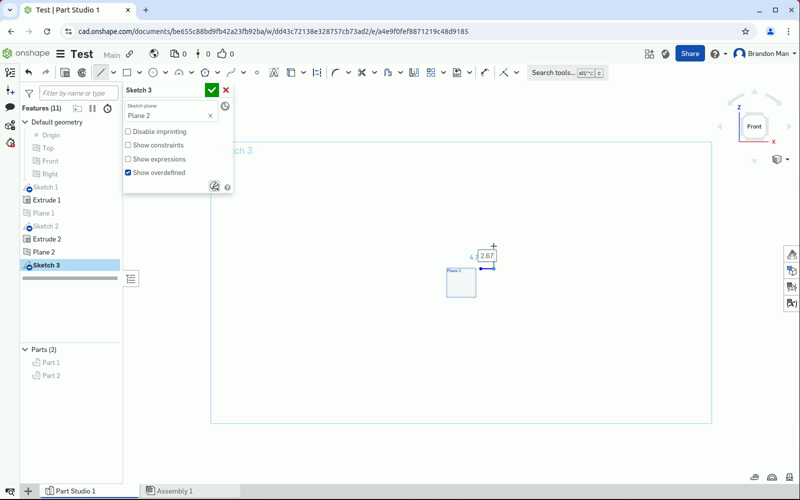
click(493, 245)
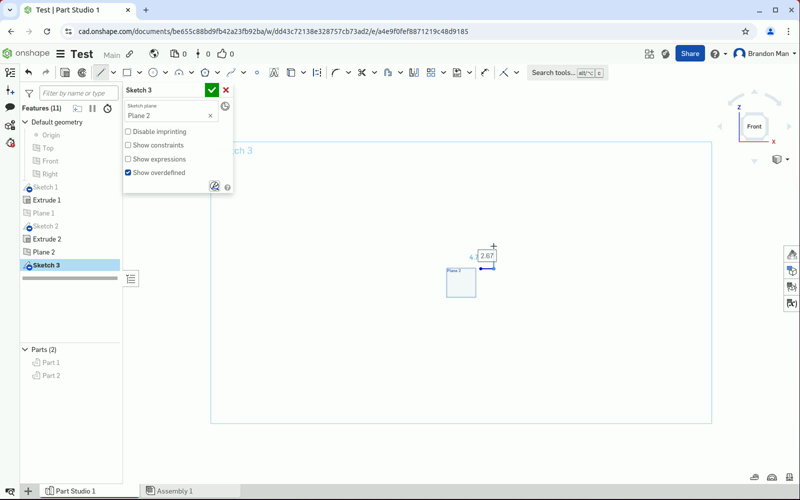
key_up(shift)
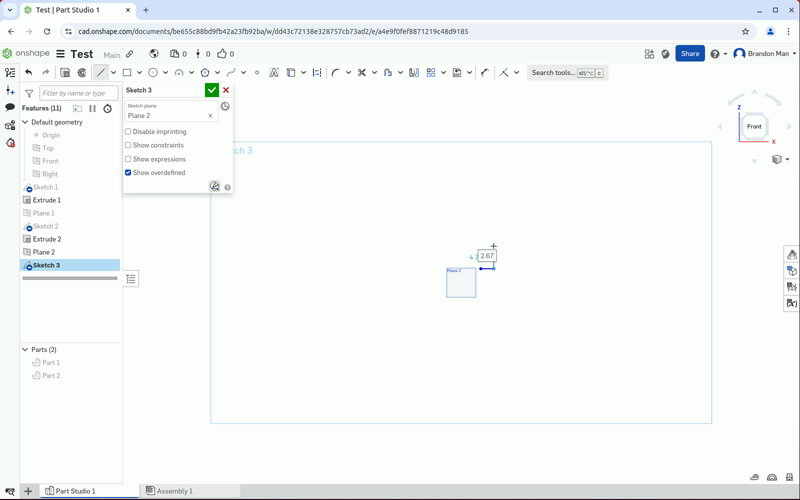
key_down(shift)
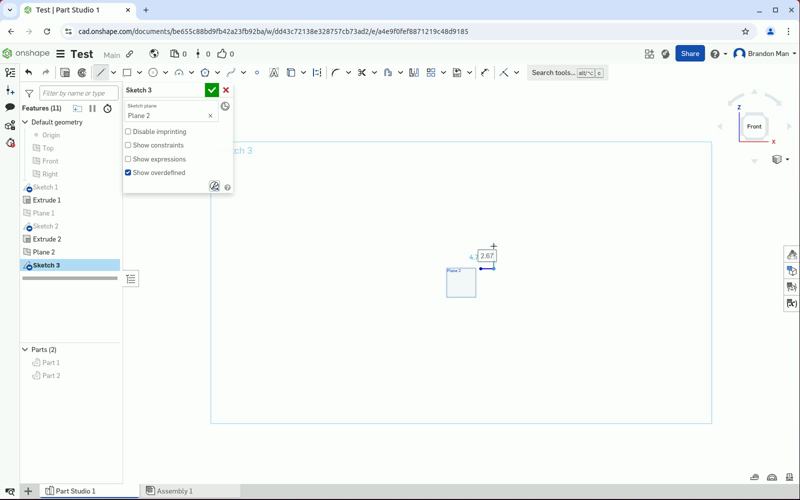
mouse_move(523, 245)
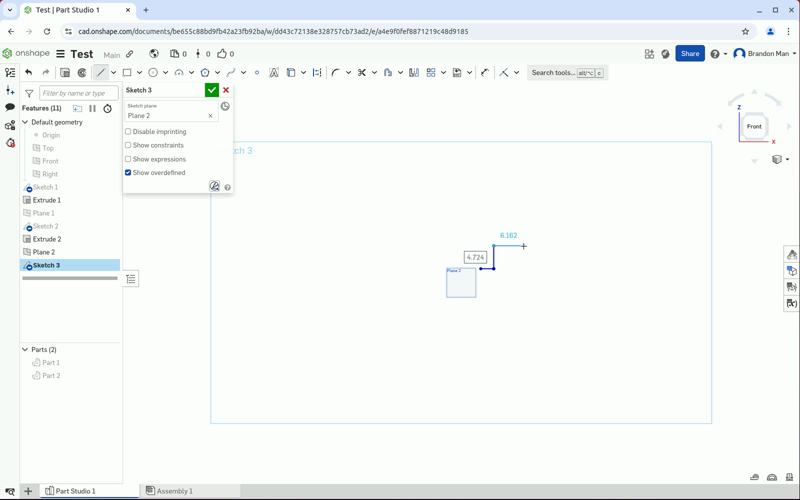
mouse_move(480, 245)
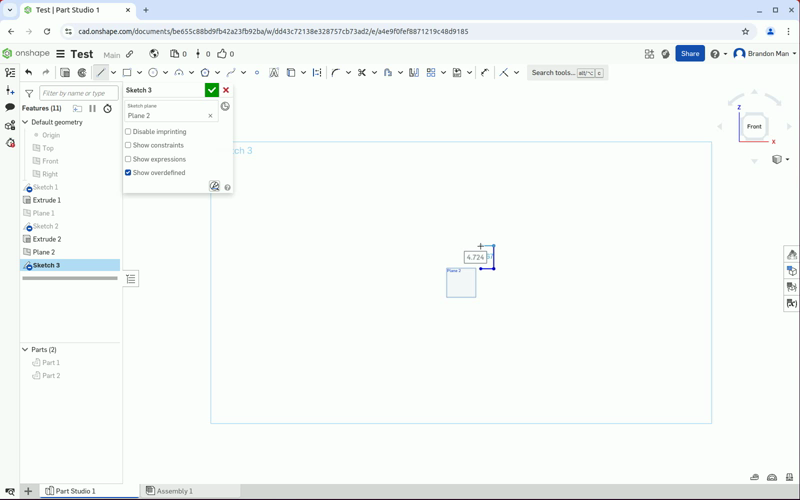
click(480, 245)
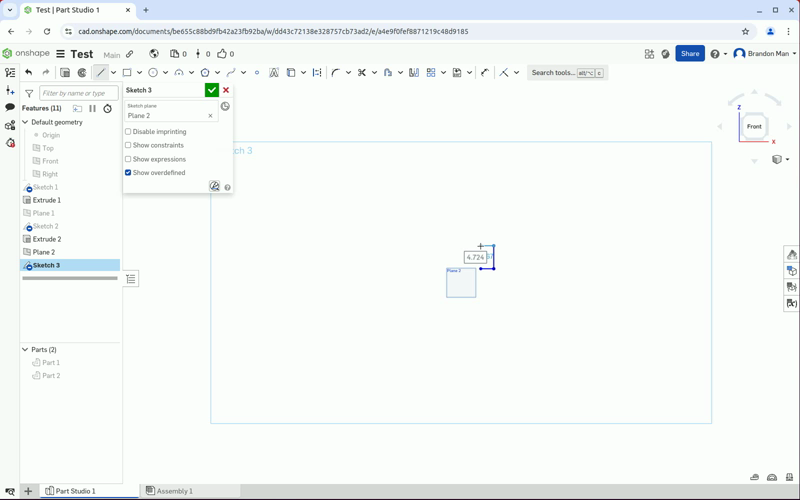
key_up(shift)
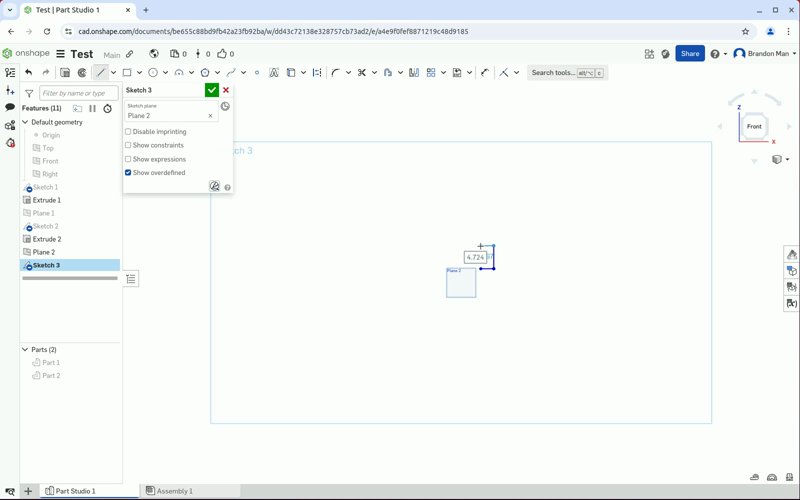
mouse_move(510, 245)
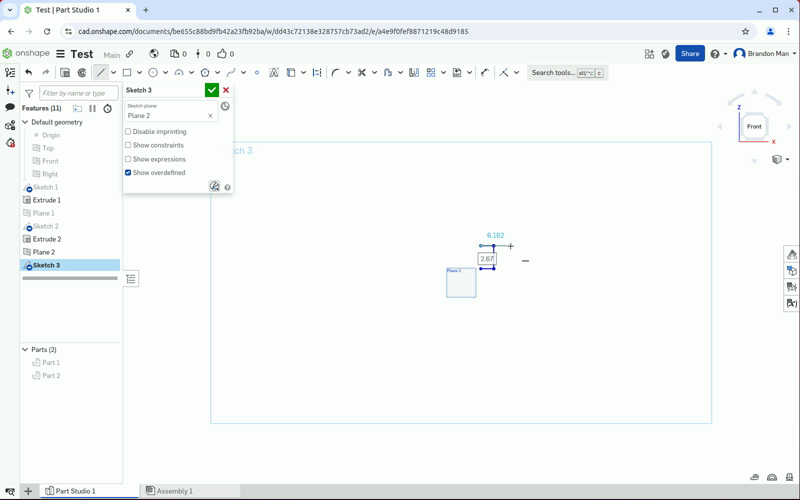
key_down(shift)
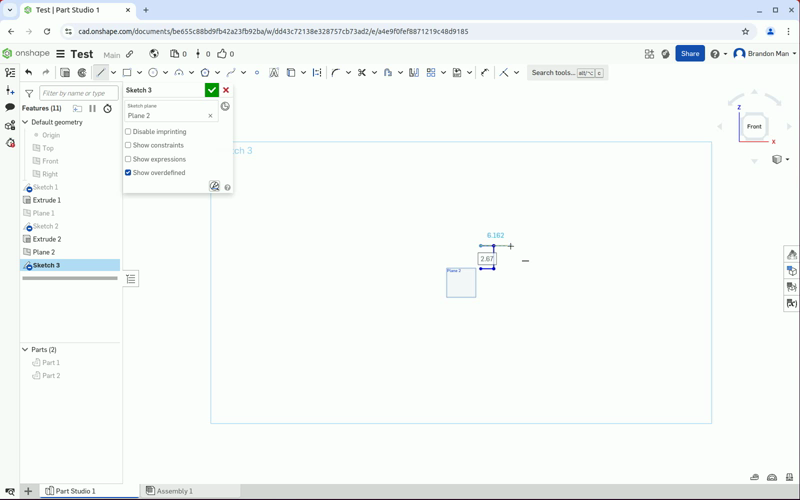
mouse_move(480, 268)
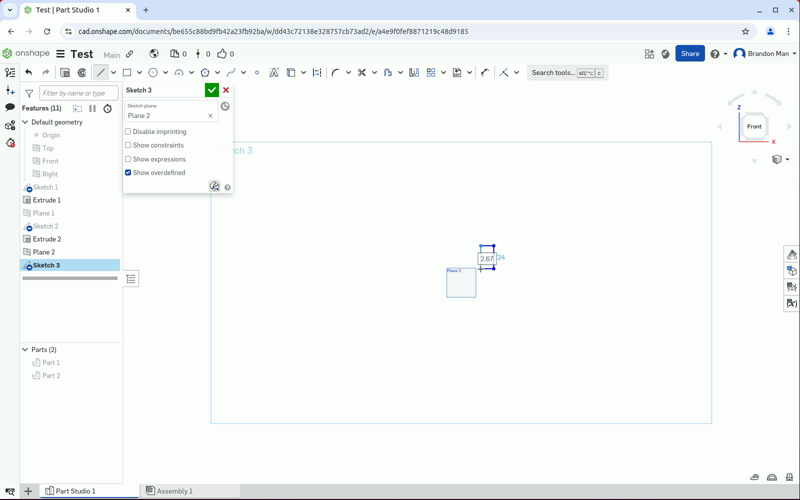
key_up(shift)
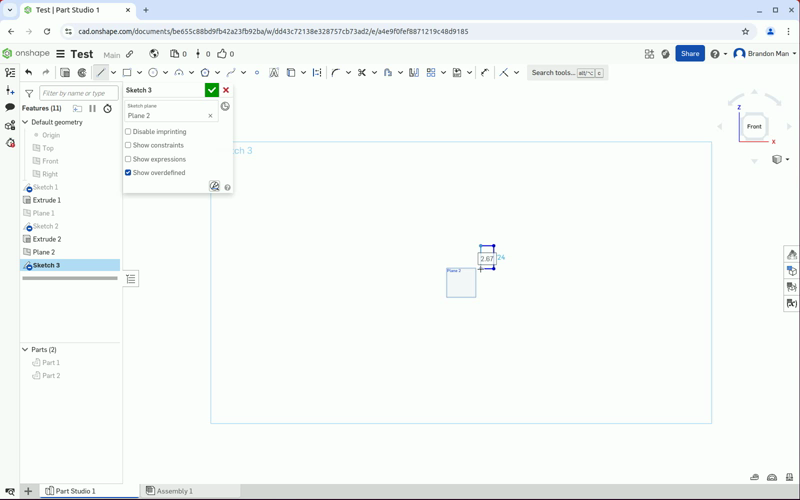
click(480, 268)
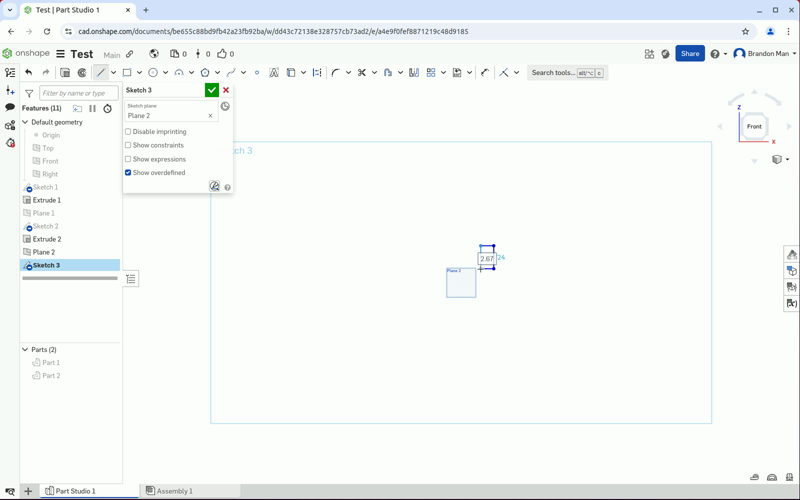
key(esc)
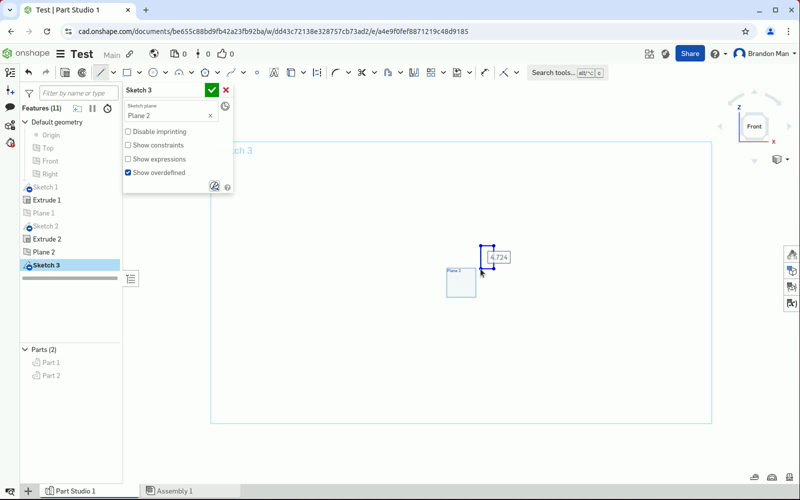
mouse_move(488, 252)
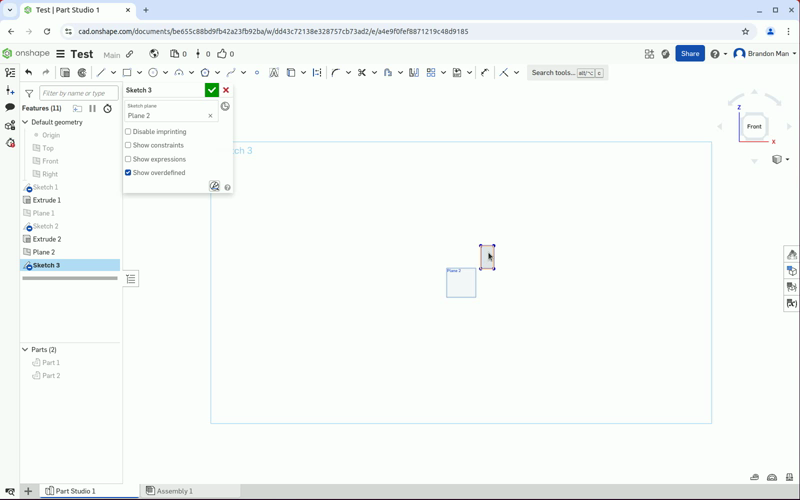
scroll(6)
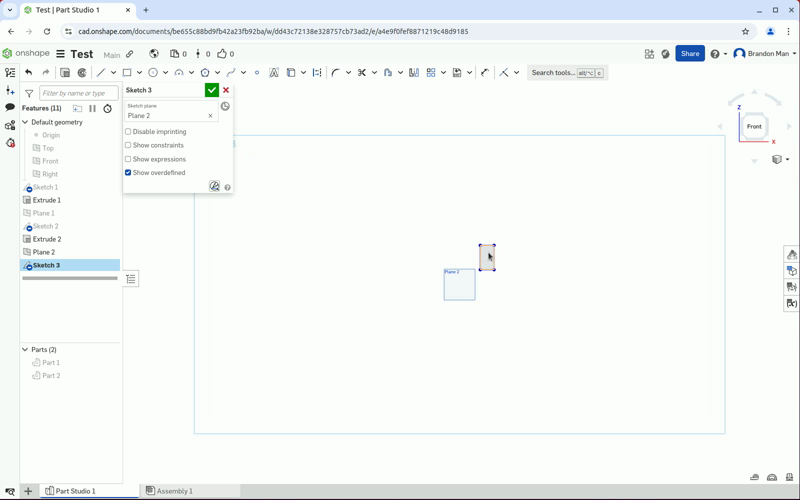
scroll(6)
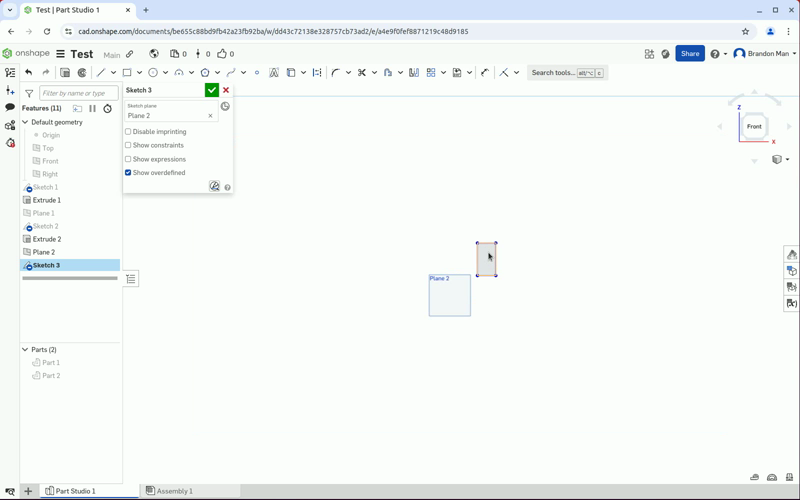
scroll(6)
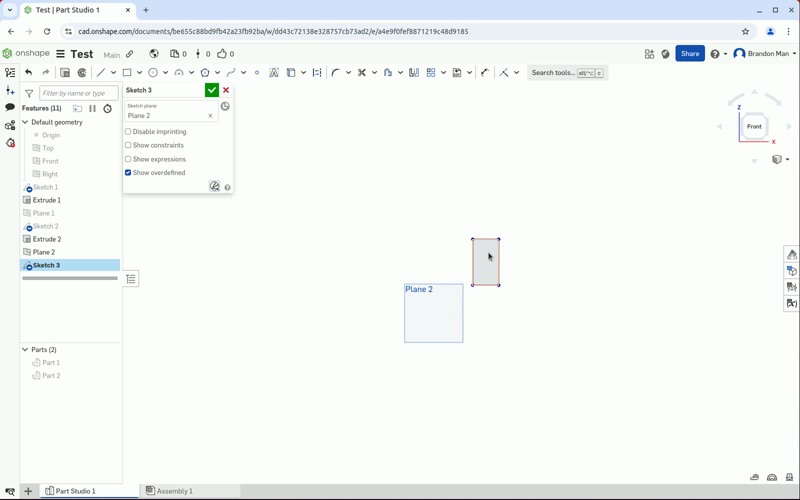
scroll(6)
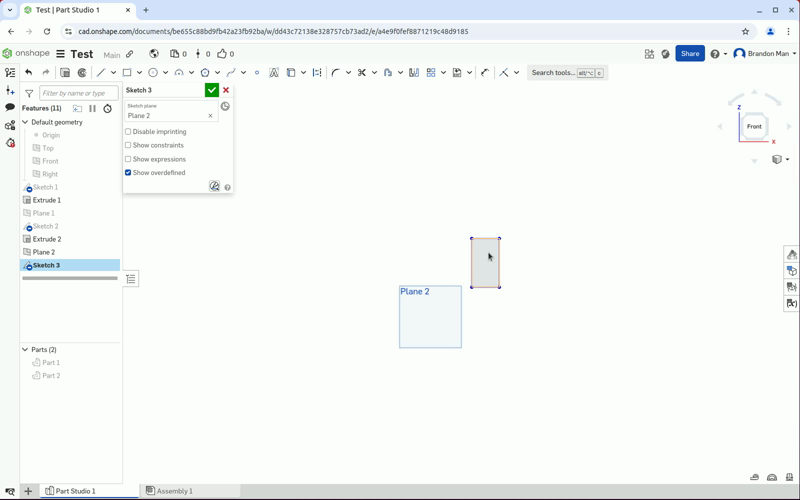
scroll(6)
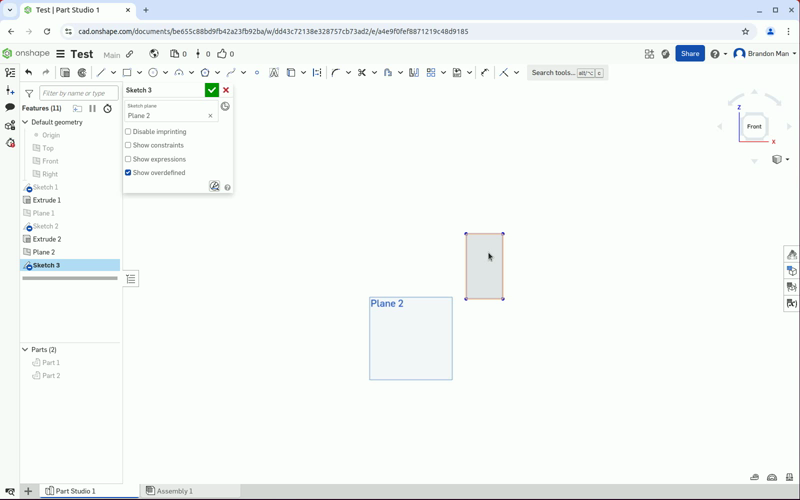
scroll(6)
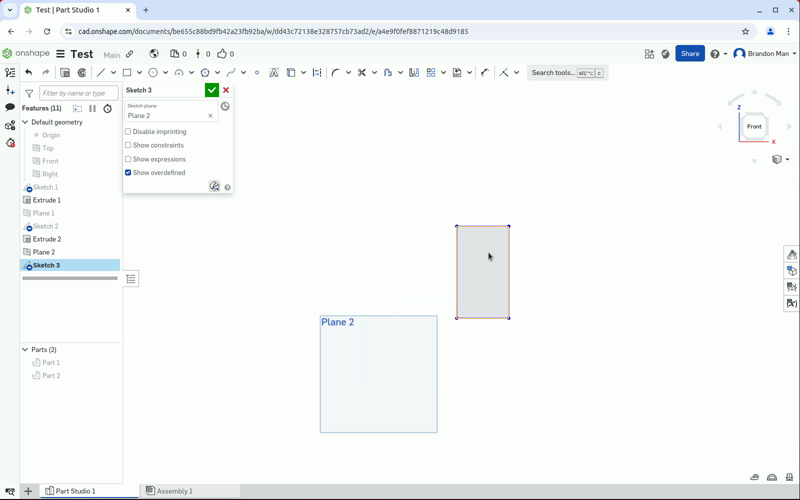
scroll(6)
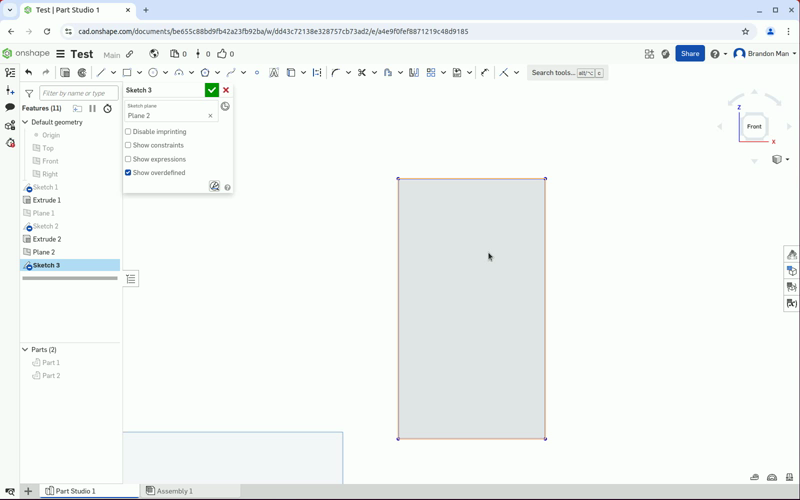
click(488, 252)
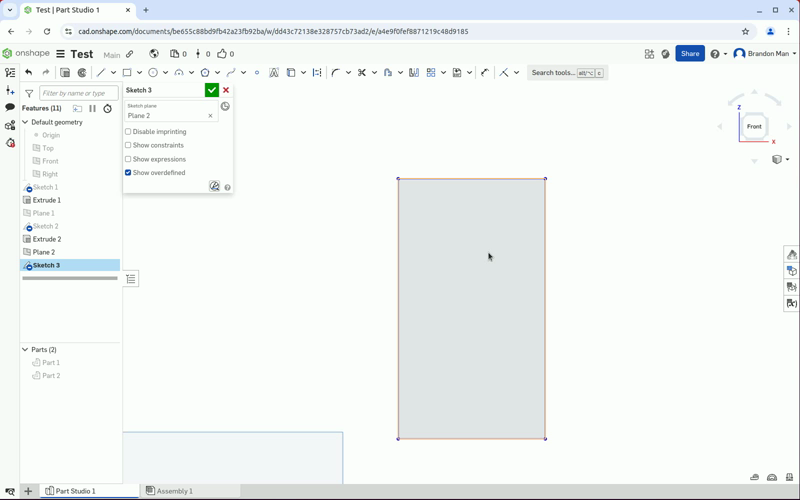
scroll(-6)
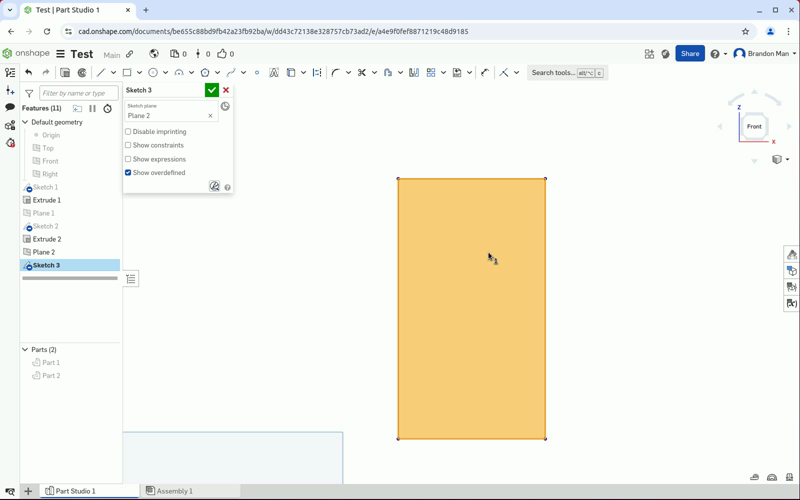
scroll(-6)
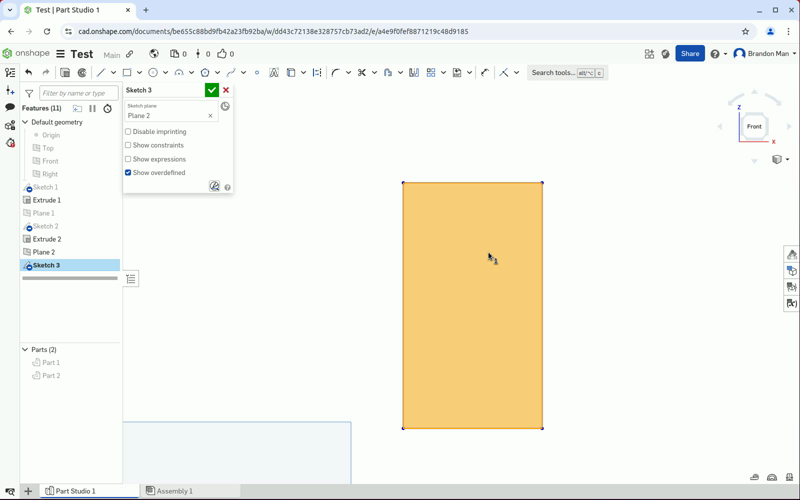
scroll(-6)
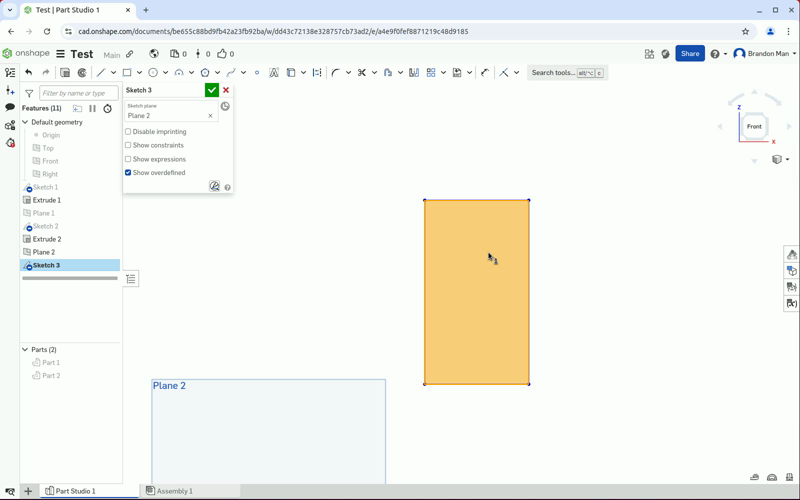
scroll(-6)
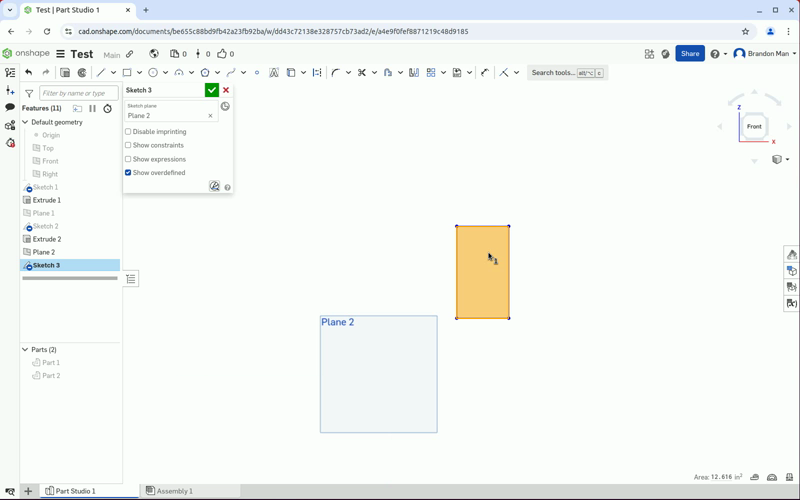
scroll(-6)
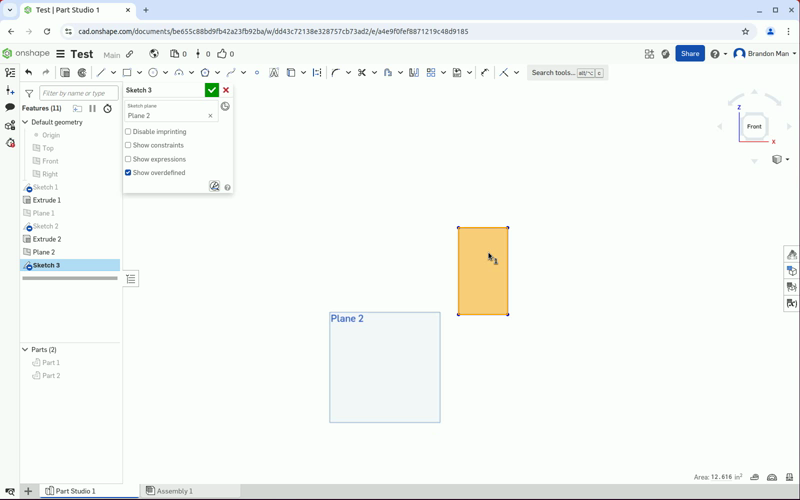
scroll(-6)
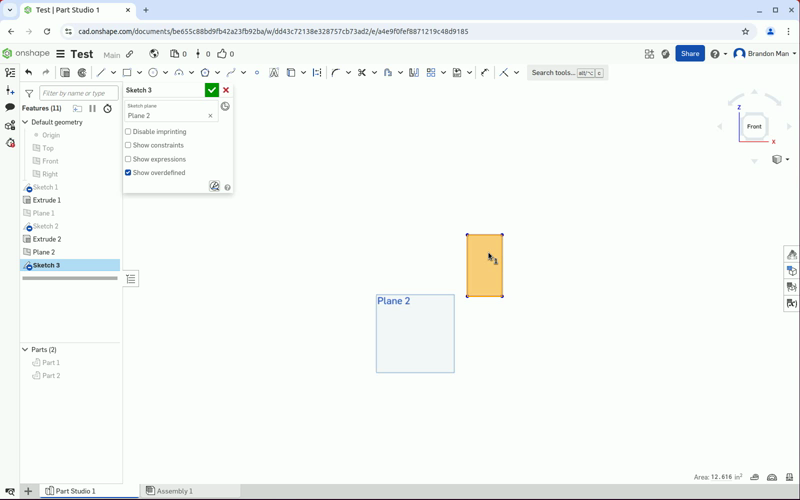
scroll(-6)
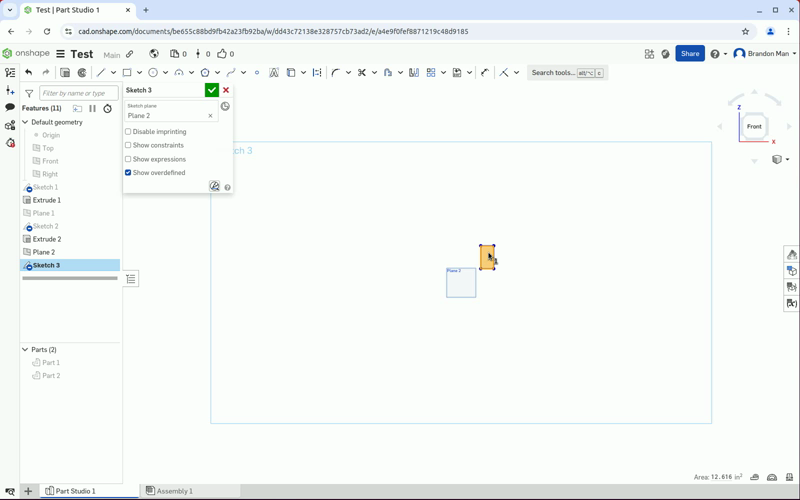
mouse_move(73, 352)
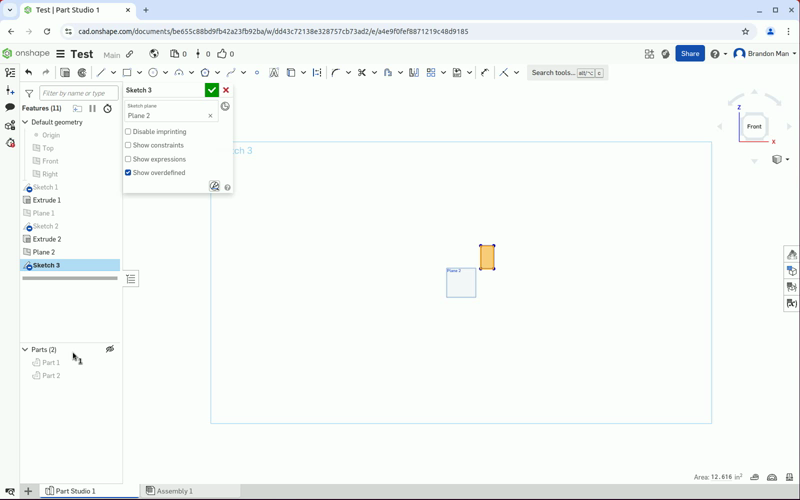
key(shift+y)
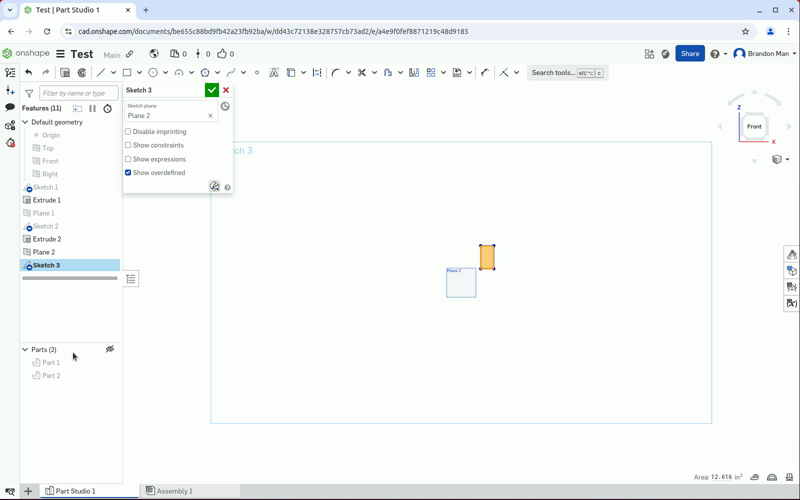
key(shift+e)
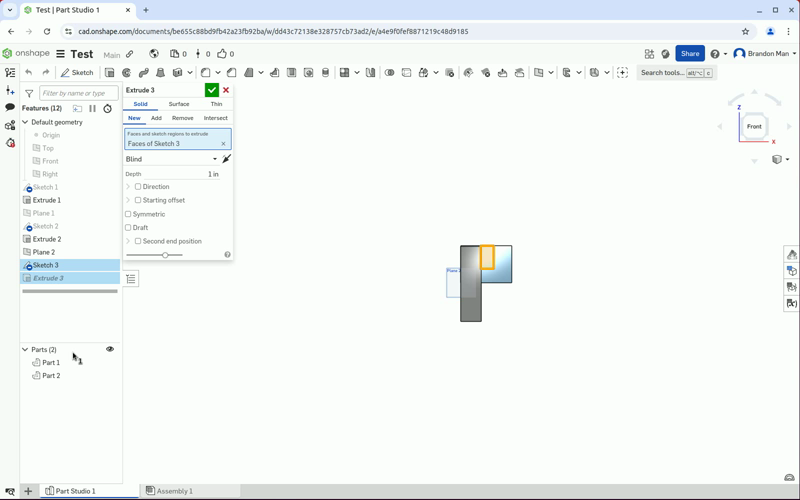
mouse_move(143, 106)
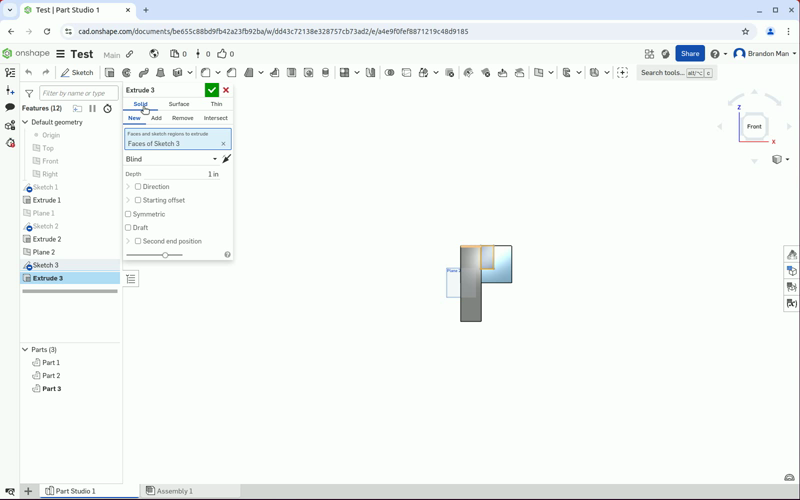
click(143, 106)
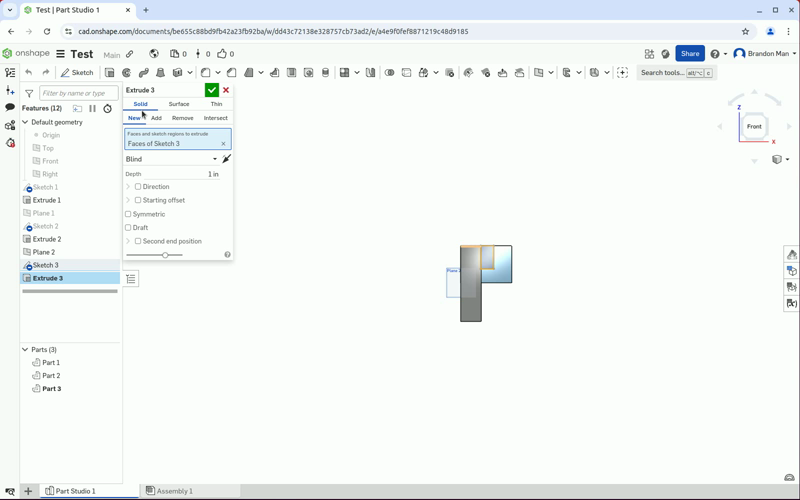
mouse_move(137, 120)
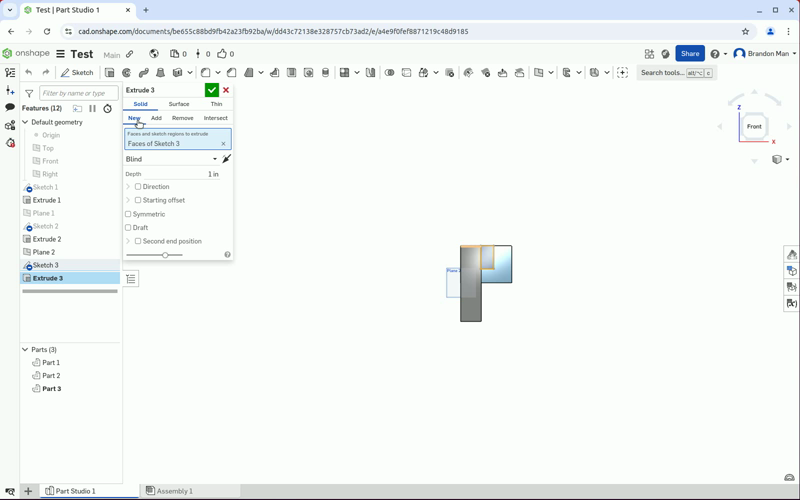
click(137, 120)
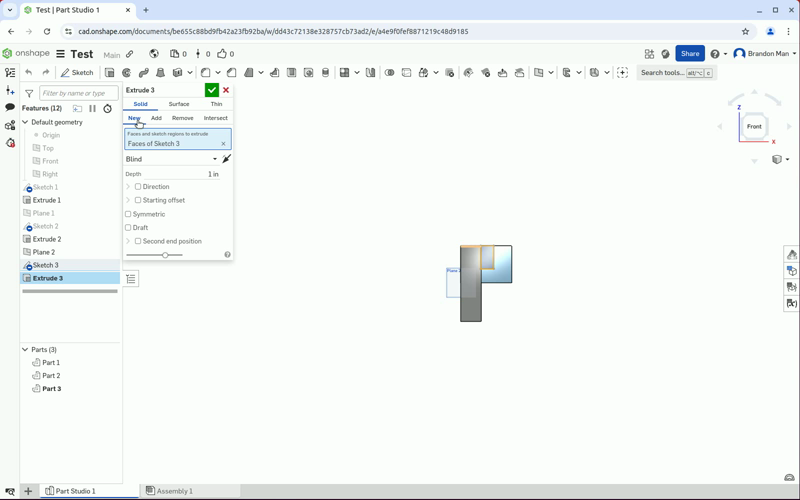
key(tab, 4)
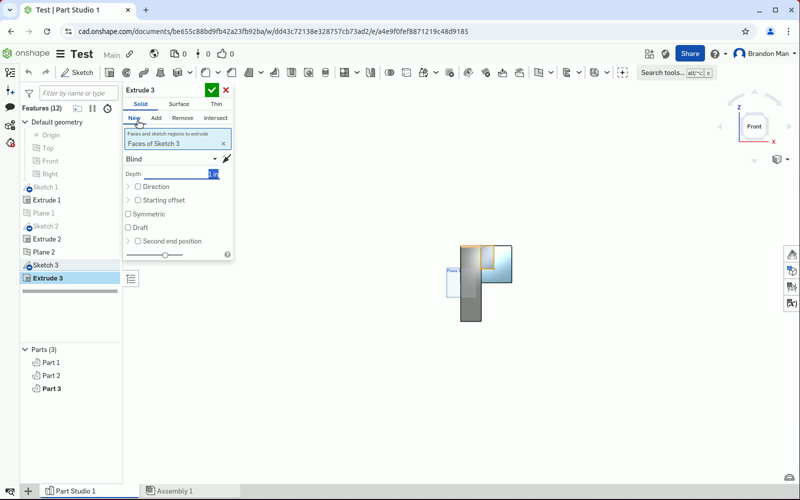
text(-0.963)
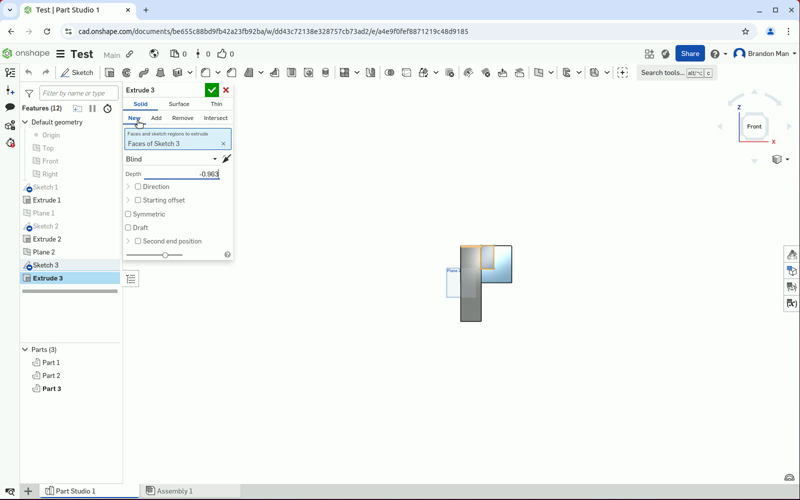
key(enter)
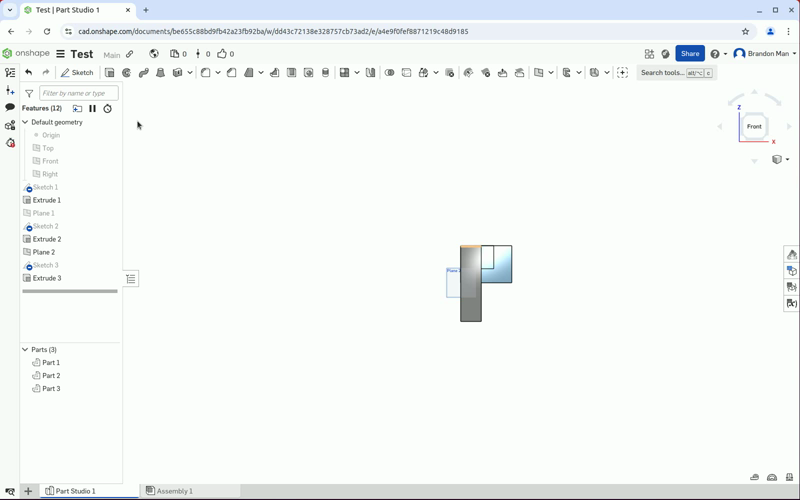
key(shift+h)
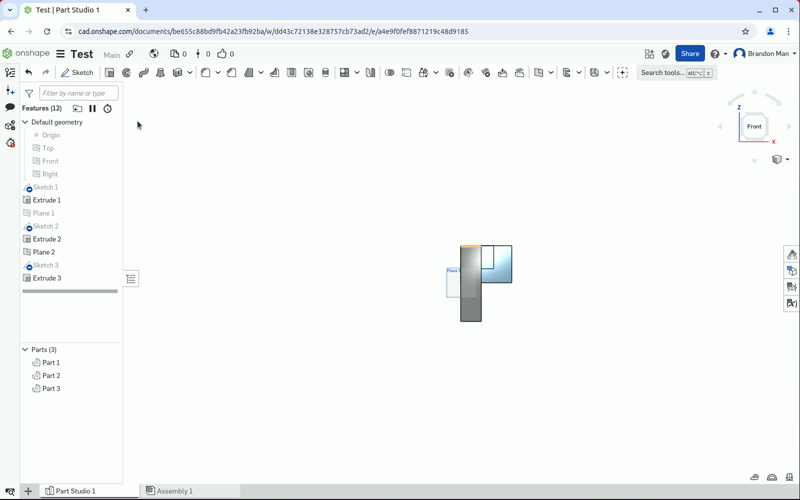
key(shift+h)
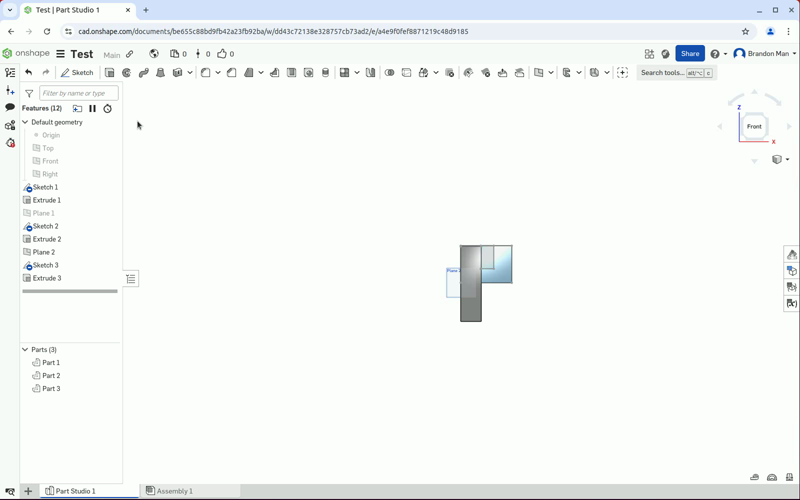
key(shift+7)
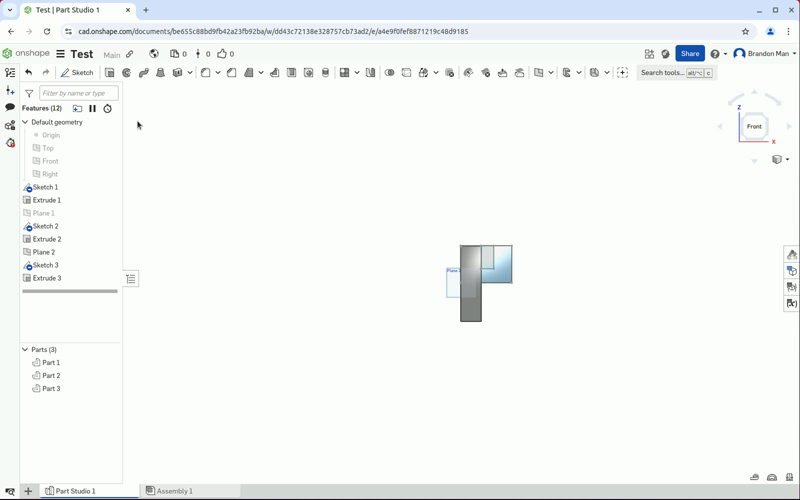
key(left, 2)
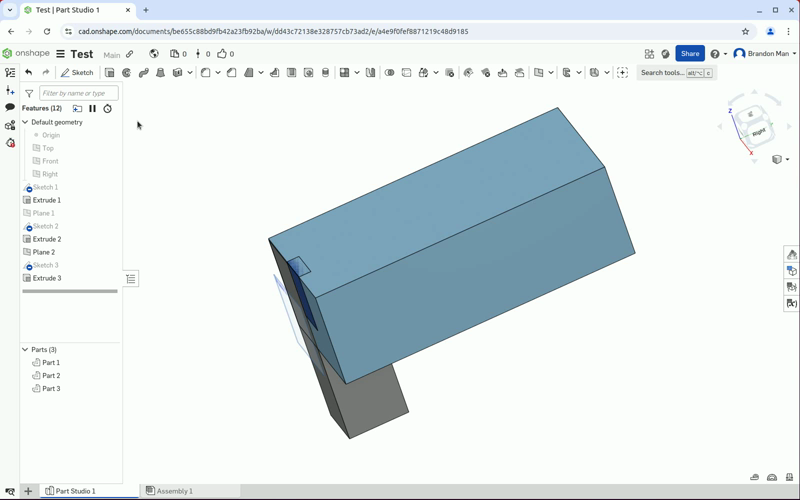
key(down, 2)
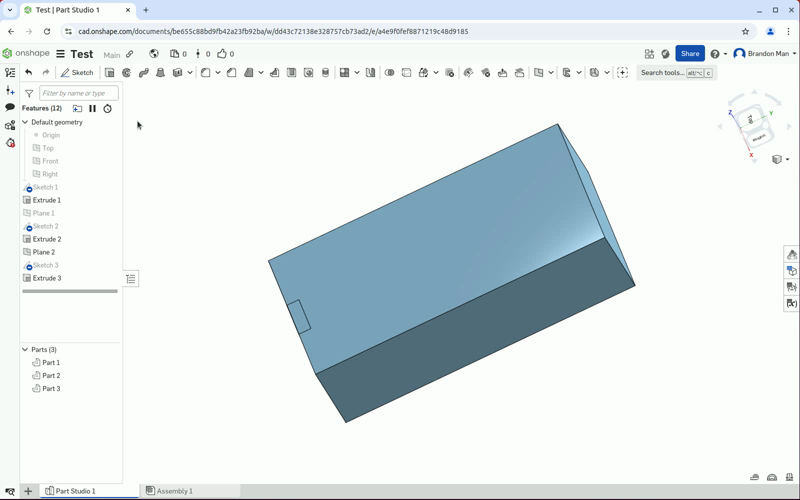
key(up, 2)
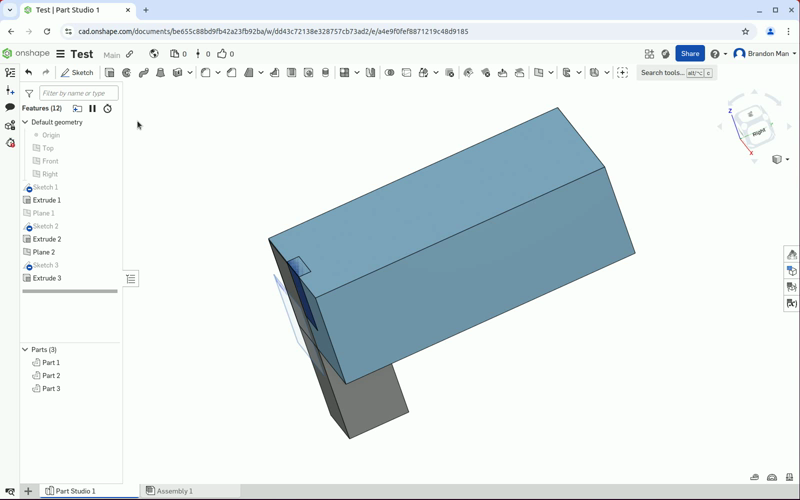
key(right, 2)
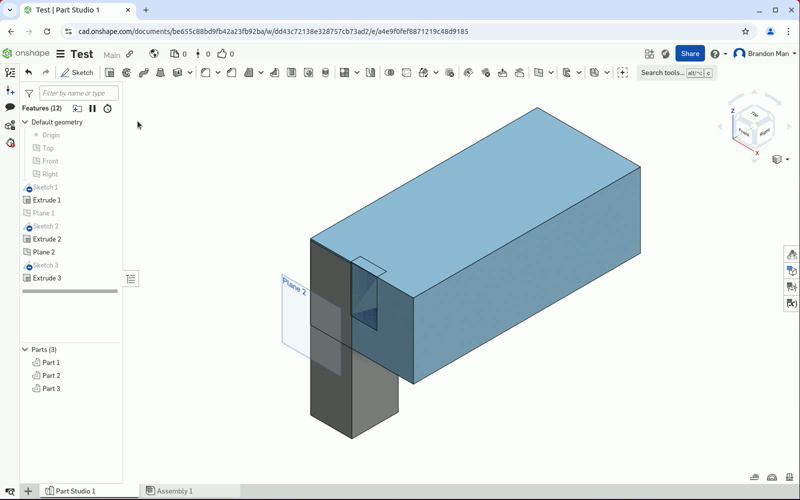
mouse_move(73, 189)
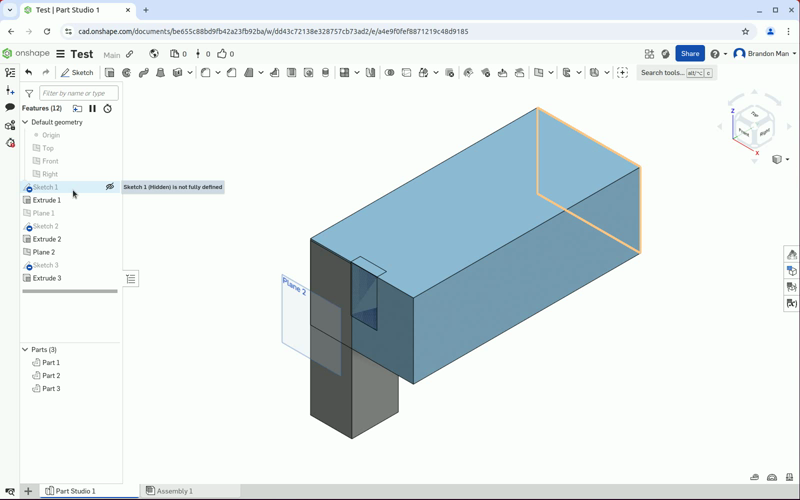
click(73, 189)